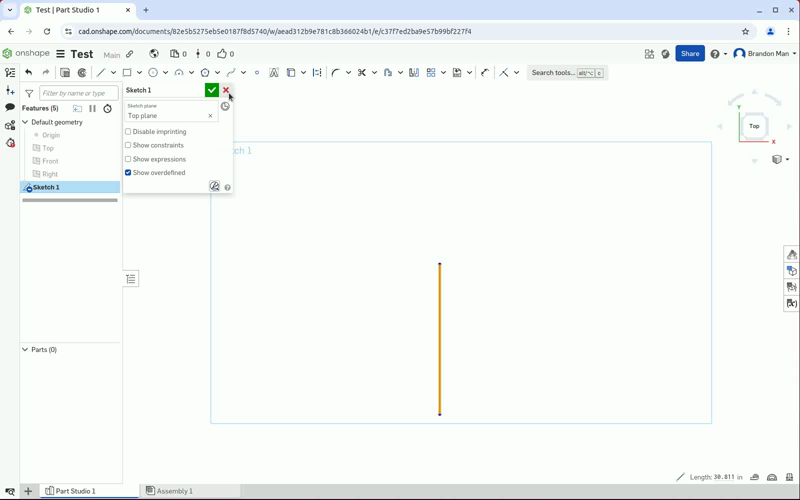
key(shift+h)
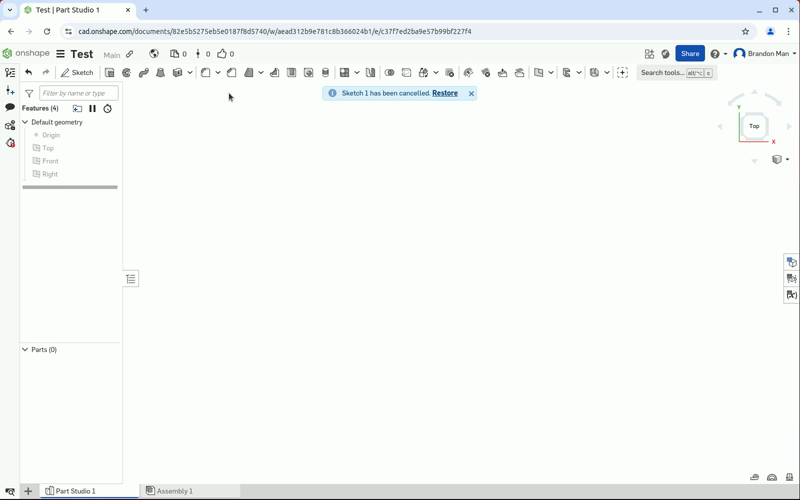
mouse_move(73, 352)
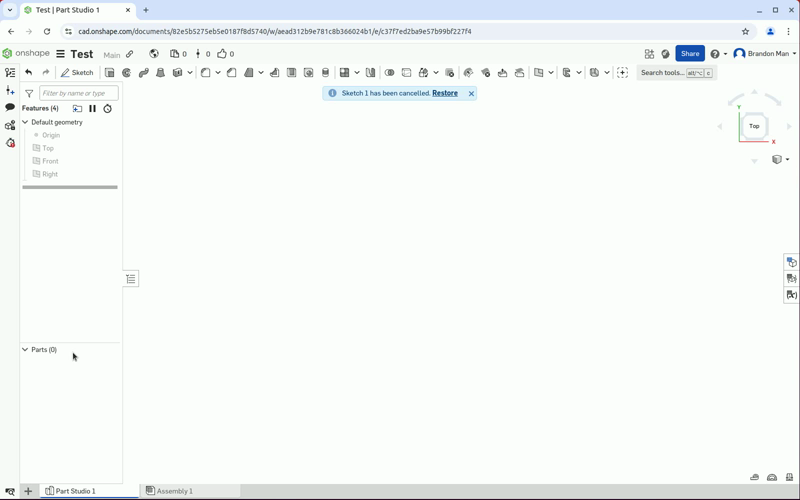
key(y)
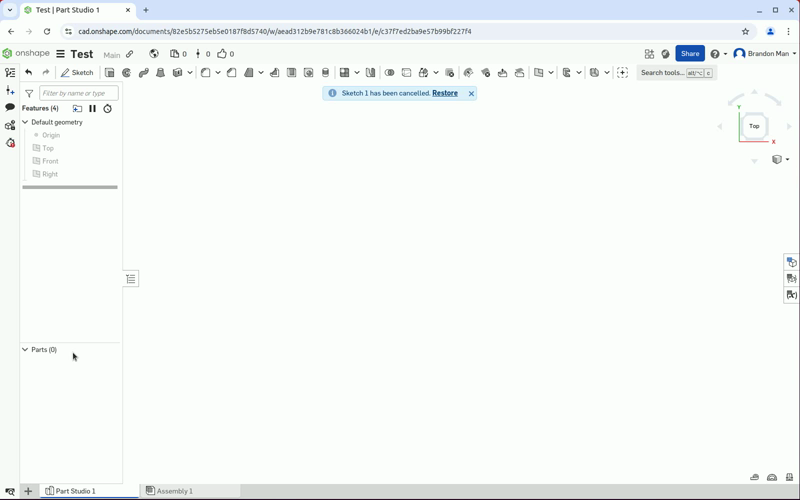
key(shift+p)
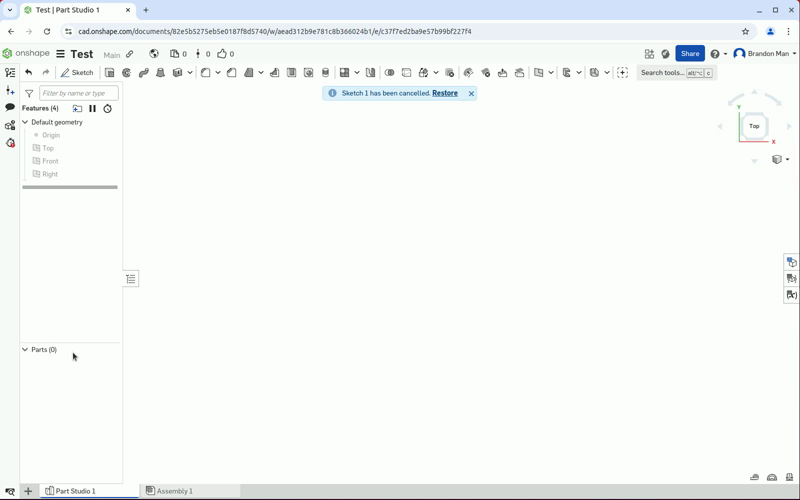
key(space)
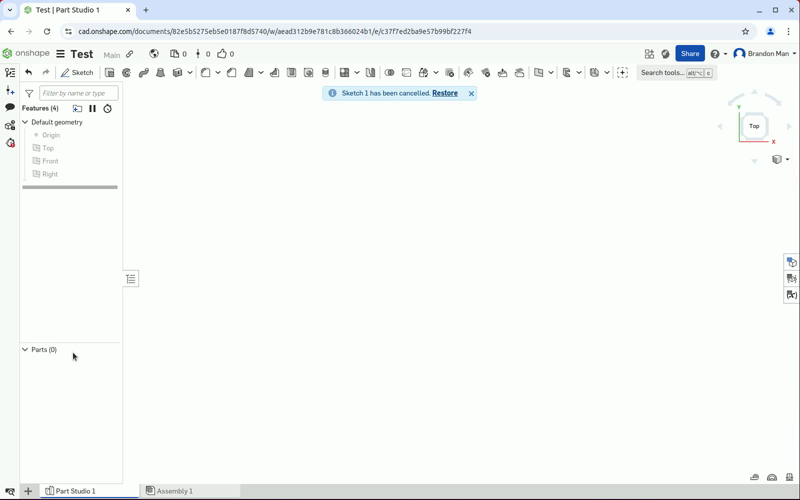
key_down(shift)
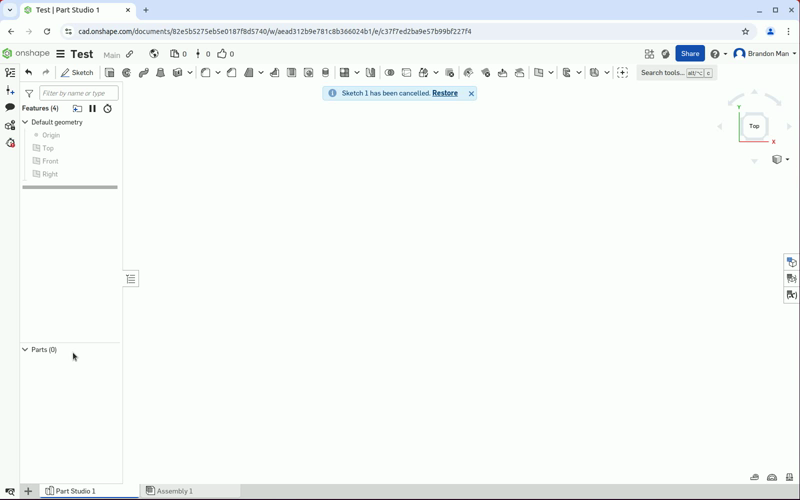
key(up)
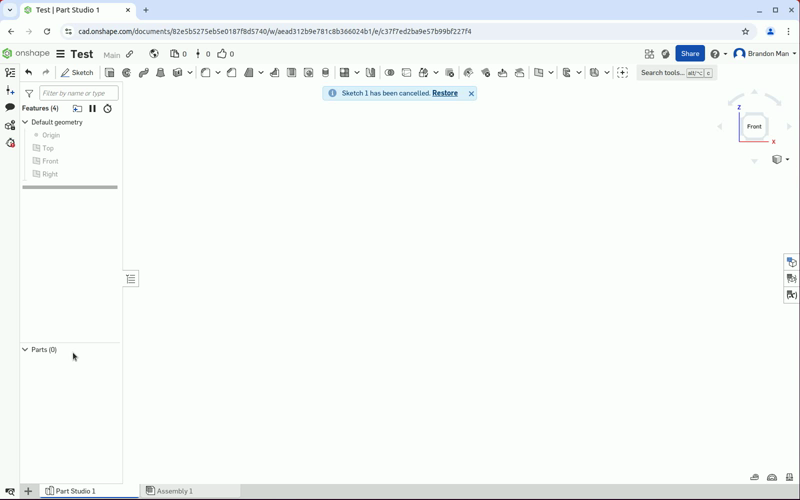
key_up(shift)
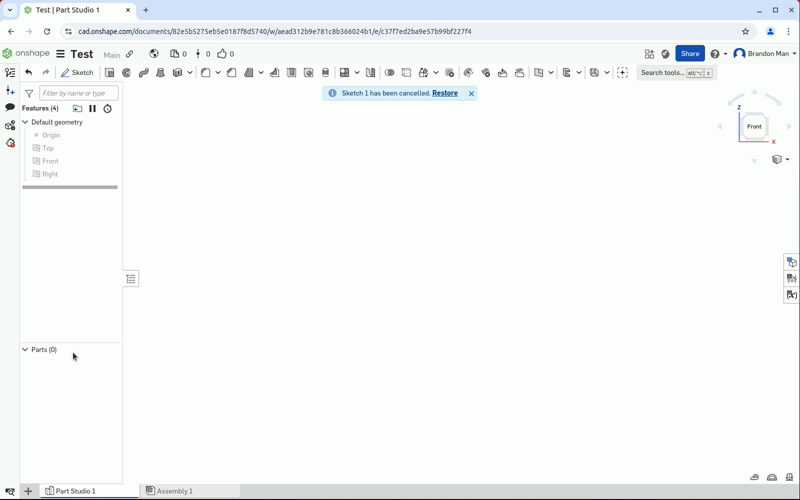
mouse_move(73, 352)
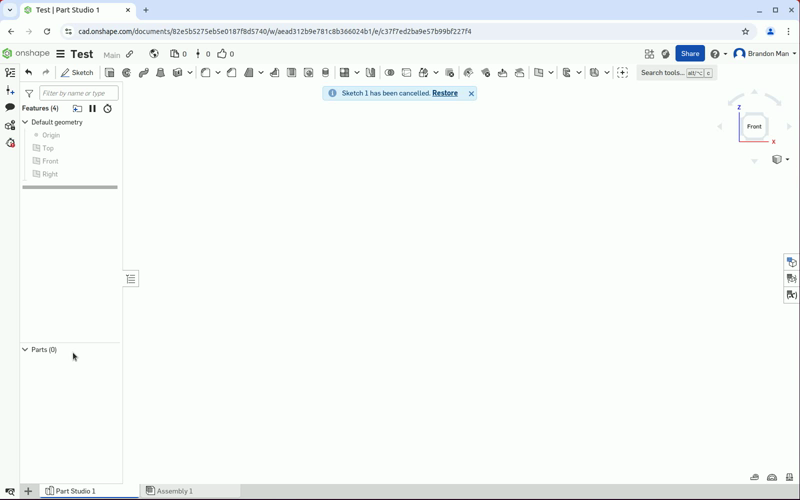
key(shift+y)
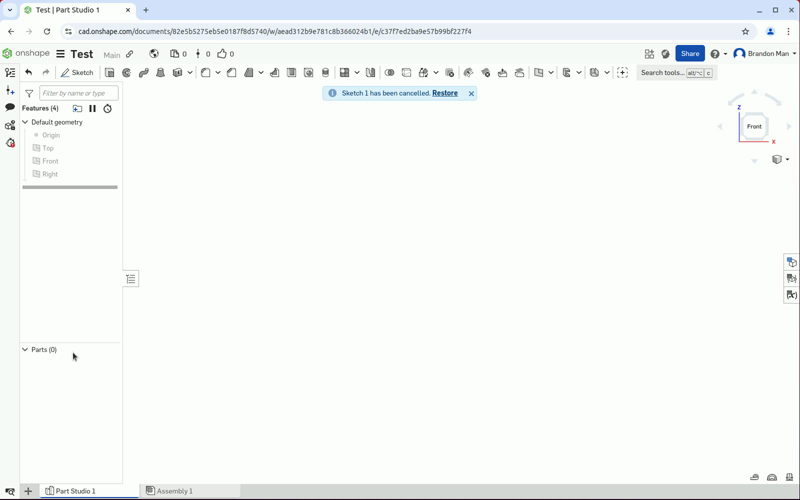
key(shift+s)
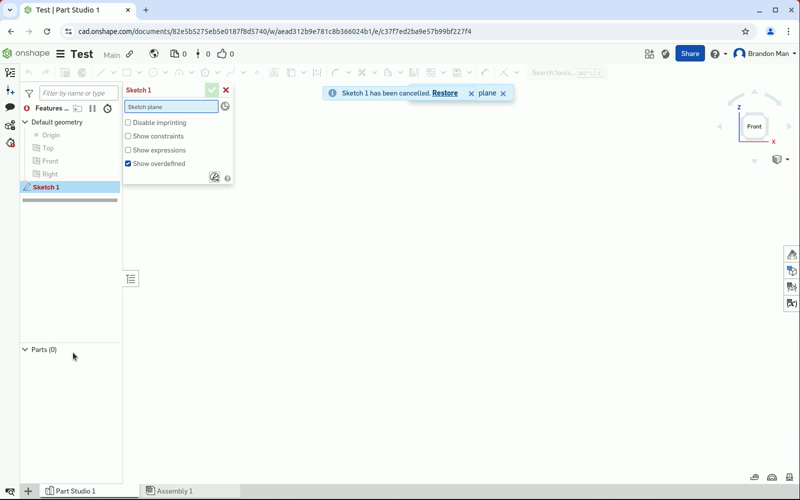
mouse_move(73, 163)
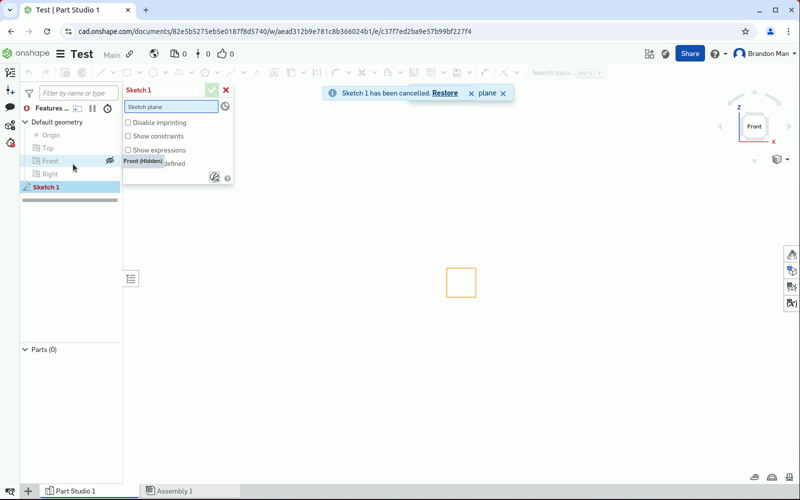
click(73, 163)
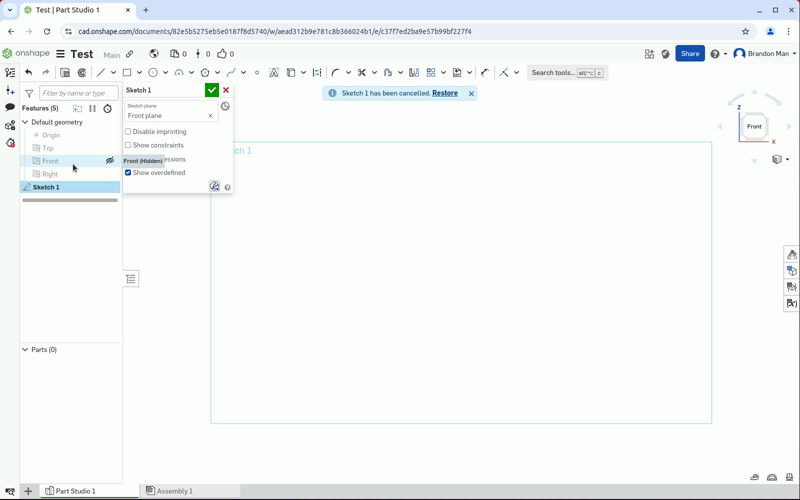
mouse_move(73, 352)
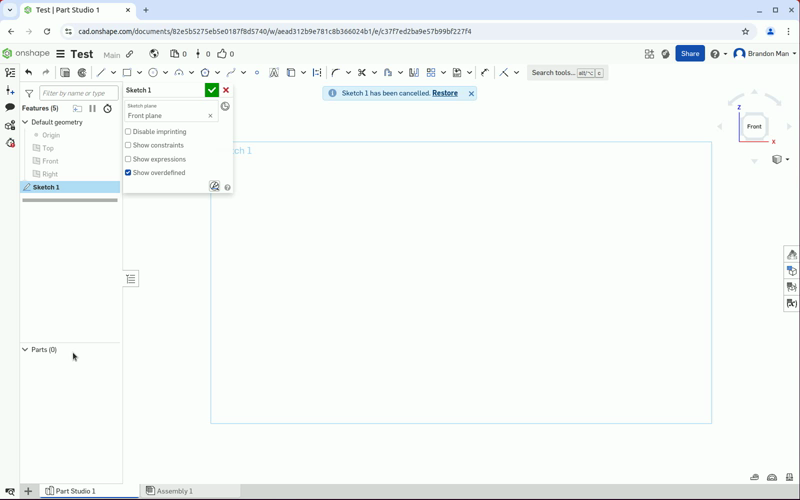
key(y)
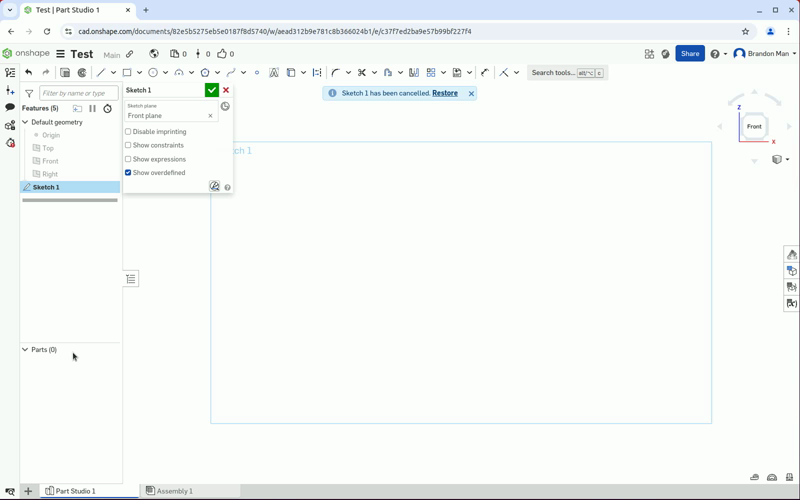
key(l)
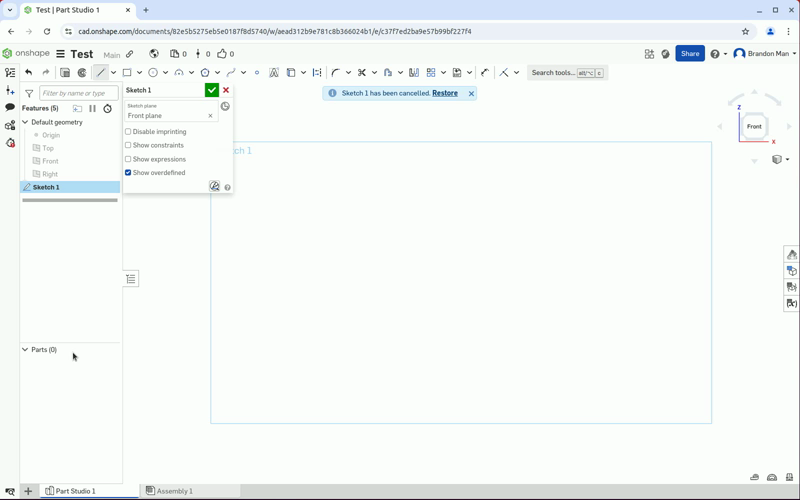
key_down(shift)
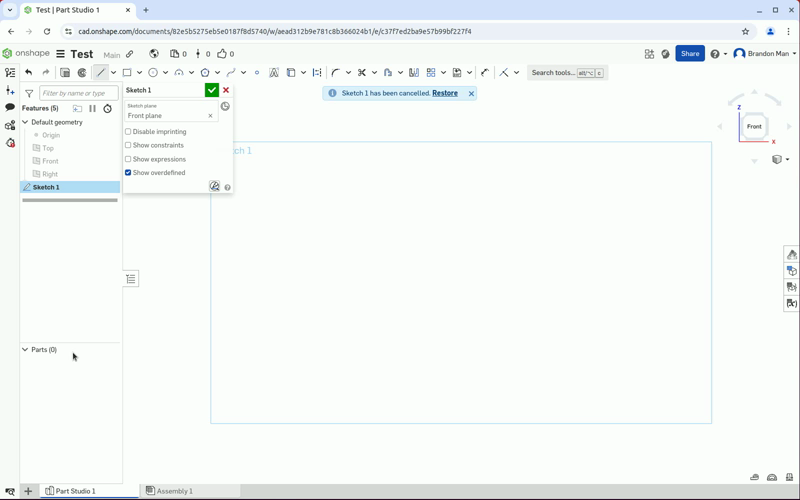
mouse_move(460, 291)
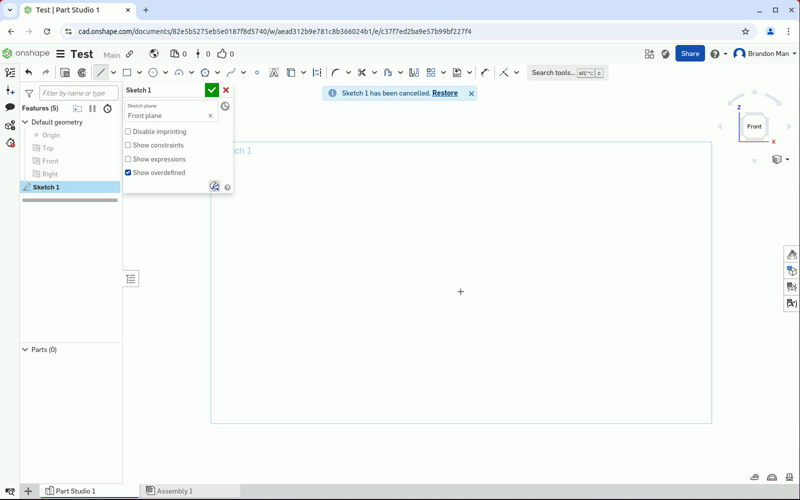
click(460, 291)
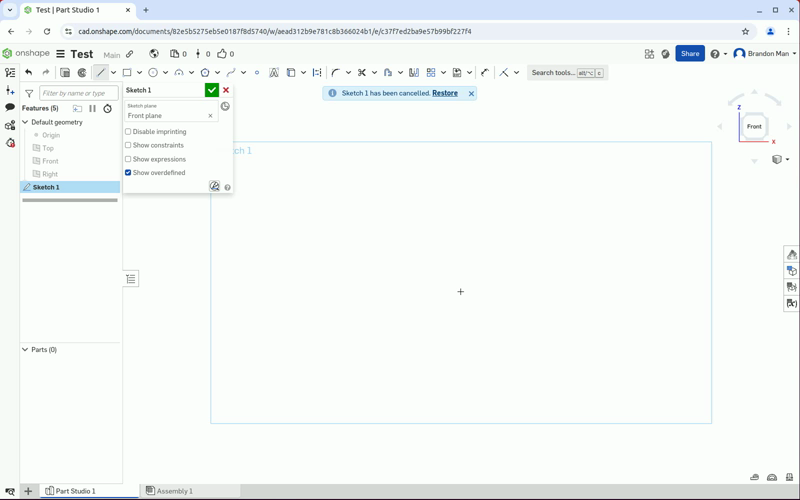
key_up(shift)
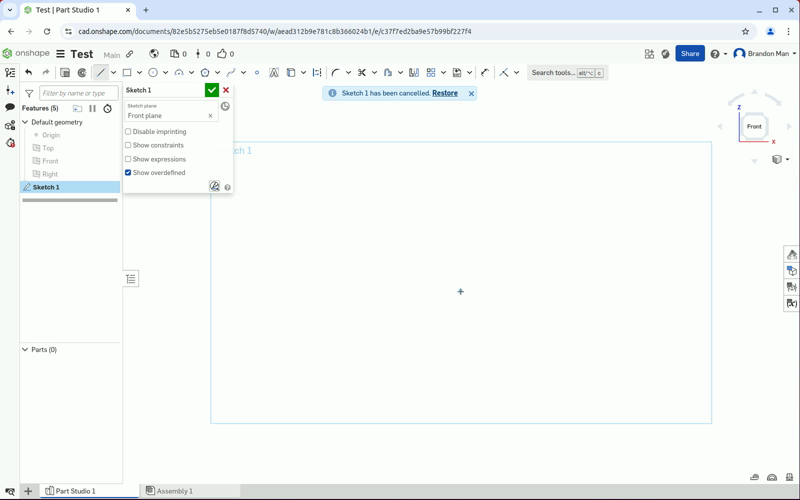
key_down(shift)
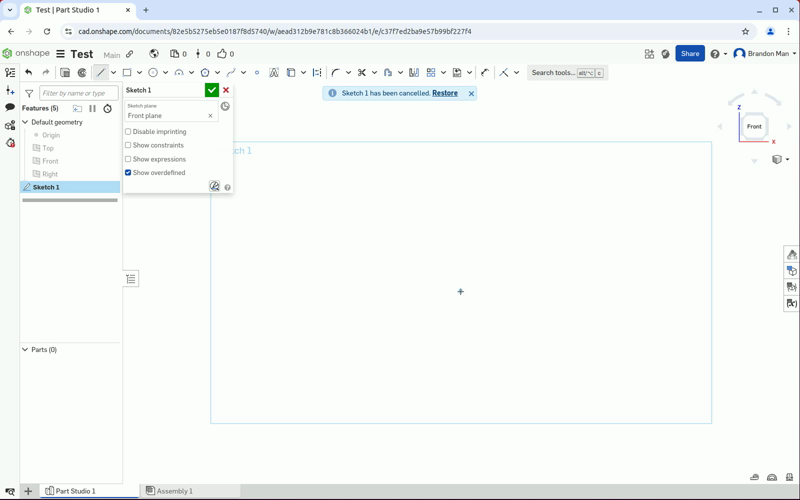
mouse_move(564, 291)
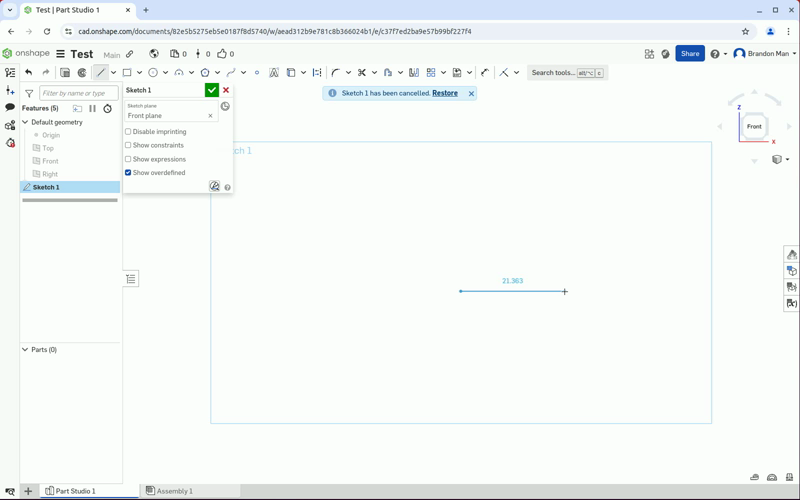
click(564, 291)
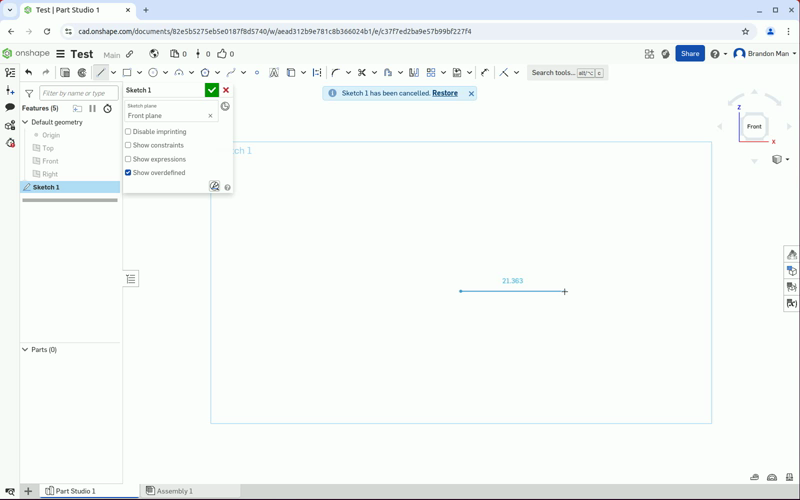
key_up(shift)
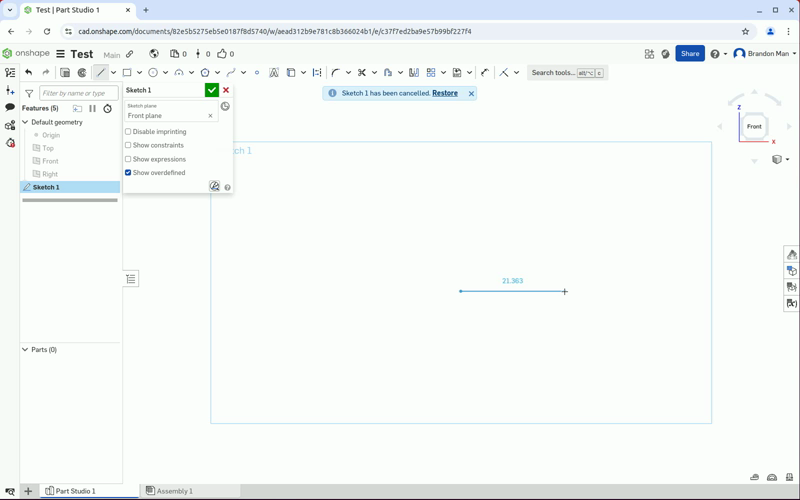
key(esc)
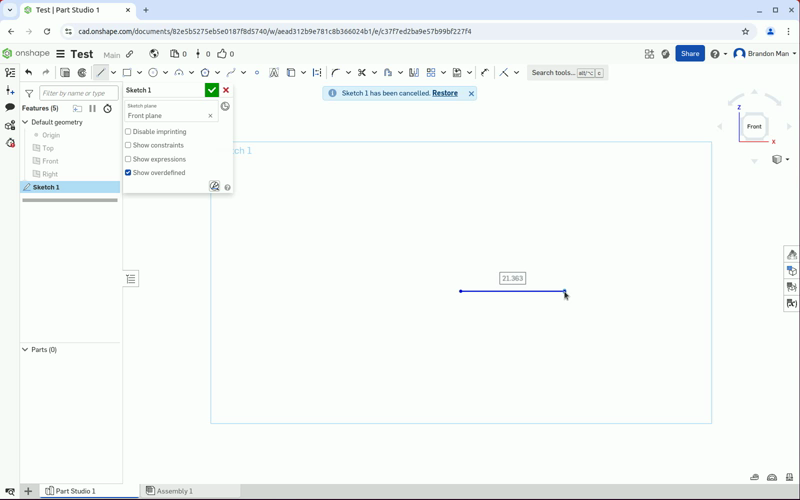
key(a)
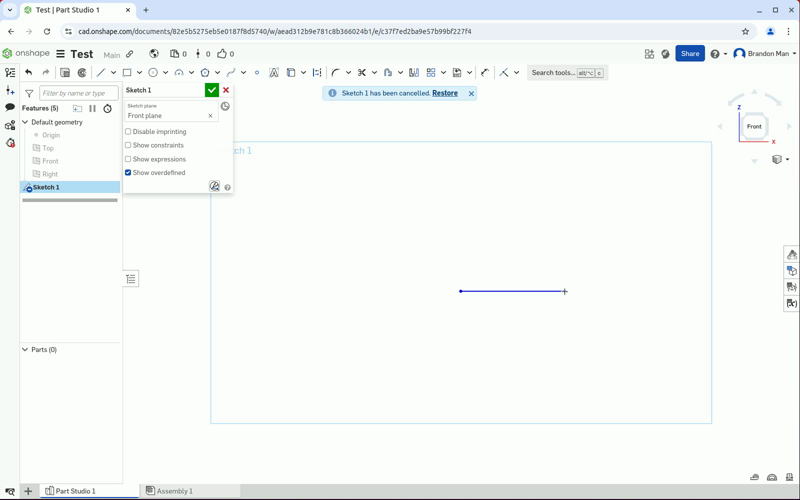
mouse_move(564, 291)
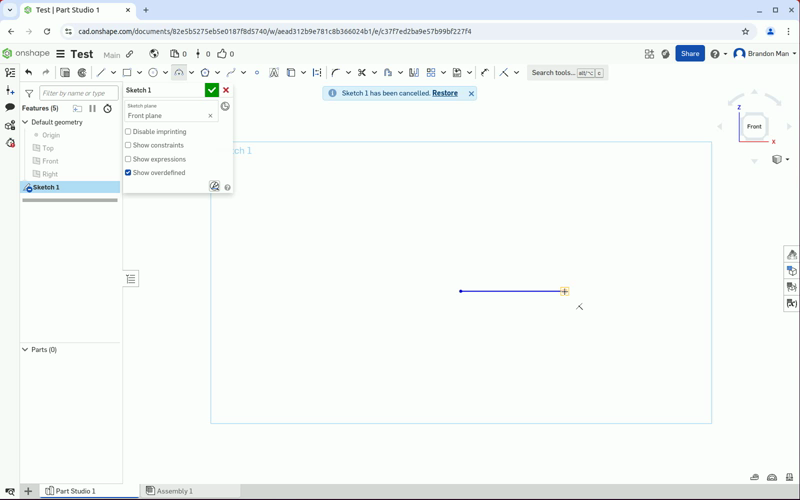
click(564, 291)
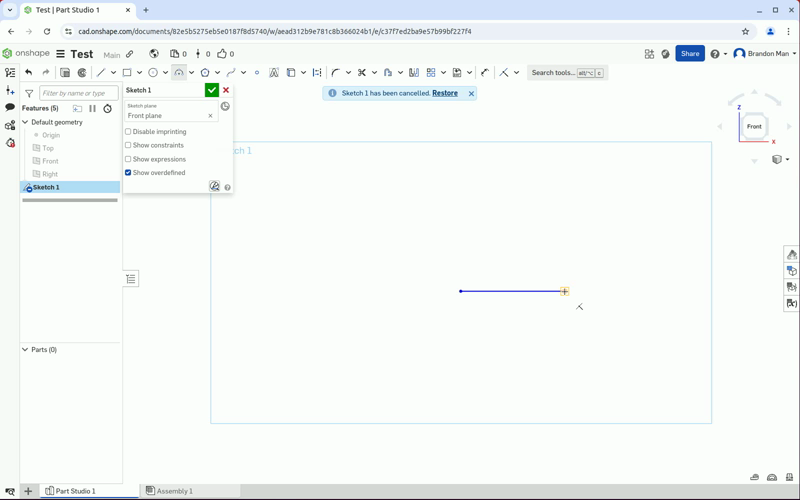
key_down(shift)
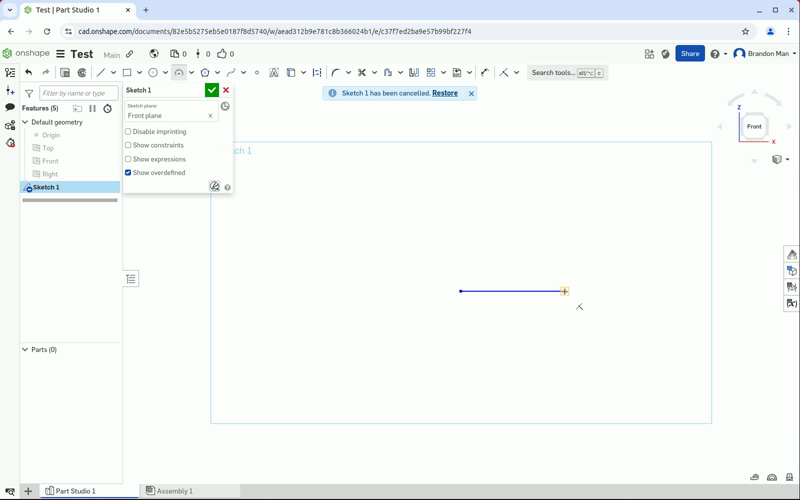
mouse_move(564, 274)
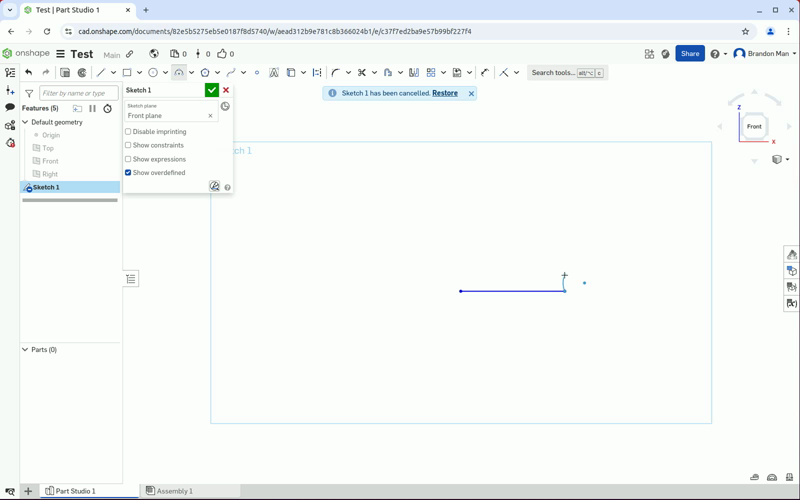
click(564, 274)
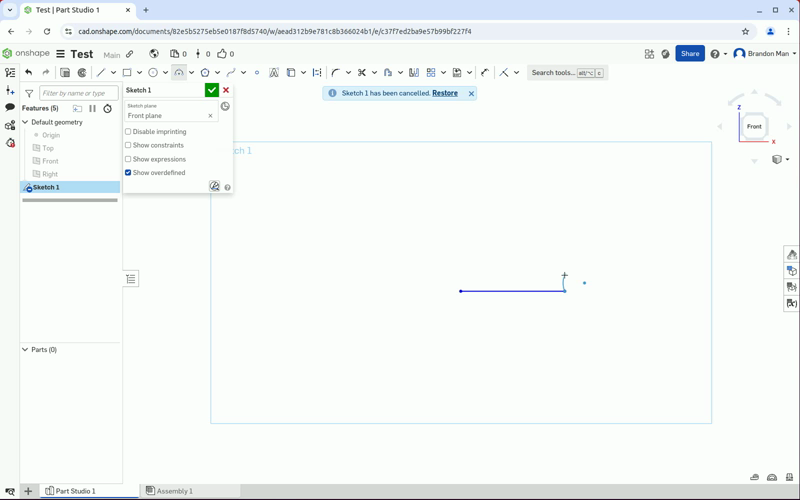
mouse_move(573, 282)
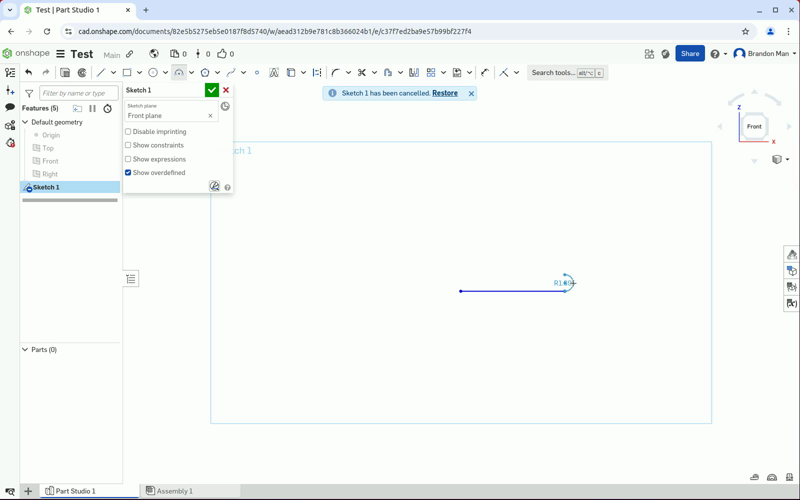
click(573, 282)
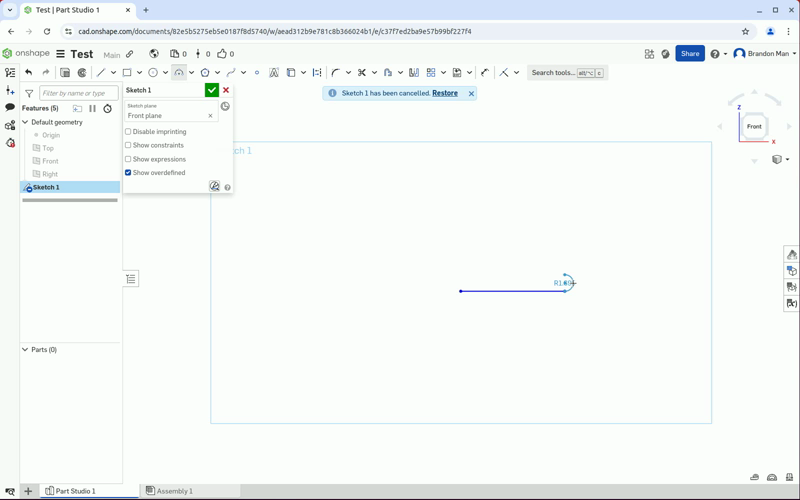
key_up(shift)
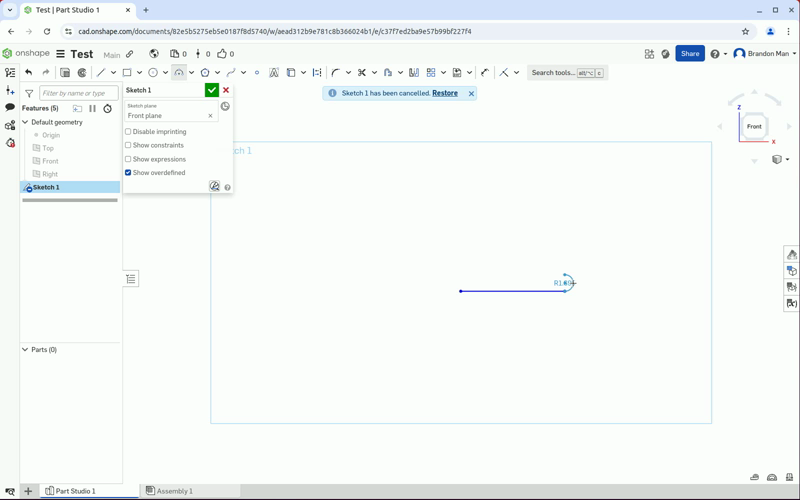
key(esc)
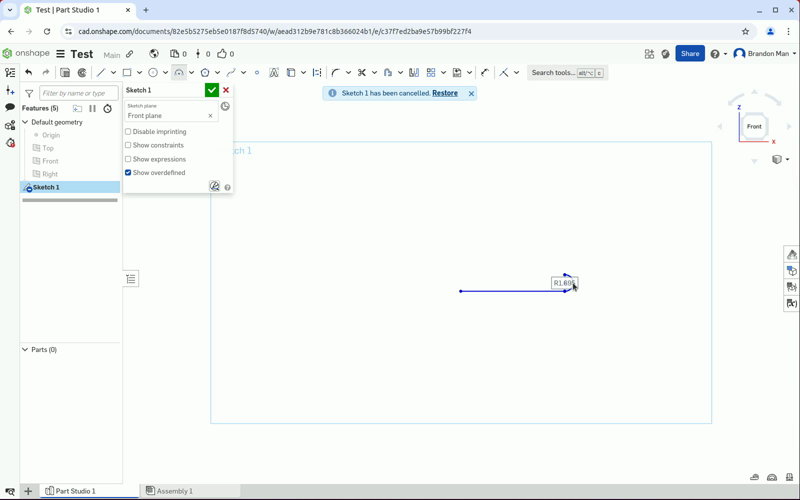
key(l)
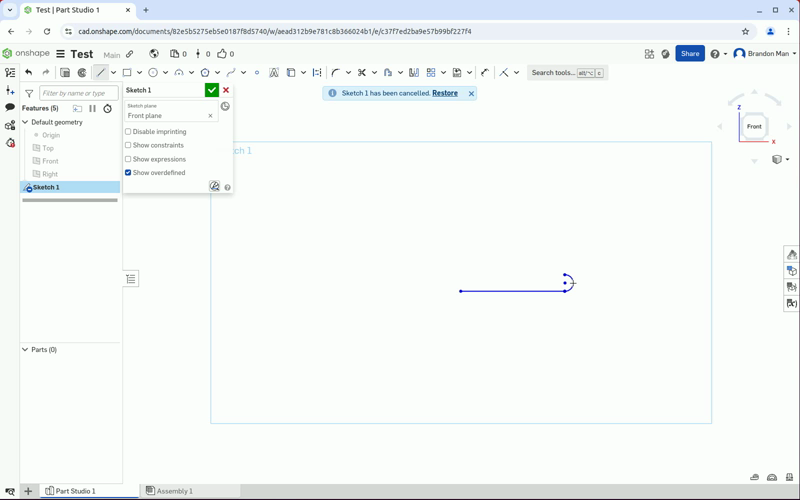
mouse_move(564, 274)
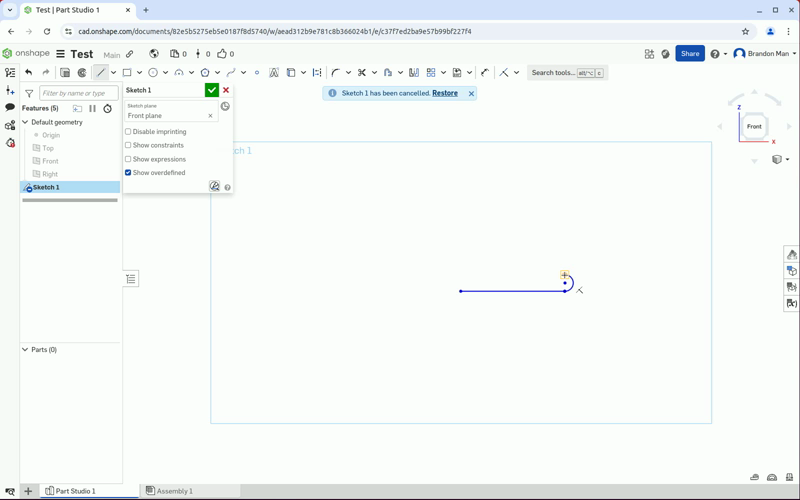
click(564, 274)
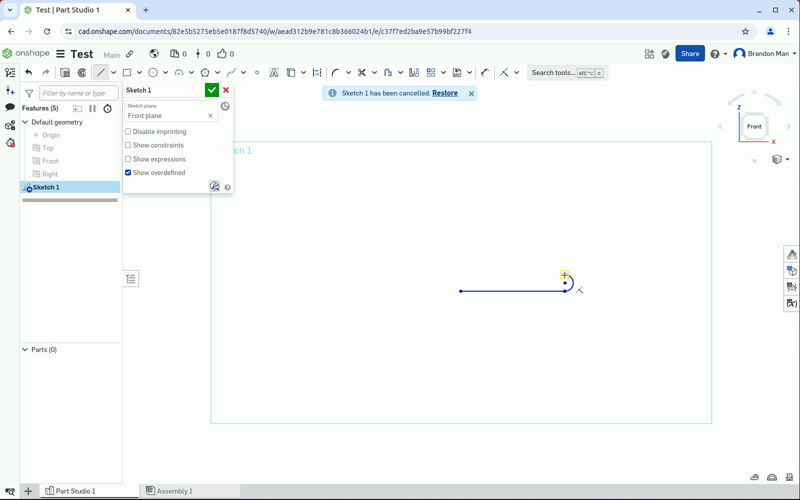
key_down(shift)
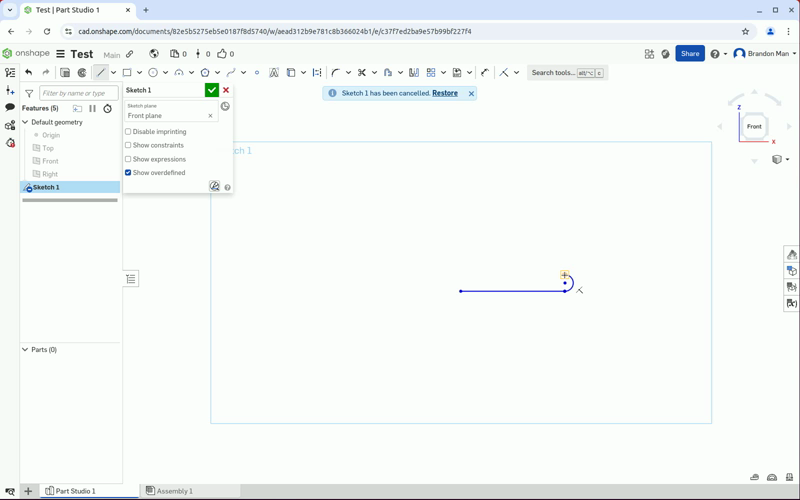
mouse_move(460, 274)
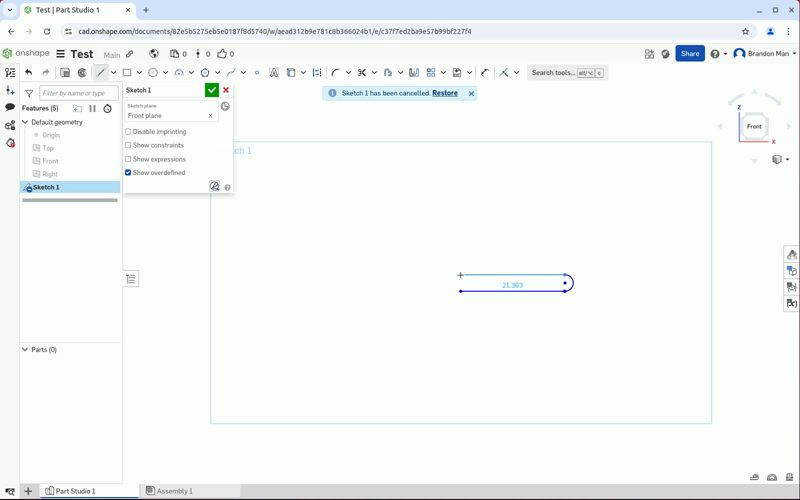
click(460, 274)
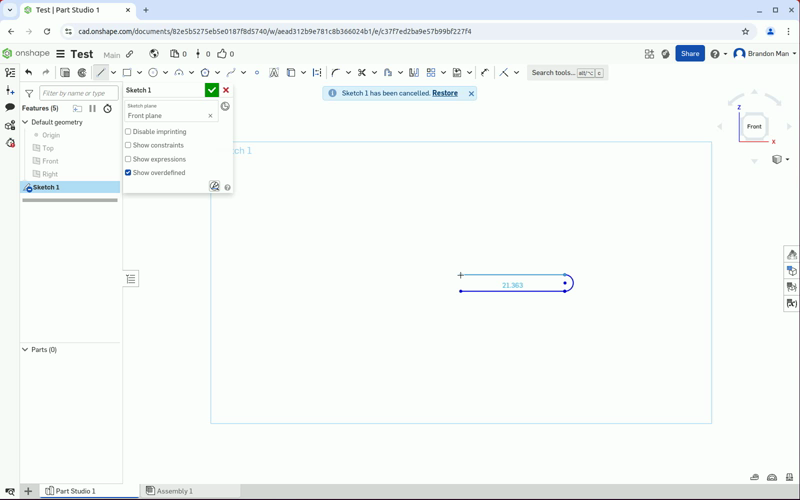
key_up(shift)
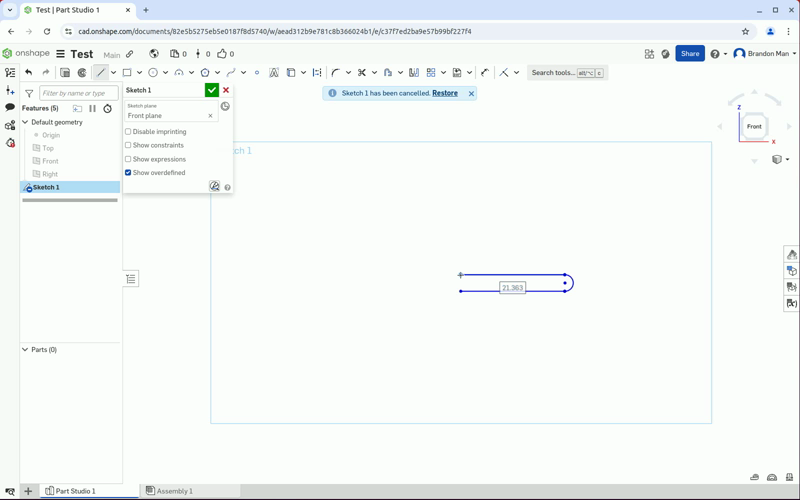
key(esc)
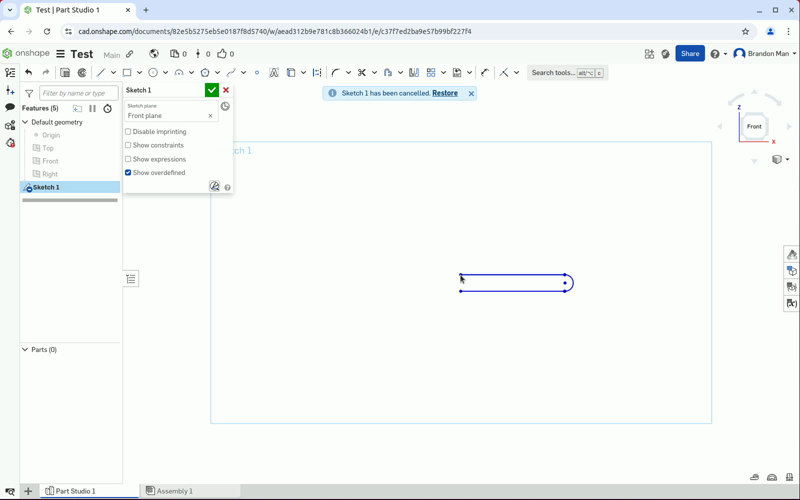
key(a)
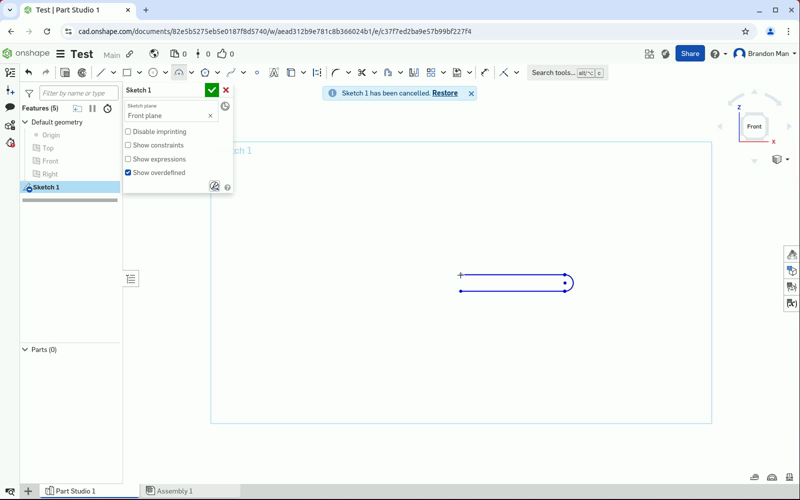
mouse_move(460, 274)
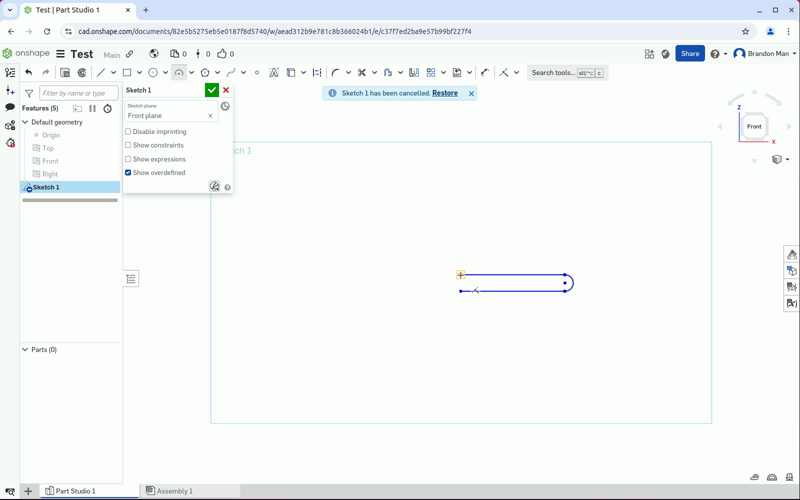
click(460, 274)
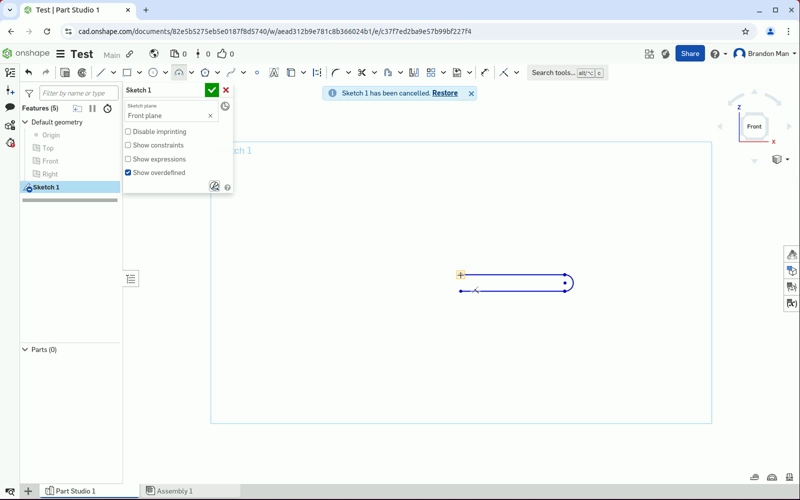
mouse_move(460, 291)
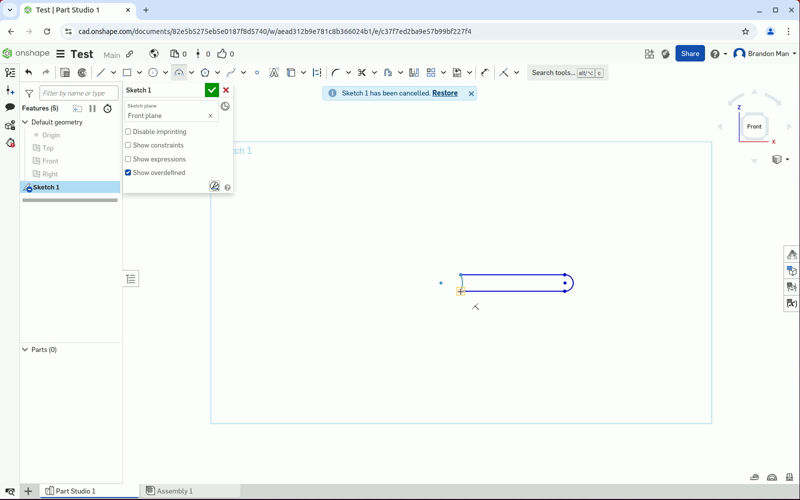
click(460, 291)
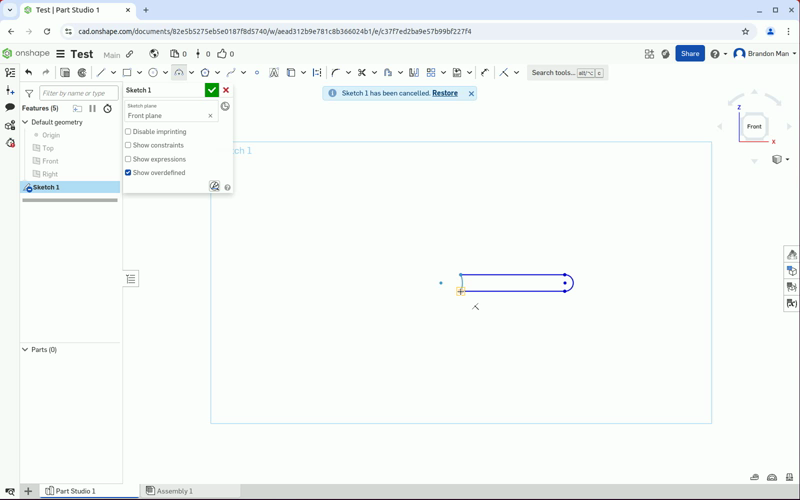
key_down(shift)
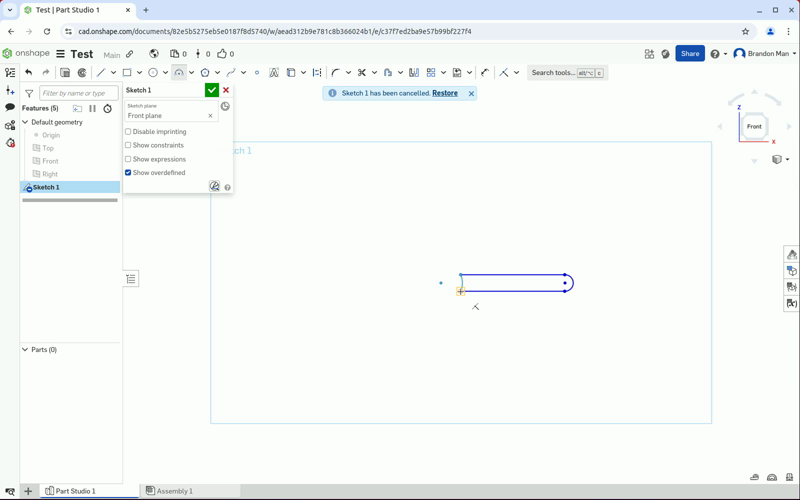
mouse_move(452, 282)
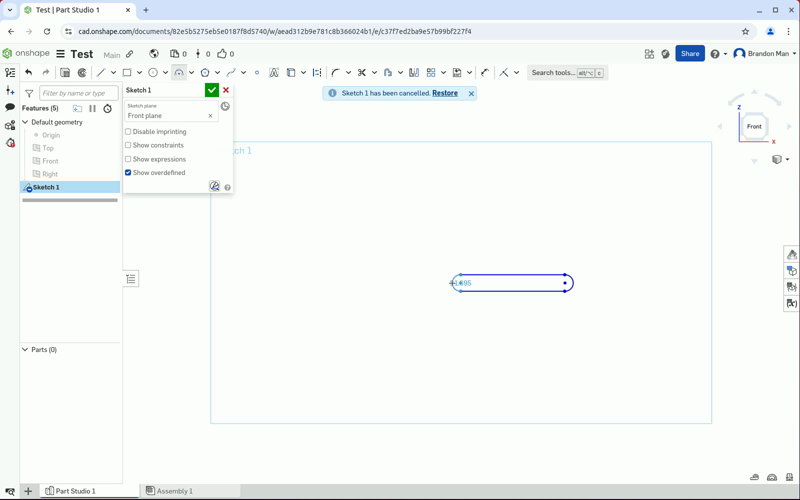
click(452, 282)
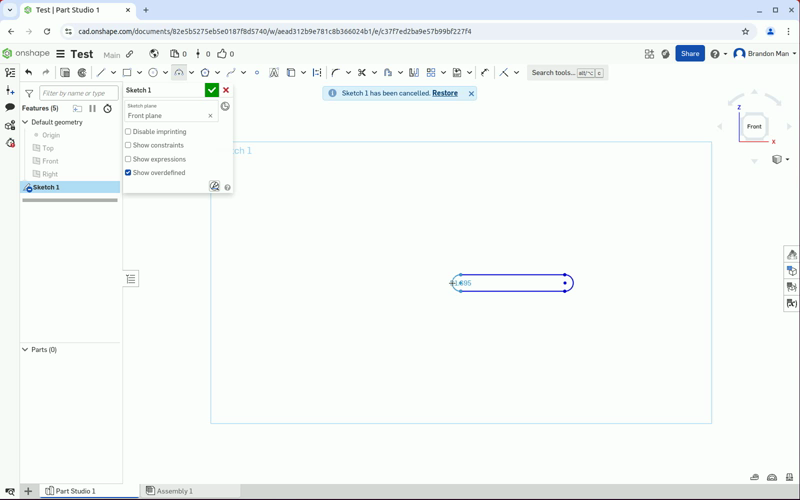
key_up(shift)
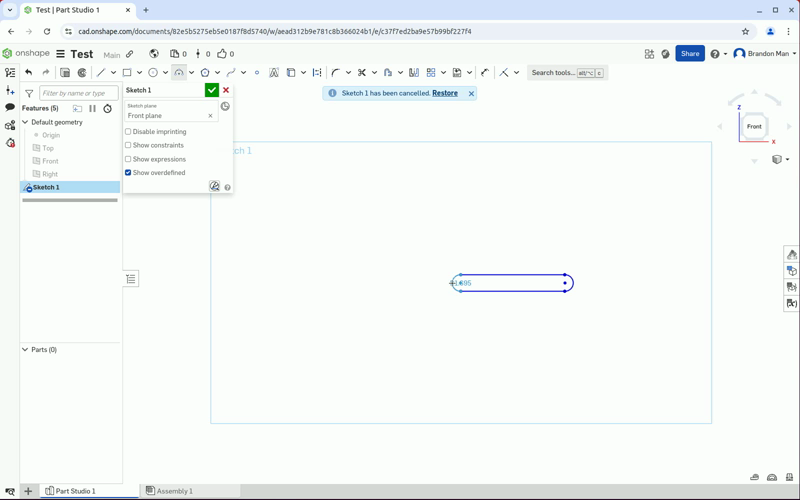
key(esc)
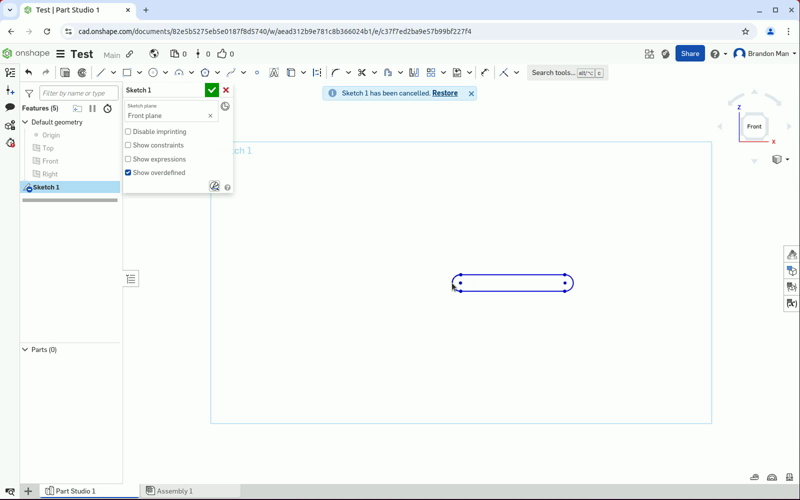
key(c)
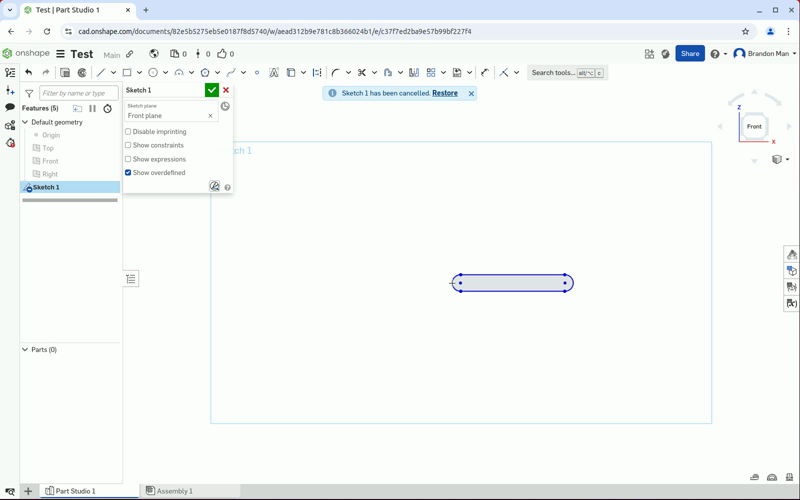
key_down(shift)
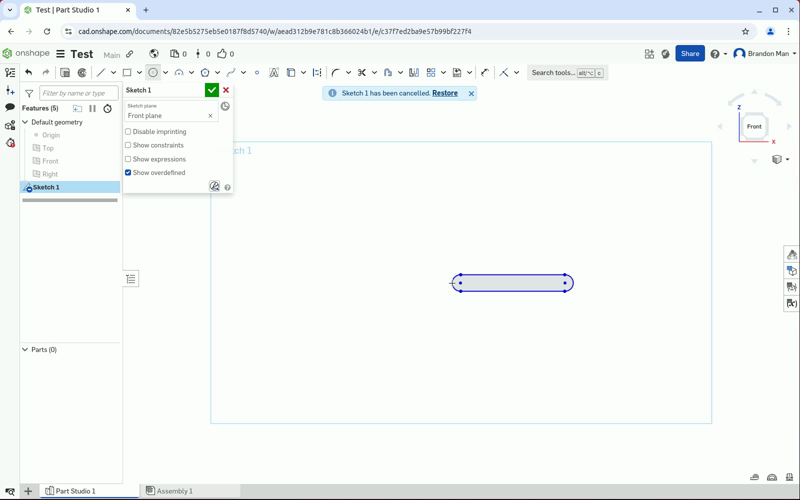
mouse_move(460, 282)
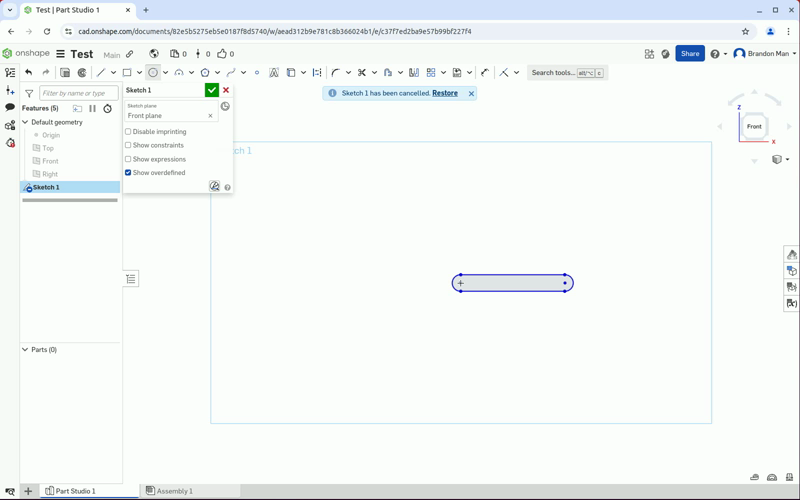
click(460, 282)
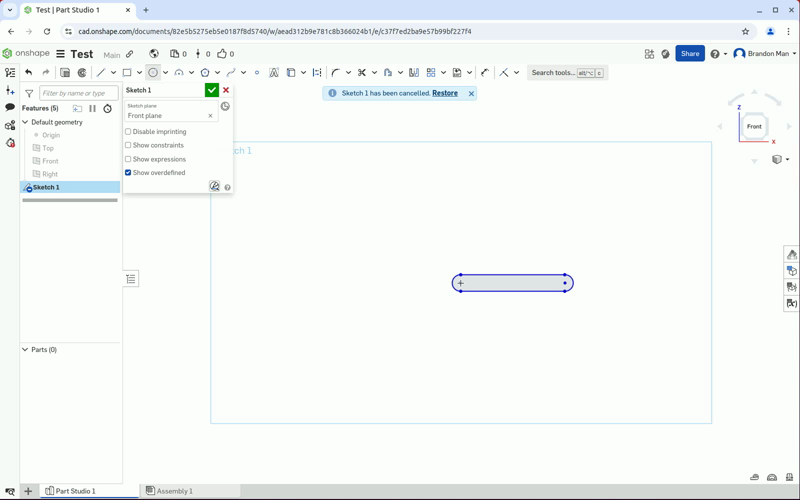
key_up(shift)
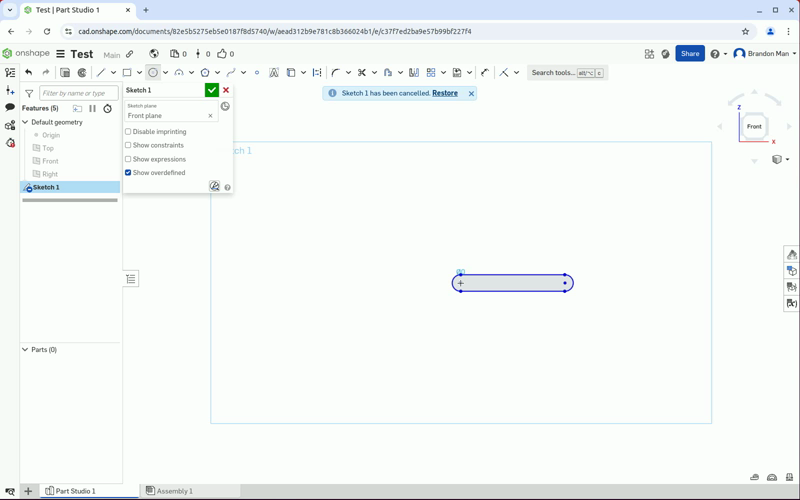
mouse_move(465, 282)
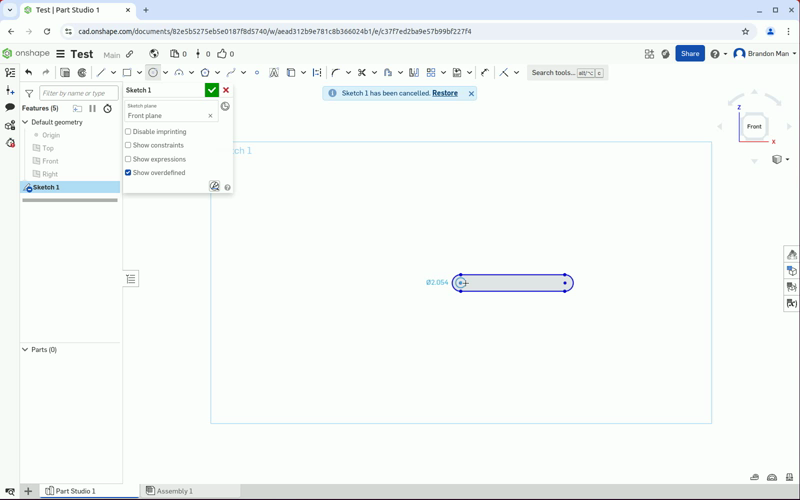
click(465, 282)
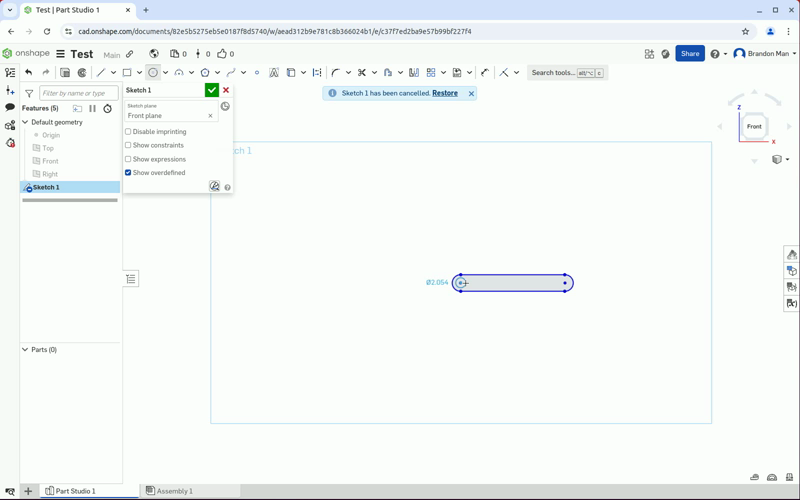
key(esc)
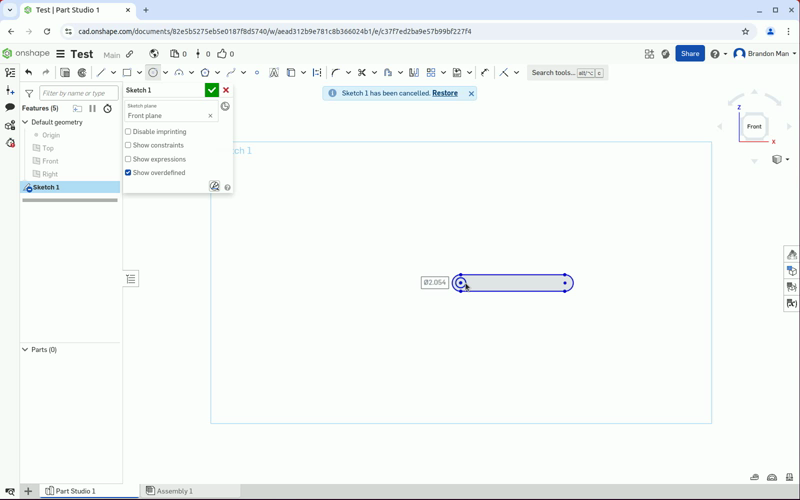
key(c)
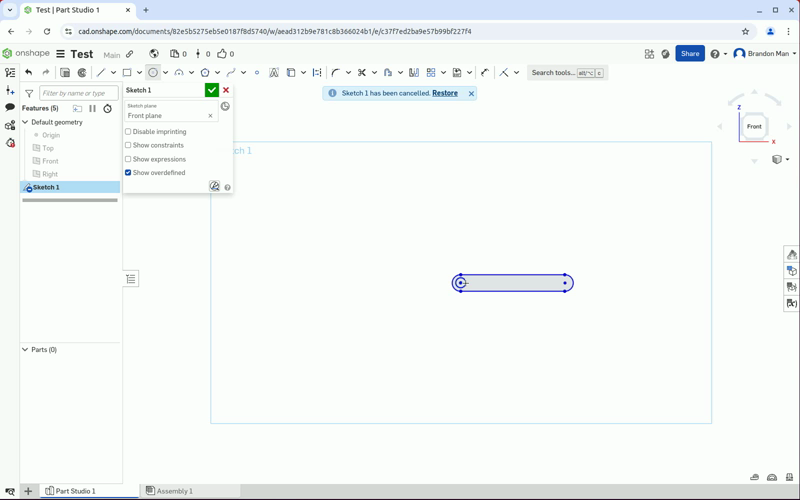
key_down(shift)
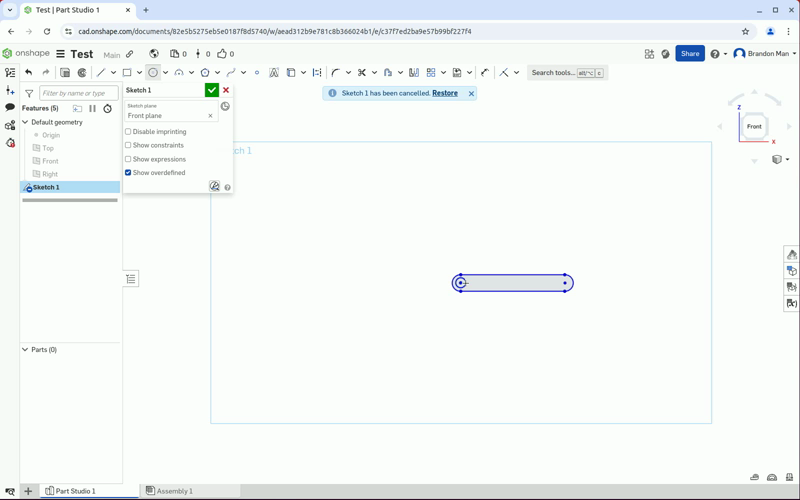
mouse_move(564, 282)
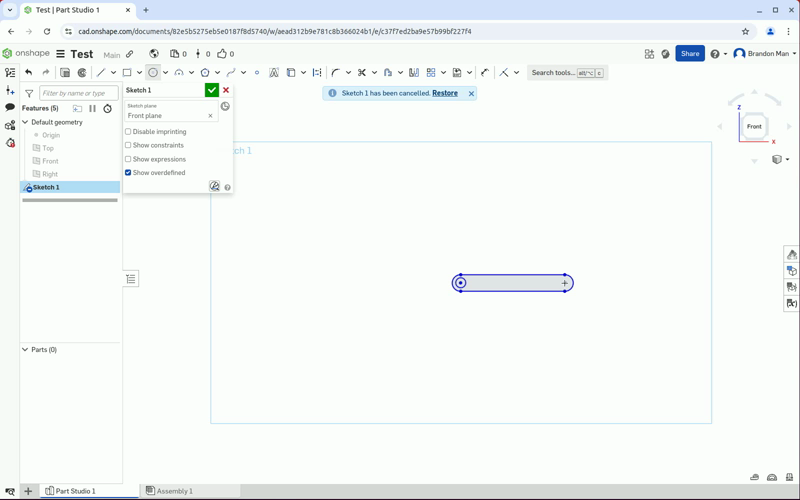
click(564, 282)
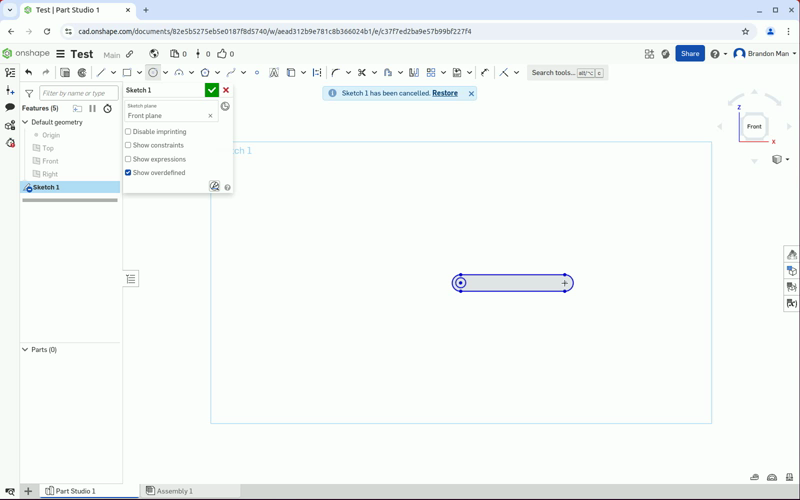
key_up(shift)
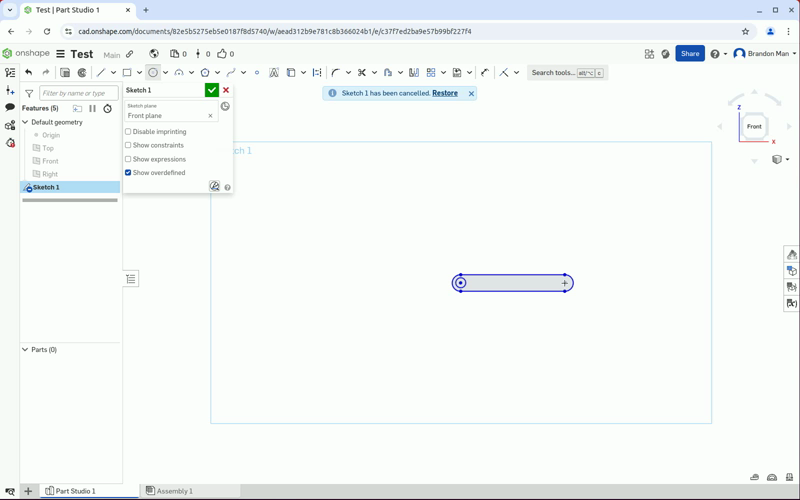
mouse_move(569, 282)
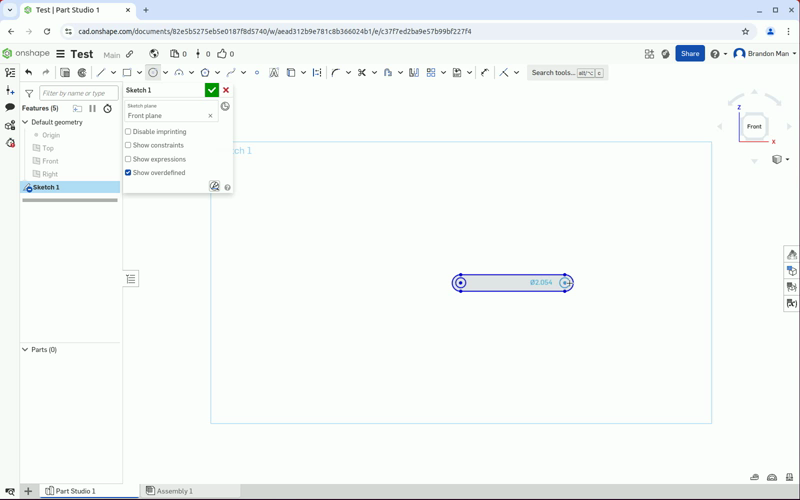
scroll(6)
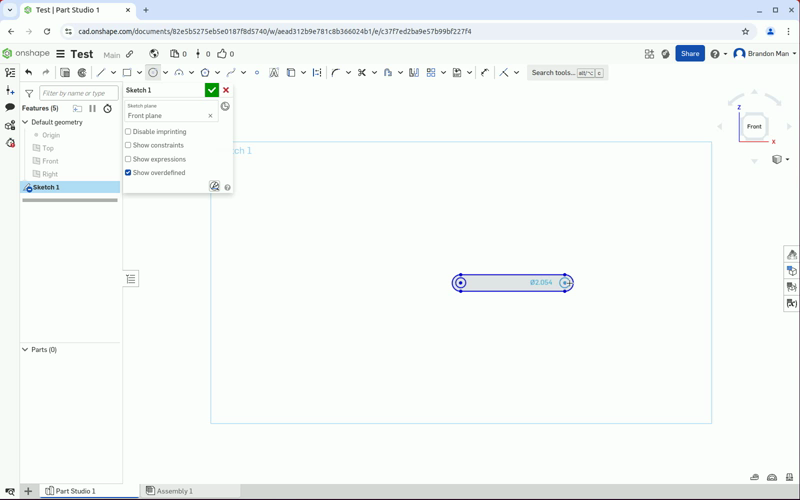
scroll(6)
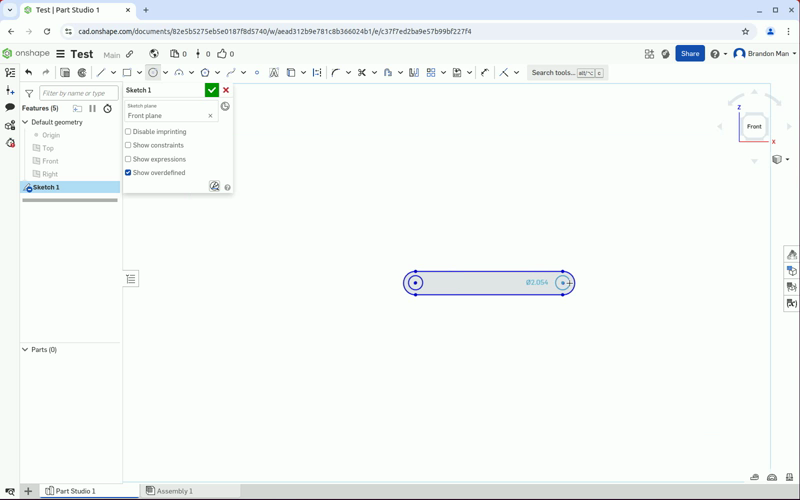
scroll(6)
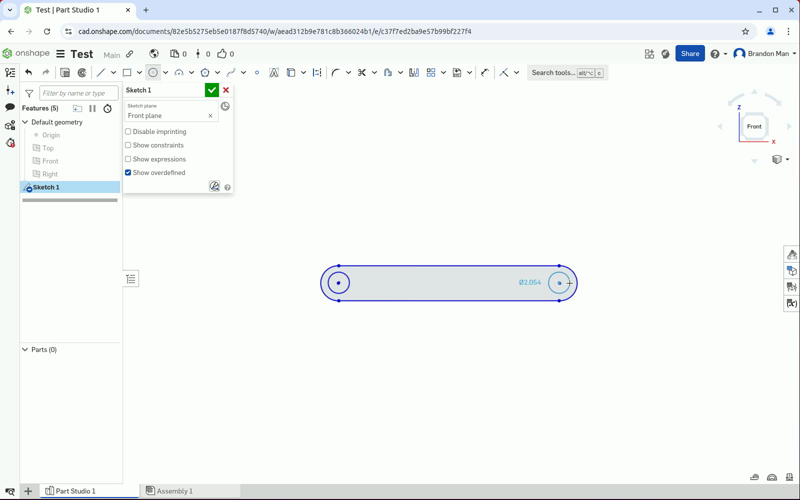
scroll(6)
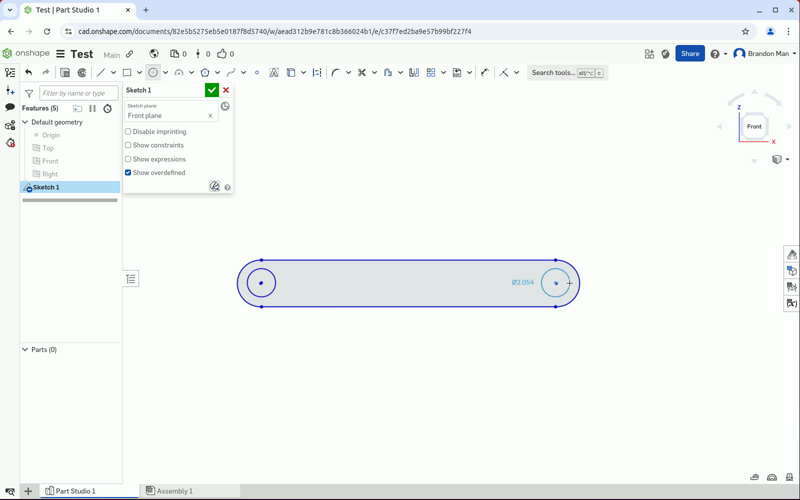
scroll(6)
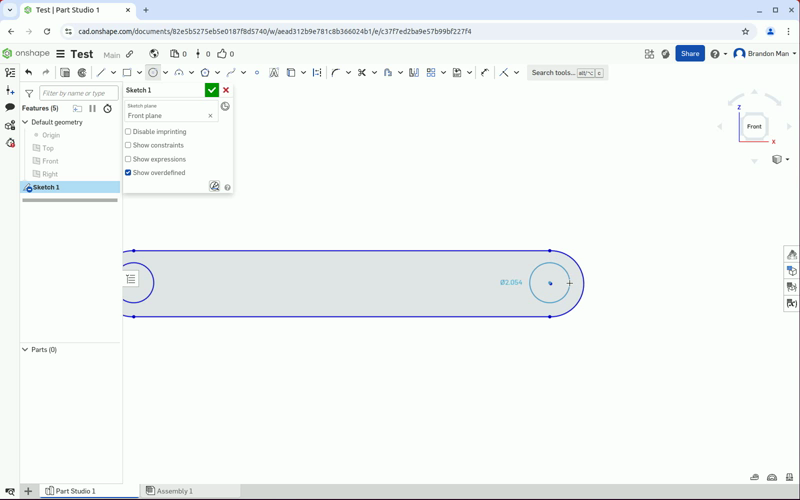
scroll(6)
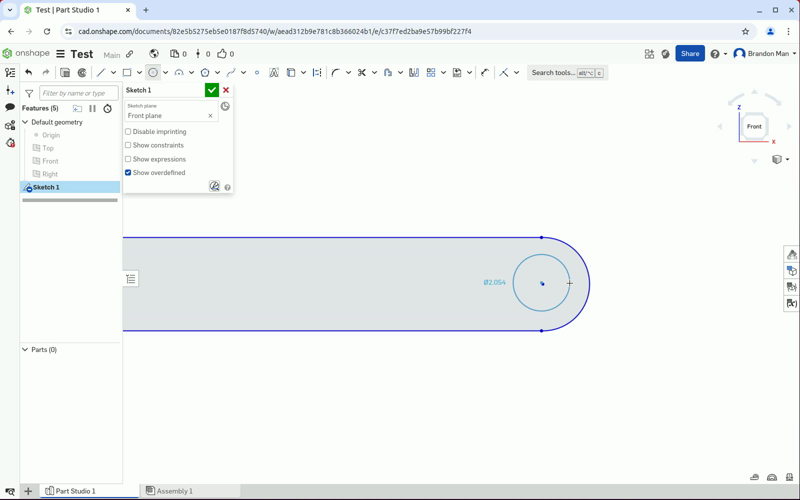
scroll(6)
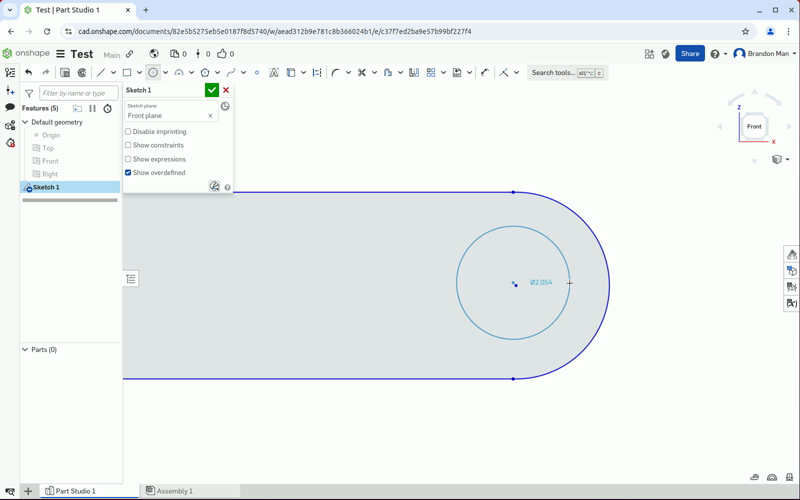
click(569, 282)
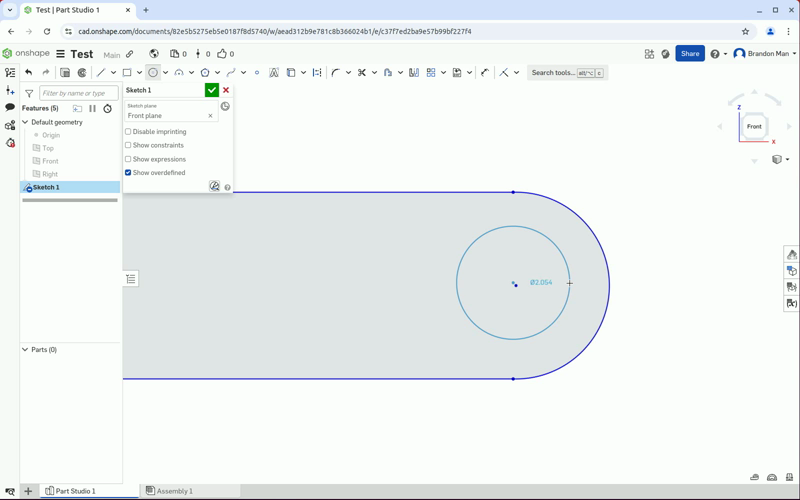
scroll(-6)
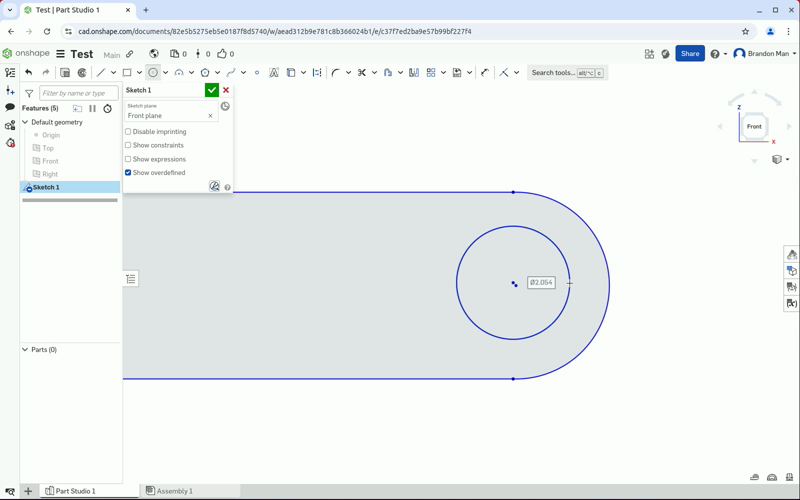
scroll(-6)
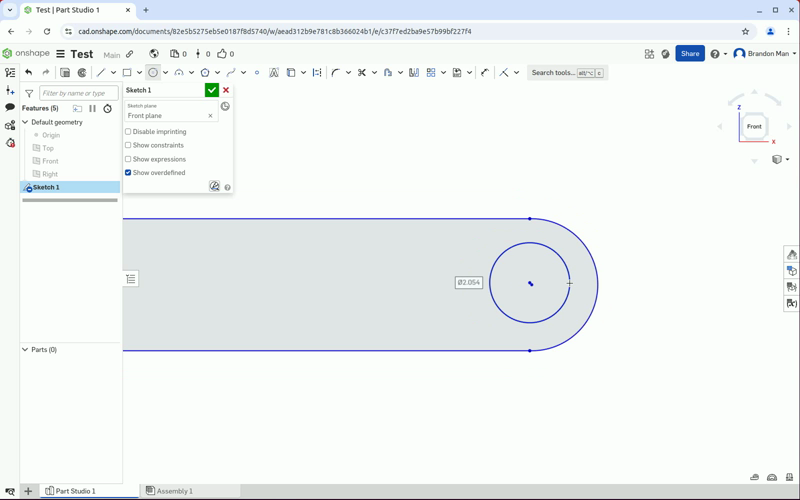
scroll(-6)
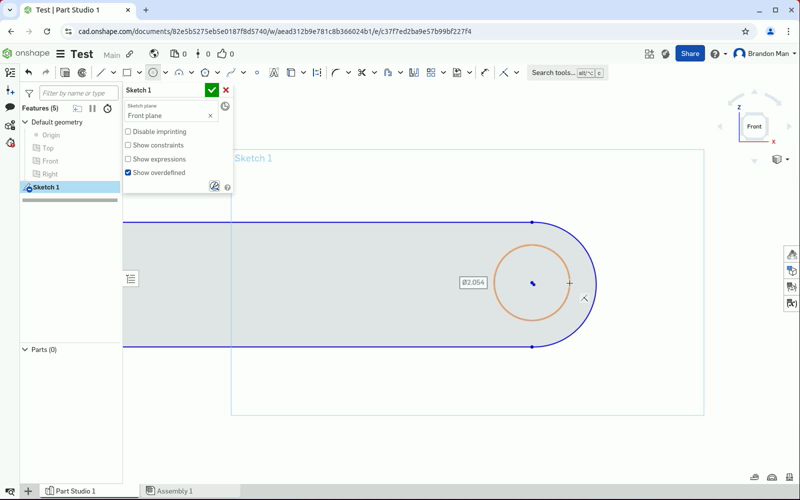
scroll(-6)
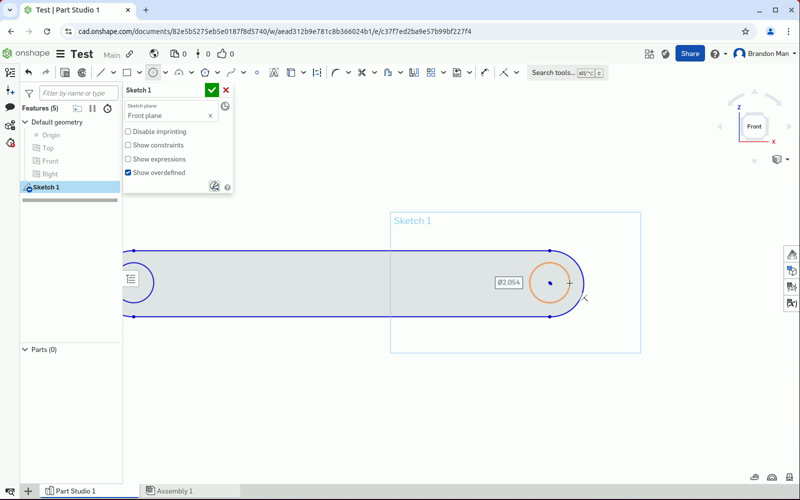
scroll(-6)
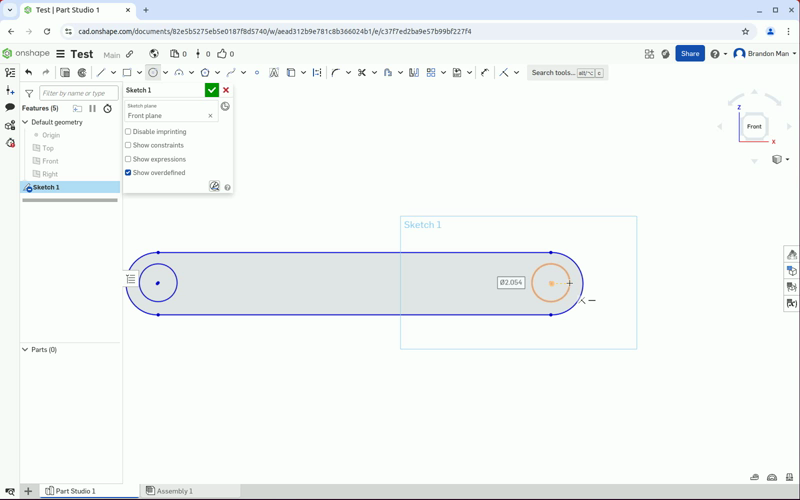
scroll(-6)
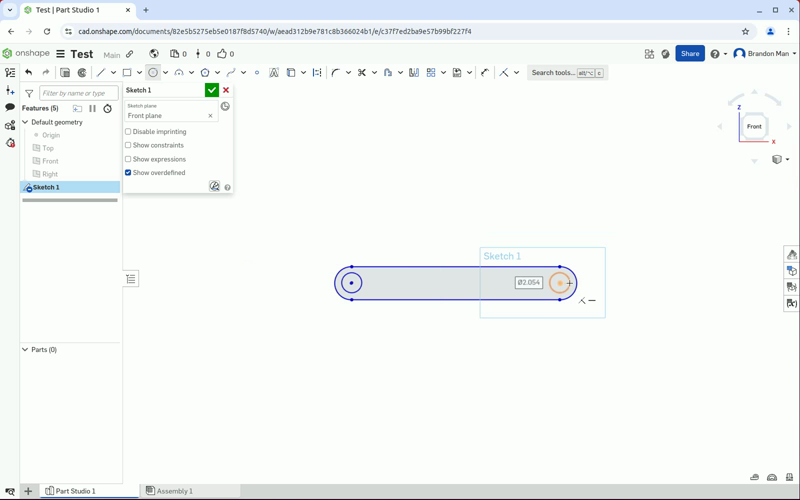
scroll(-6)
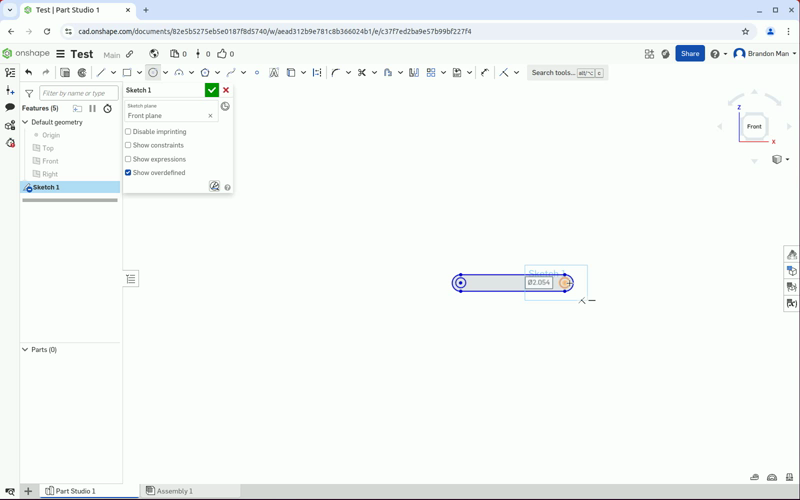
key(esc)
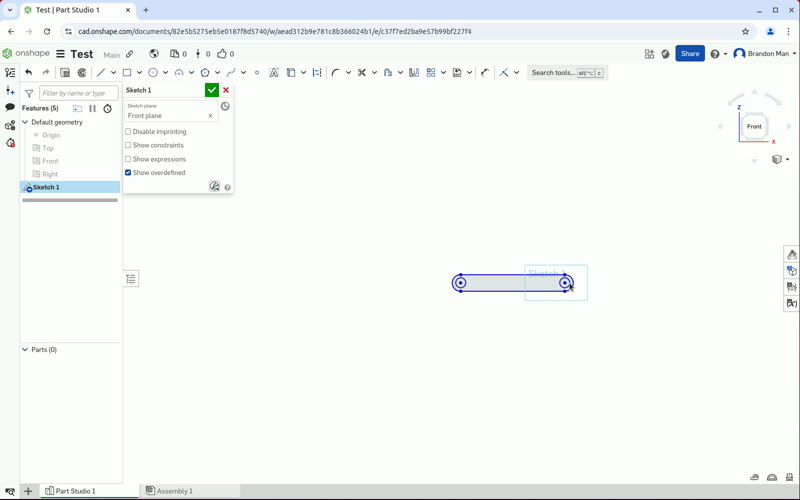
mouse_move(513, 289)
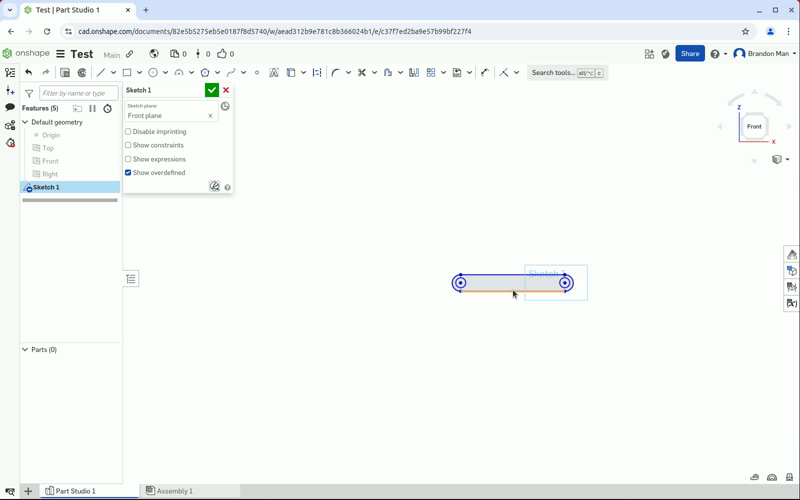
click(513, 289)
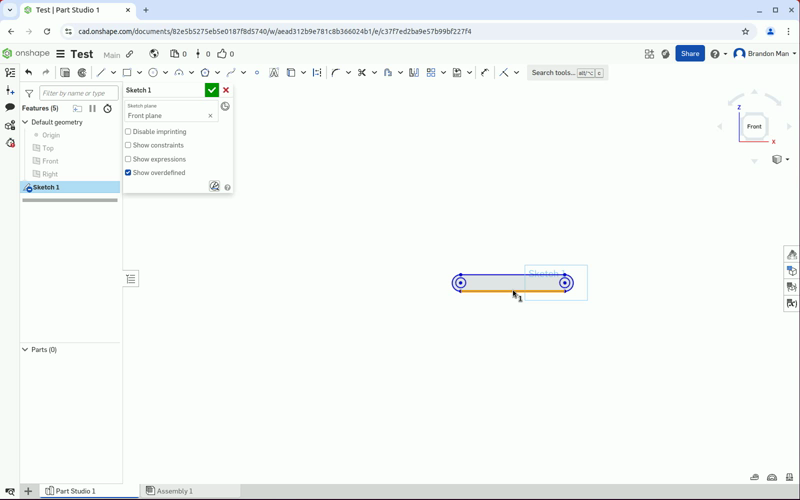
mouse_move(73, 352)
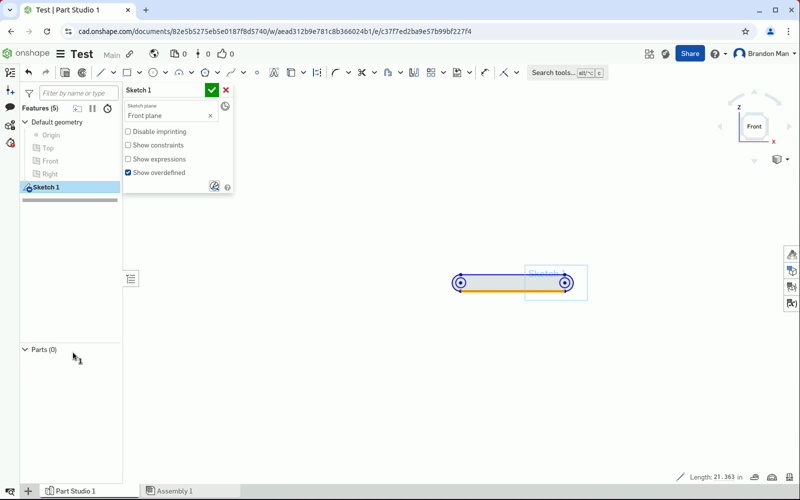
key(shift+y)
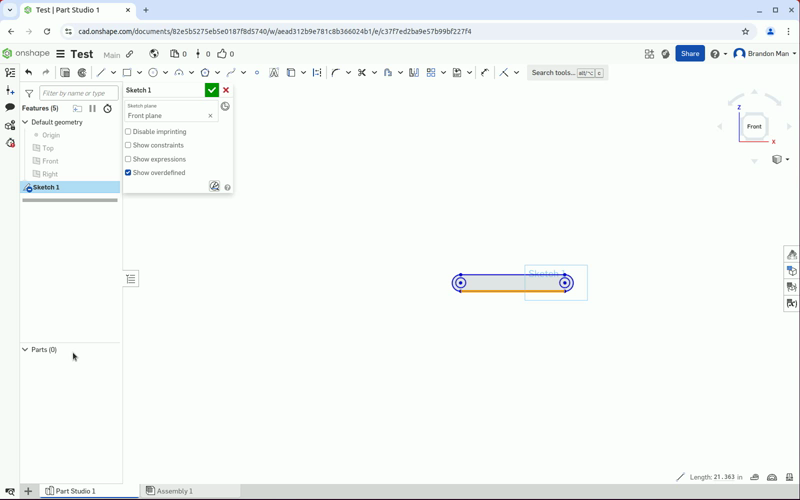
key(shift+e)
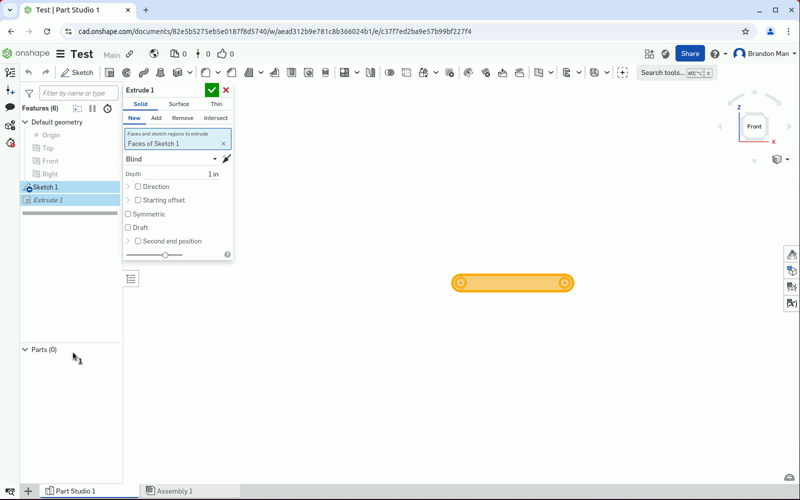
mouse_move(143, 106)
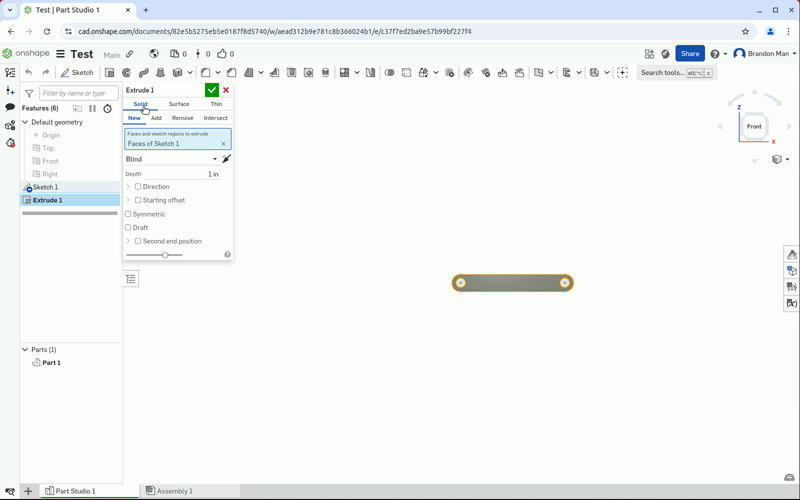
click(143, 106)
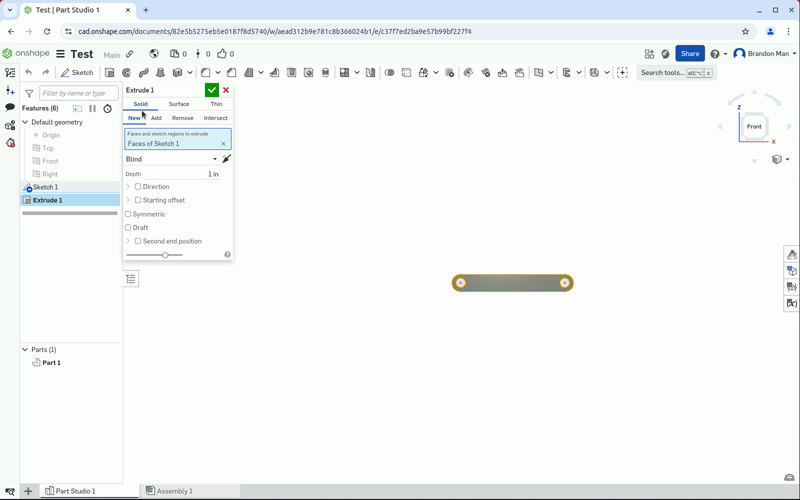
mouse_move(137, 120)
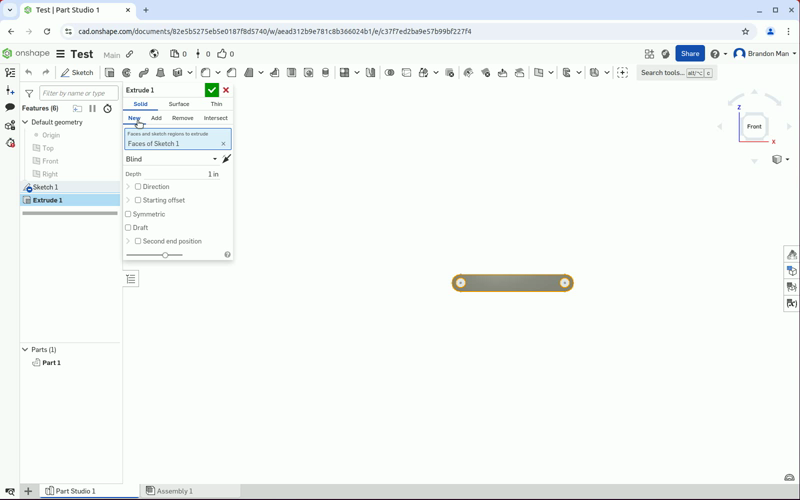
click(137, 120)
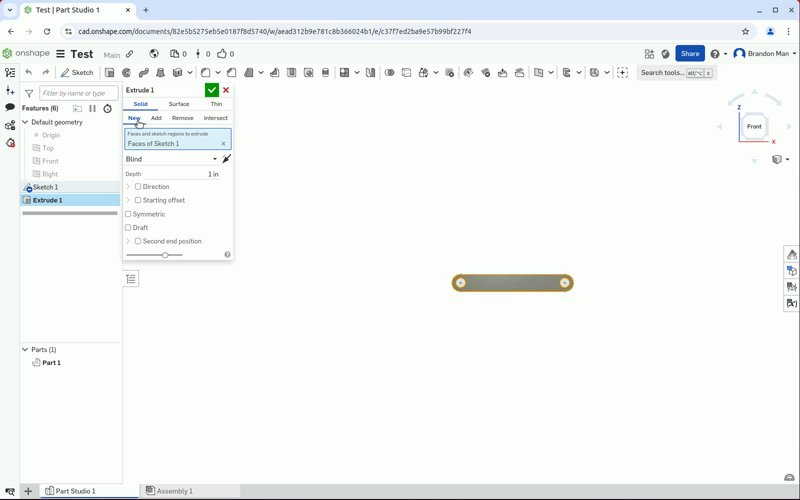
key(tab, 4)
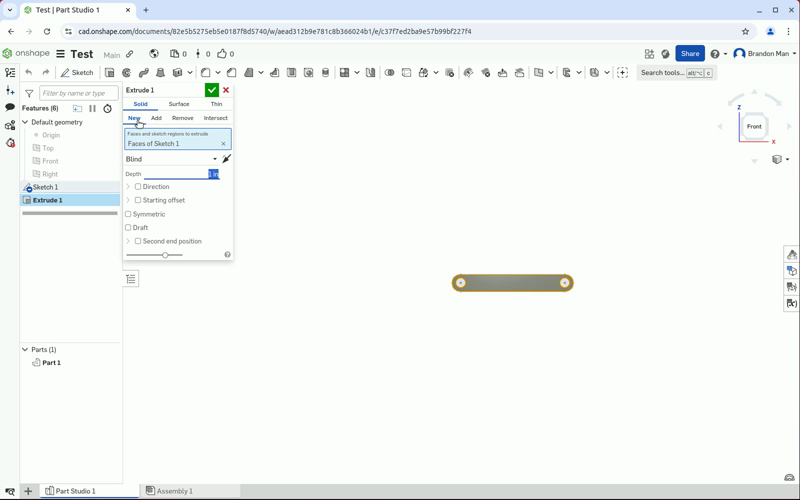
text(2.166)
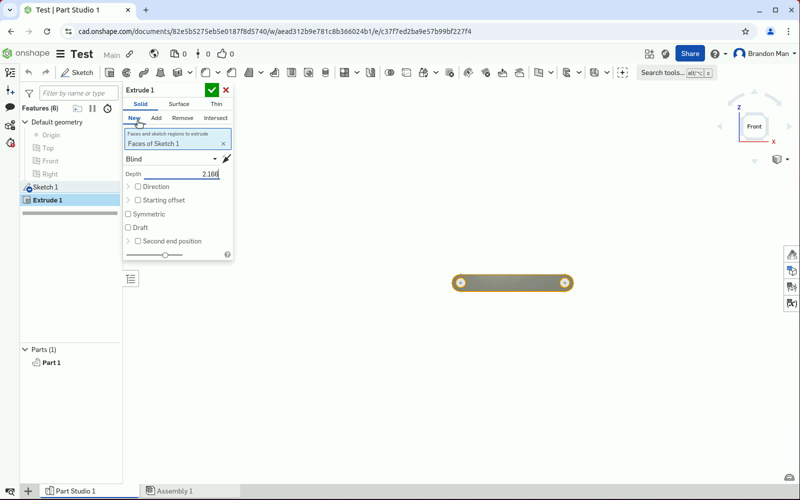
key(enter)
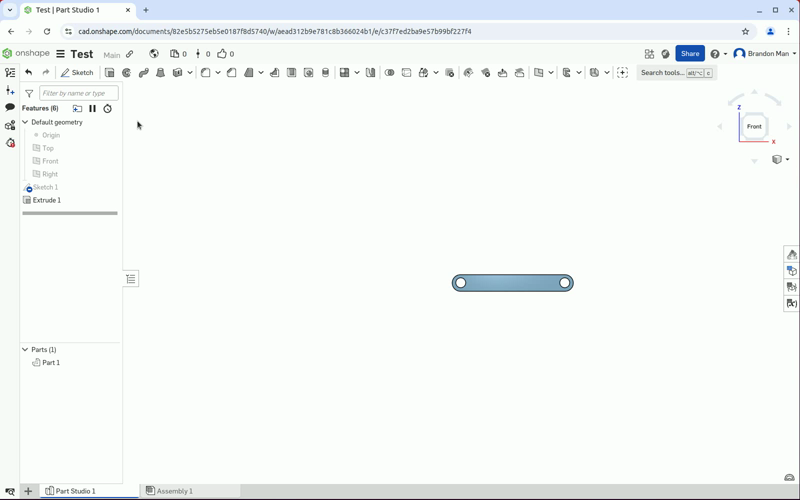
key(shift+h)
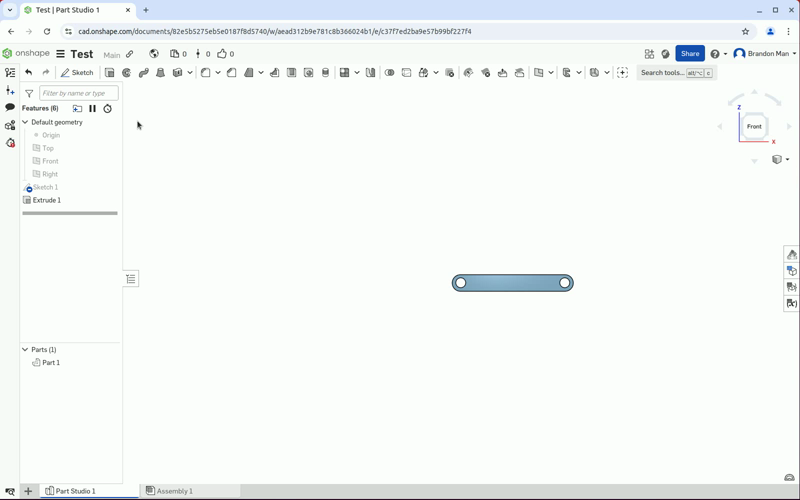
key(shift+h)
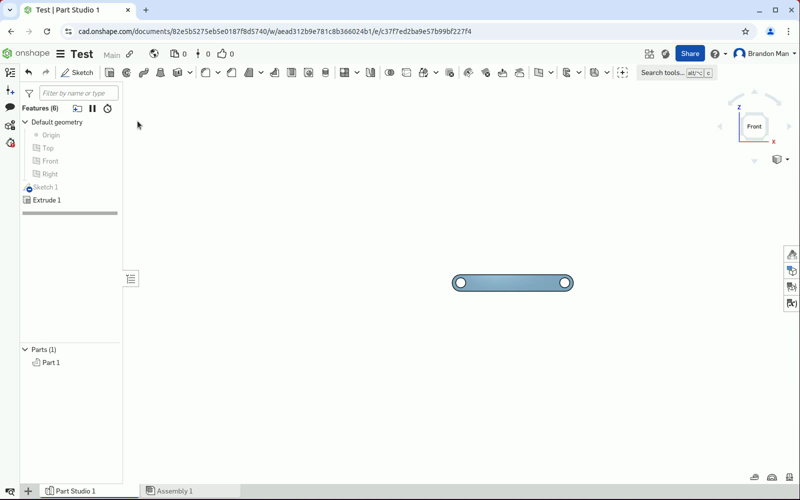
mouse_move(73, 189)
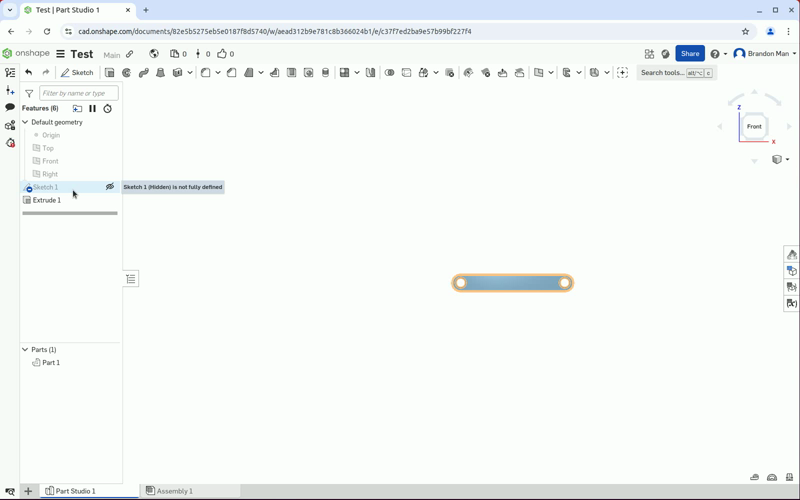
click(73, 189)
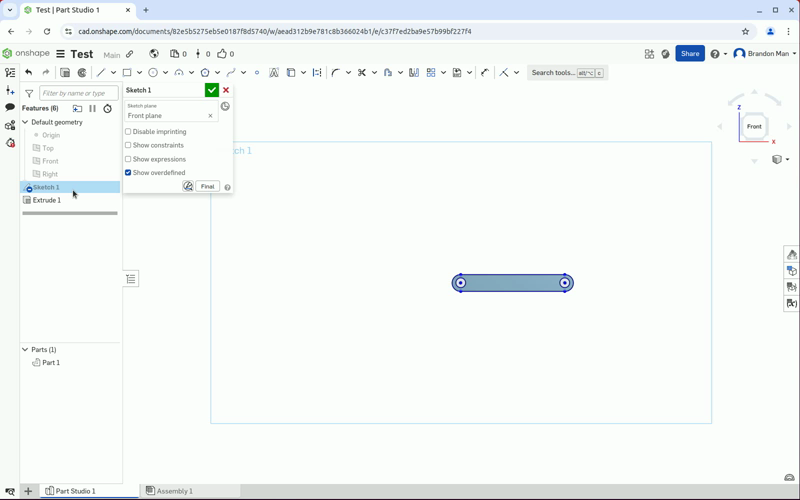
mouse_move(229, 92)
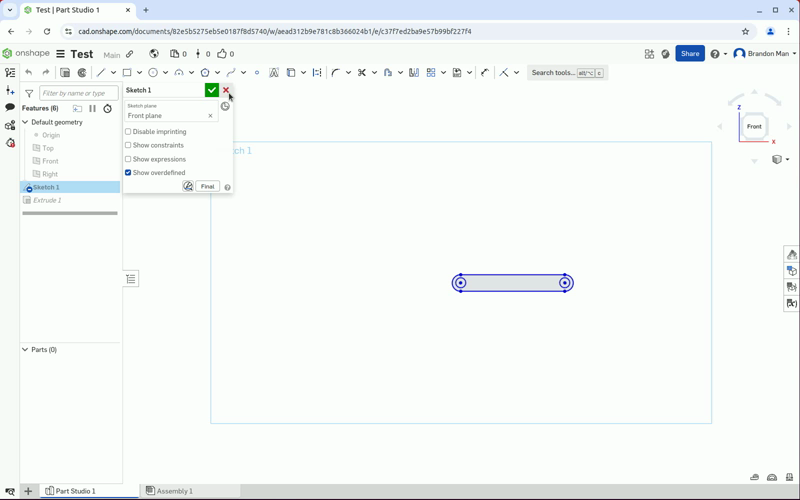
click(229, 92)
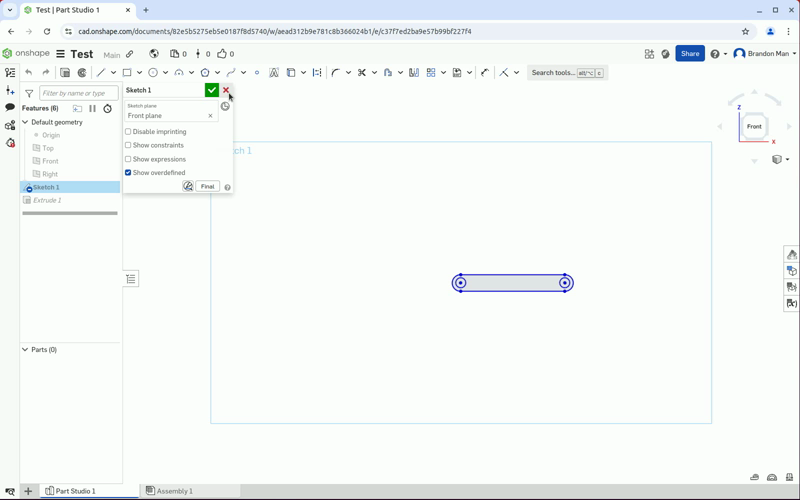
key(shift+s)
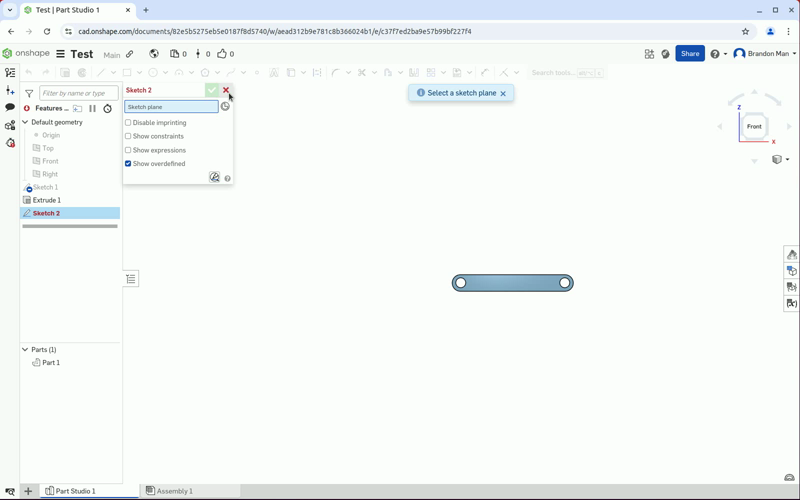
mouse_move(73, 163)
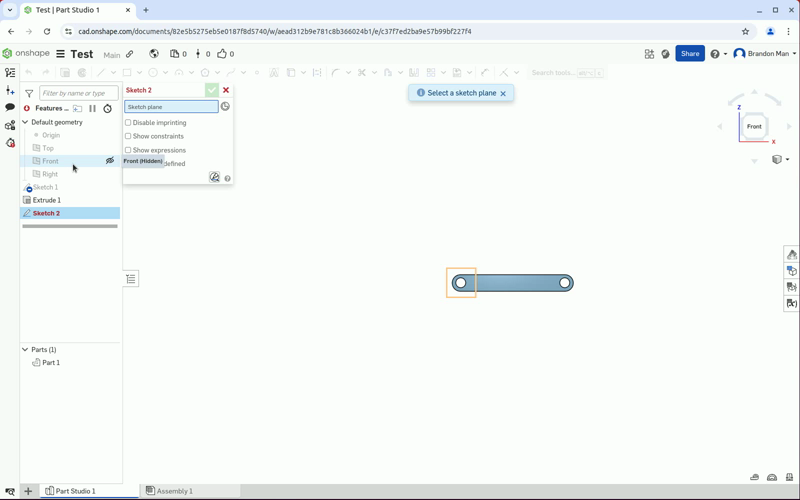
click(73, 163)
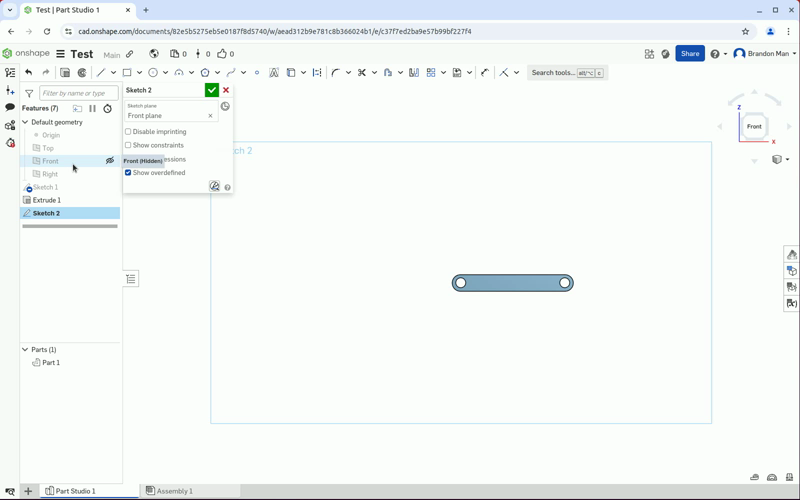
mouse_move(73, 352)
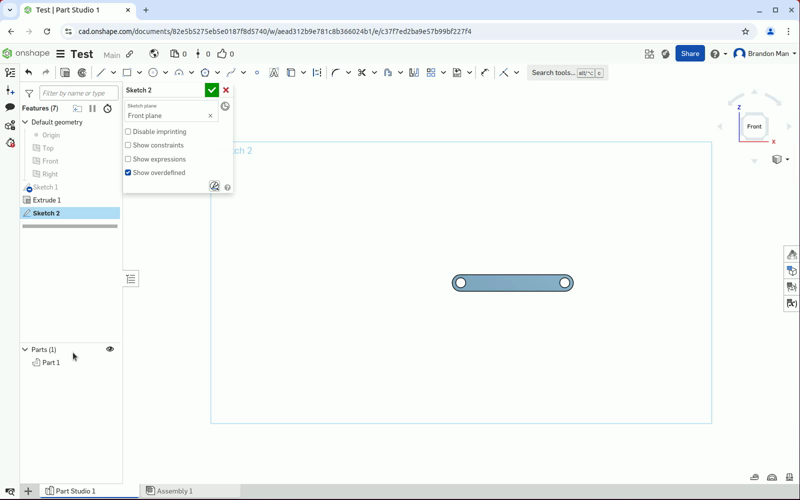
key(y)
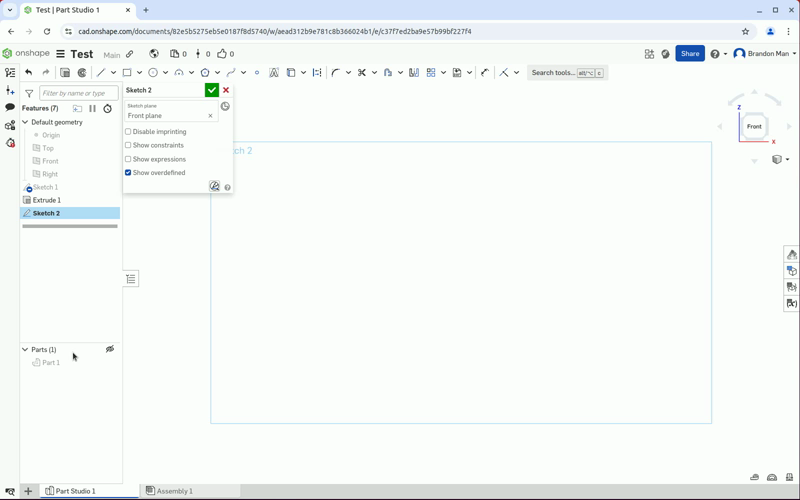
key(c)
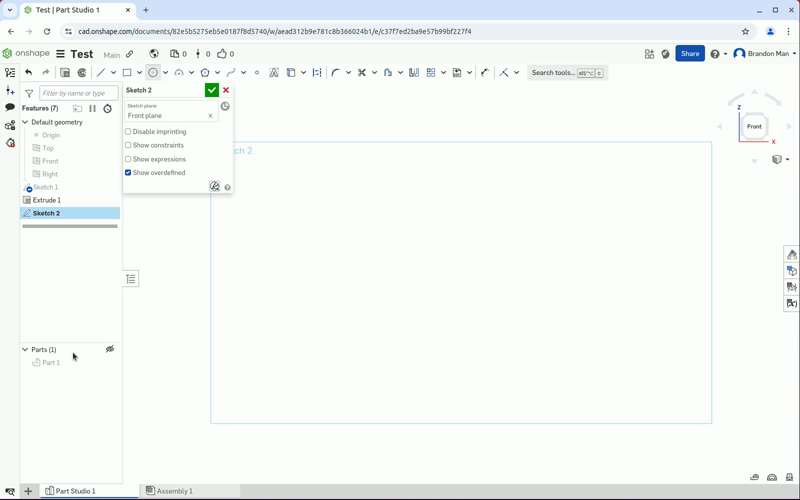
key_down(shift)
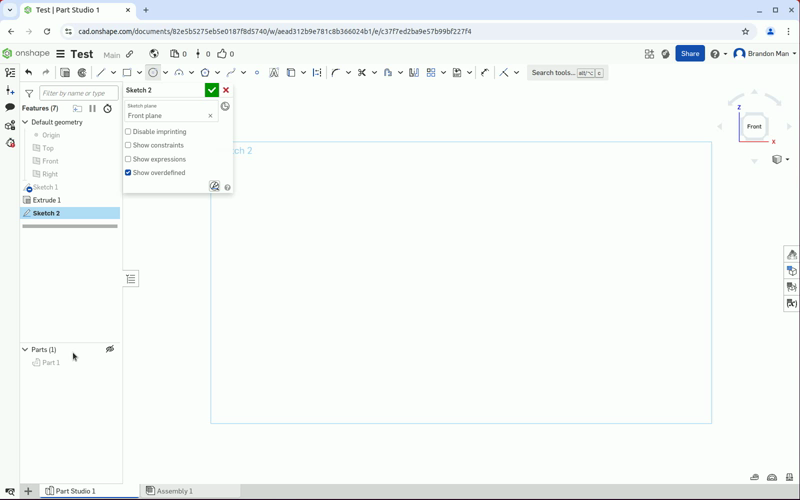
mouse_move(461, 282)
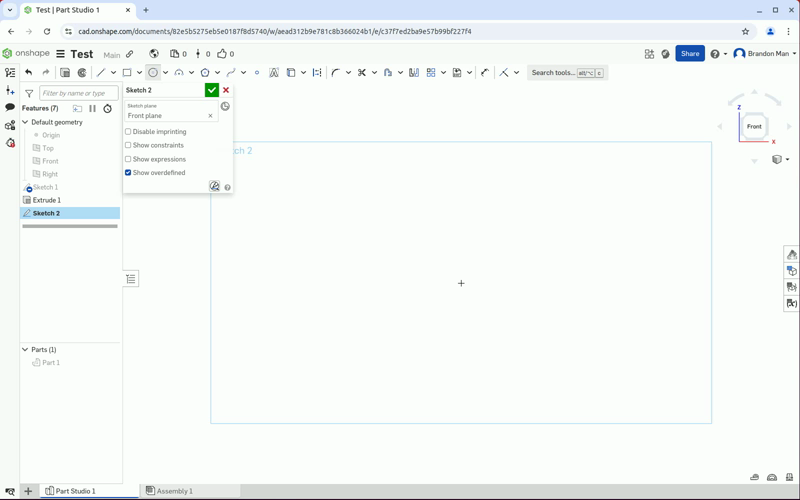
click(461, 282)
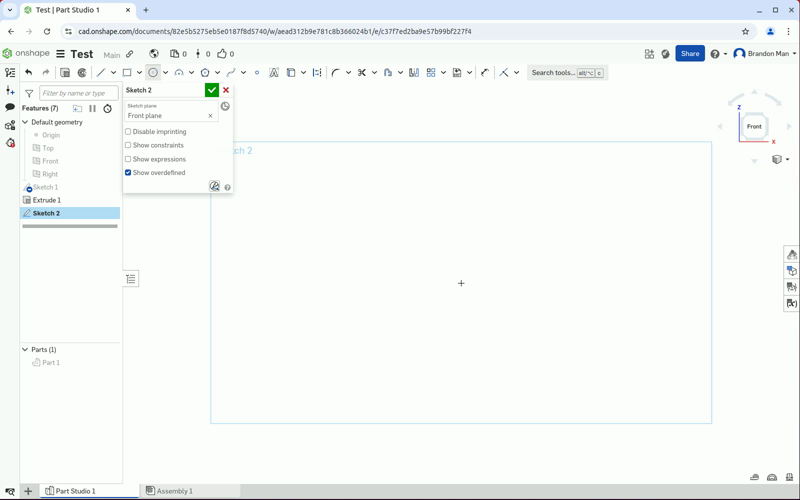
key_up(shift)
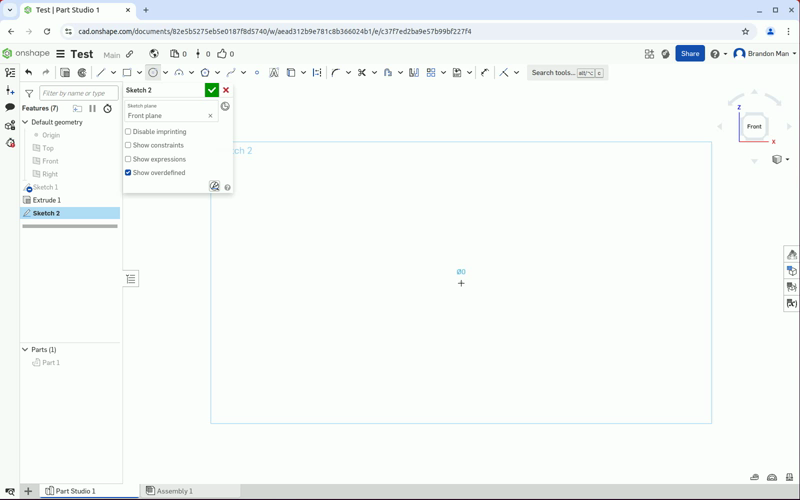
mouse_move(464, 282)
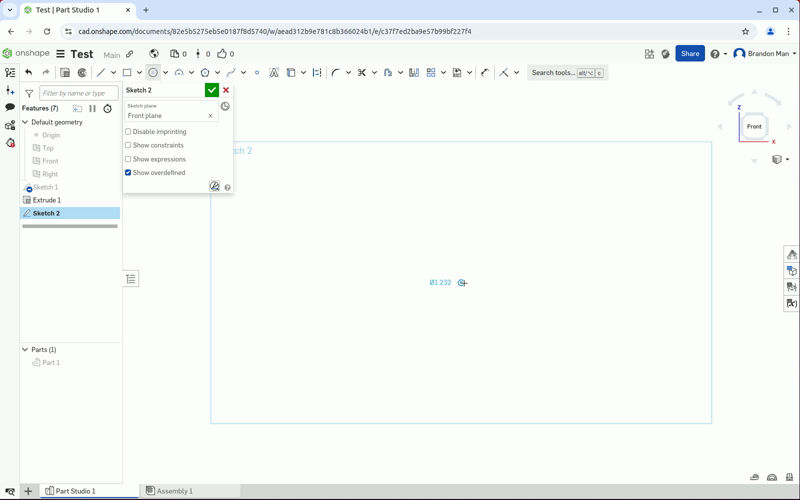
click(464, 282)
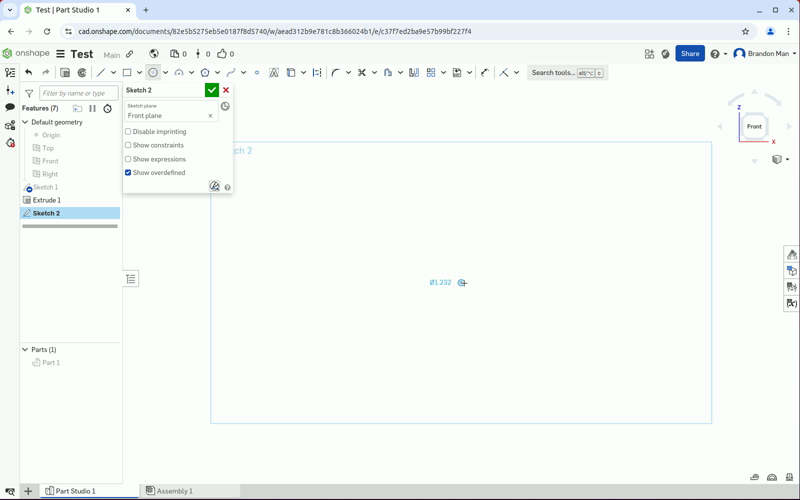
key(esc)
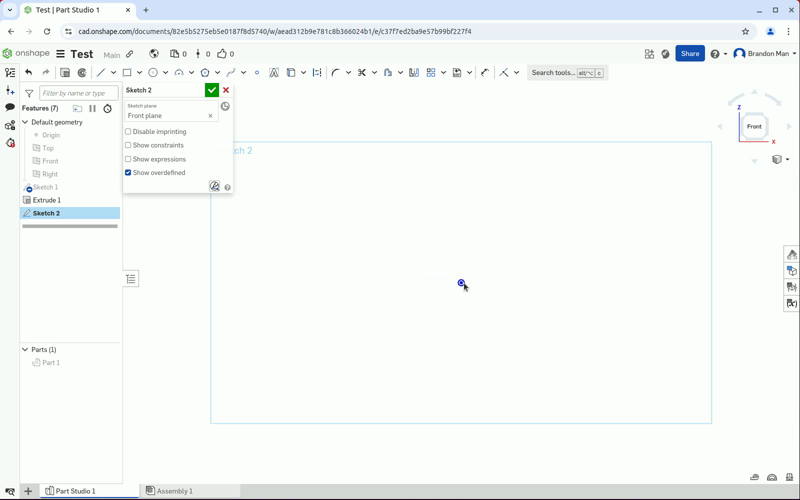
mouse_move(463, 284)
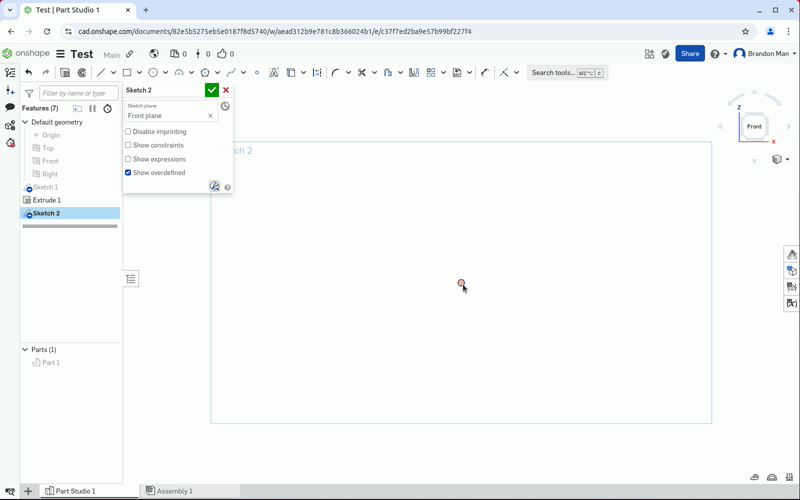
scroll(6)
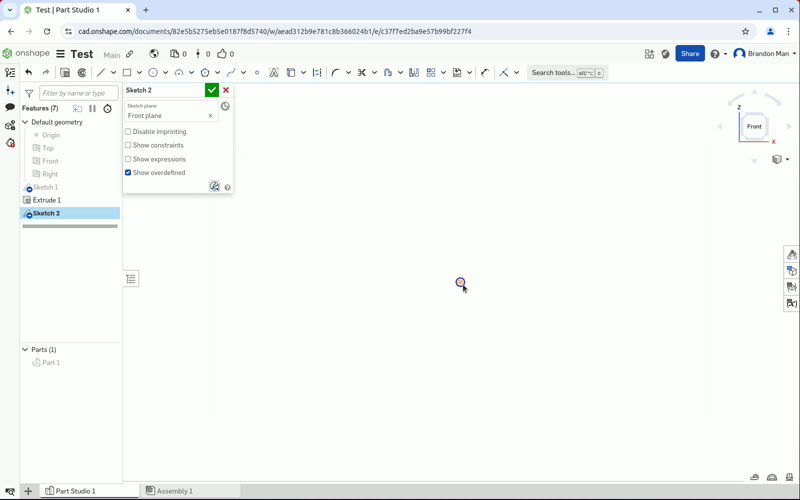
scroll(6)
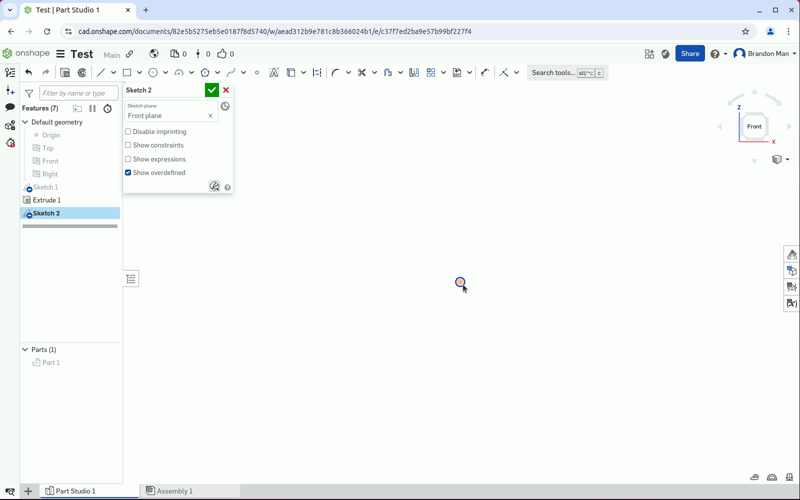
scroll(6)
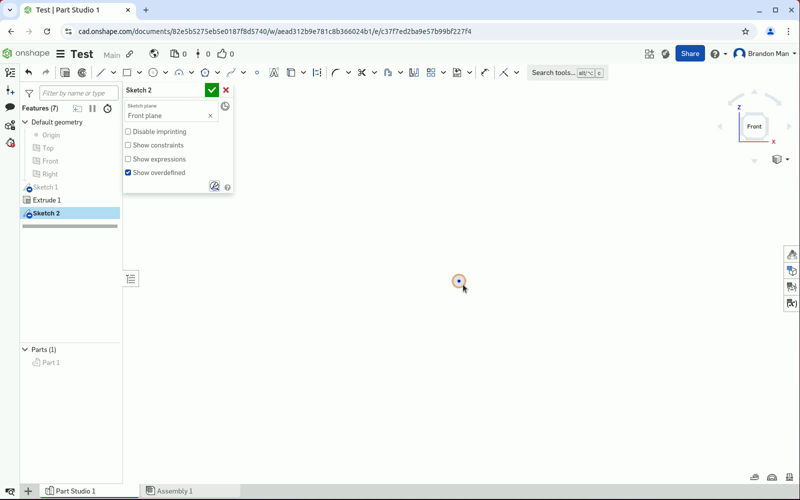
scroll(6)
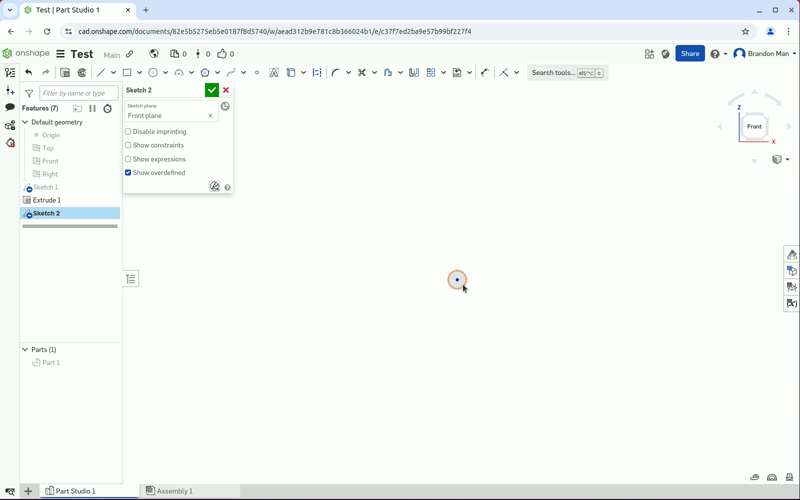
scroll(6)
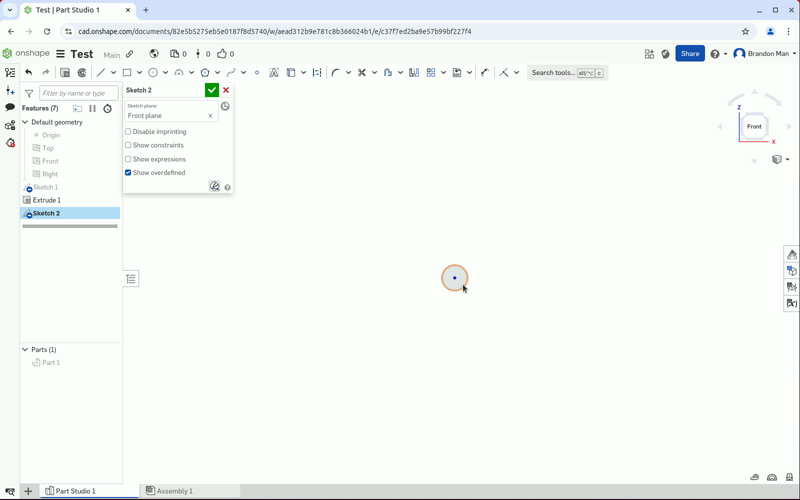
scroll(6)
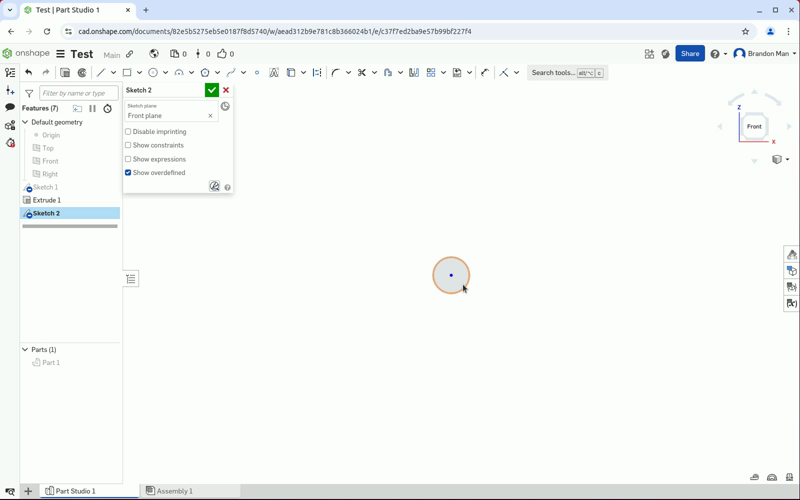
scroll(6)
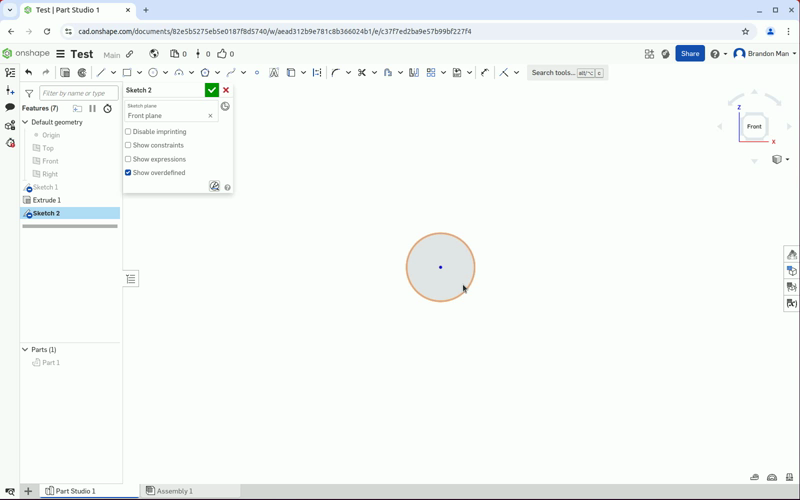
click(463, 284)
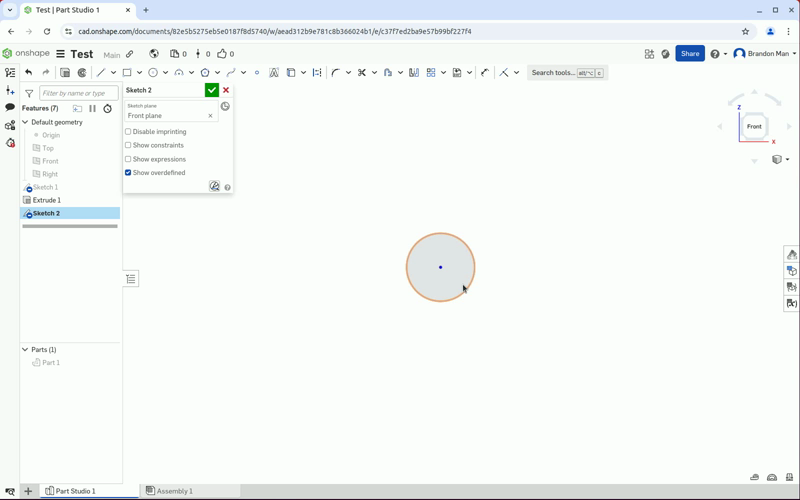
scroll(-6)
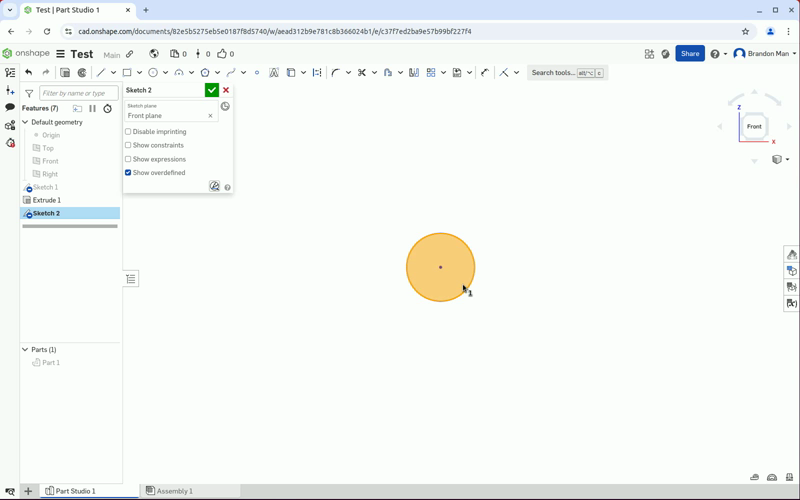
scroll(-6)
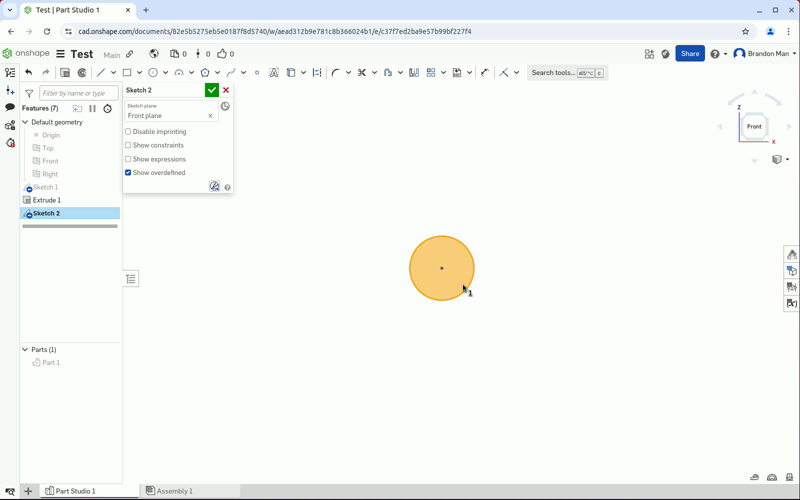
scroll(-6)
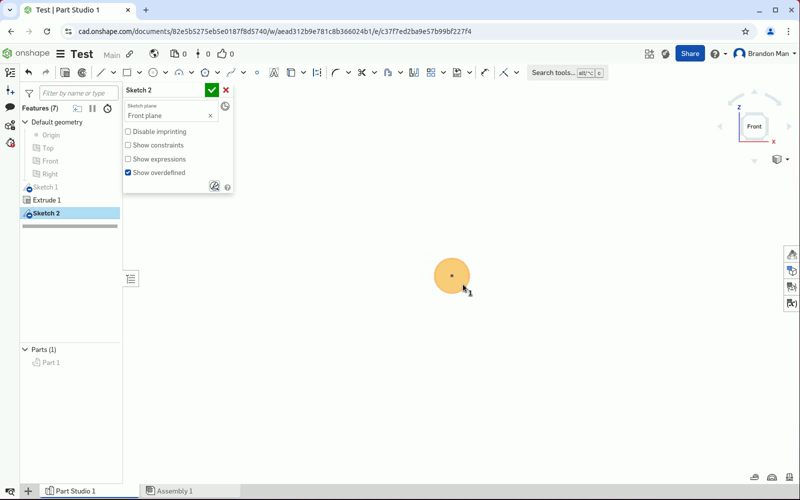
scroll(-6)
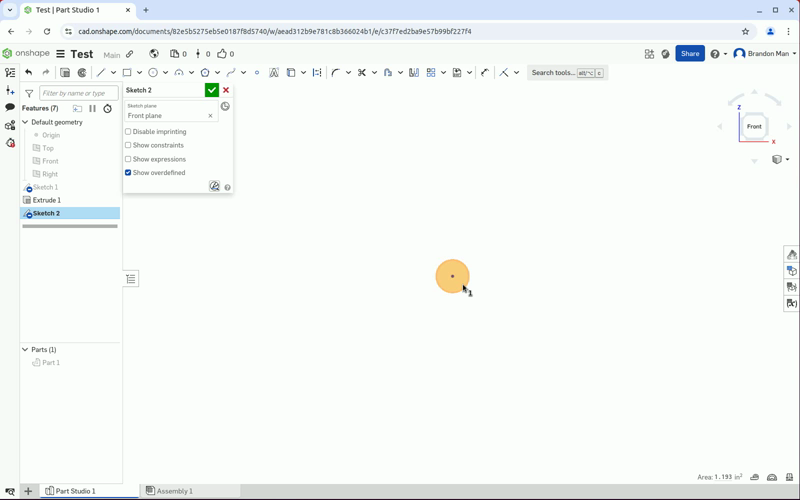
scroll(-6)
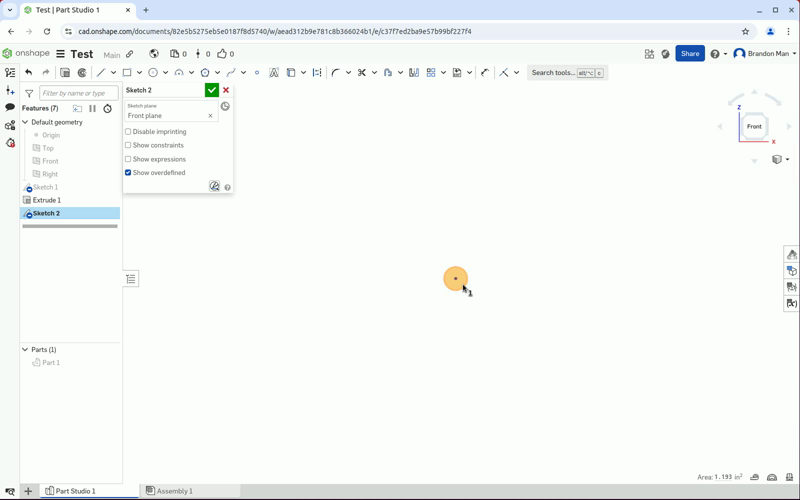
scroll(-6)
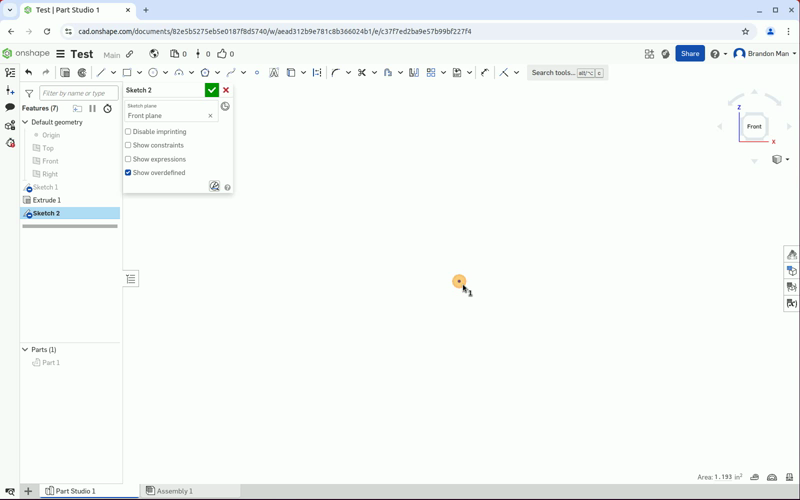
scroll(-6)
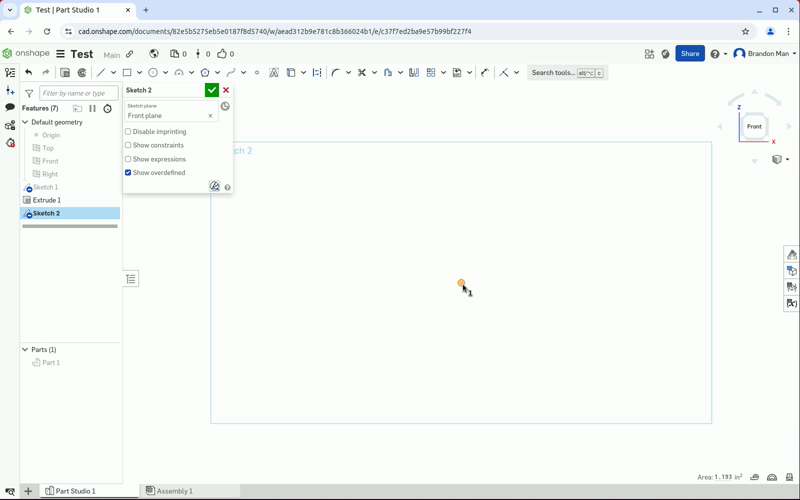
mouse_move(73, 352)
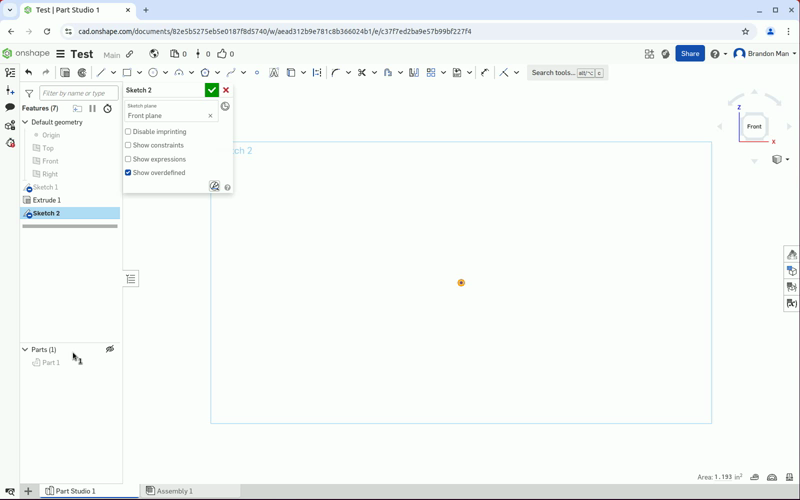
key(shift+y)
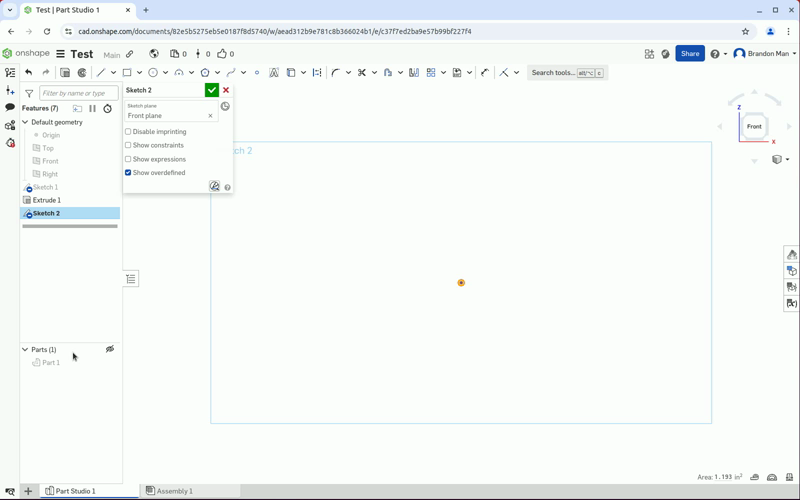
key(shift+e)
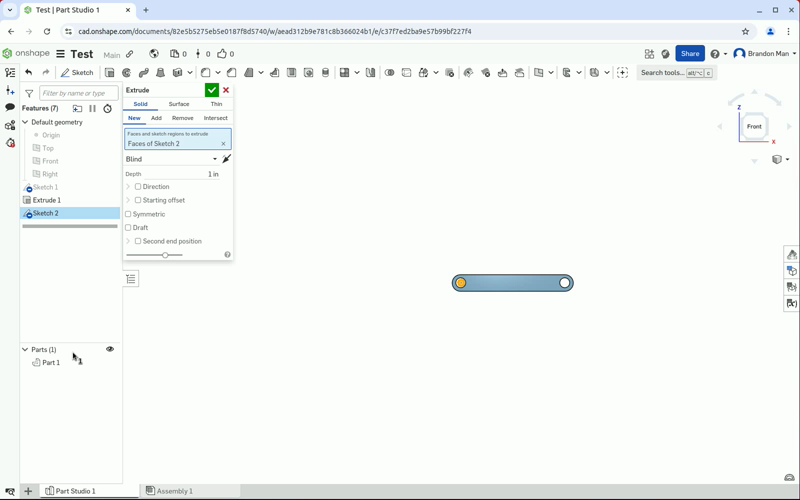
mouse_move(143, 106)
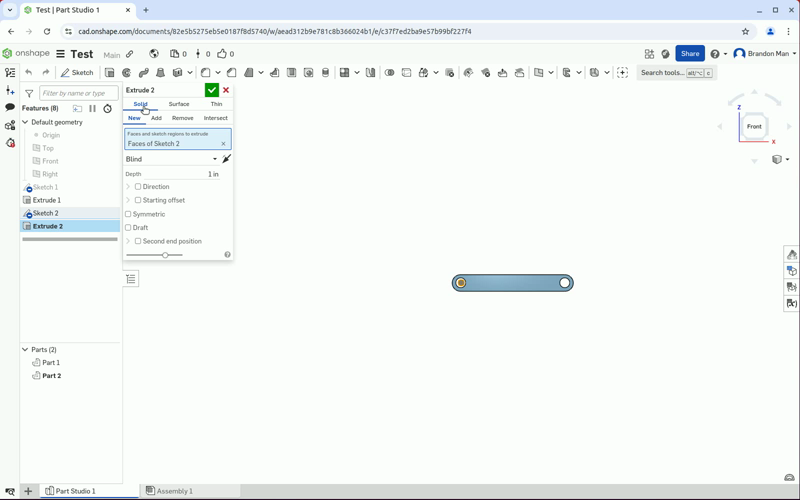
click(143, 106)
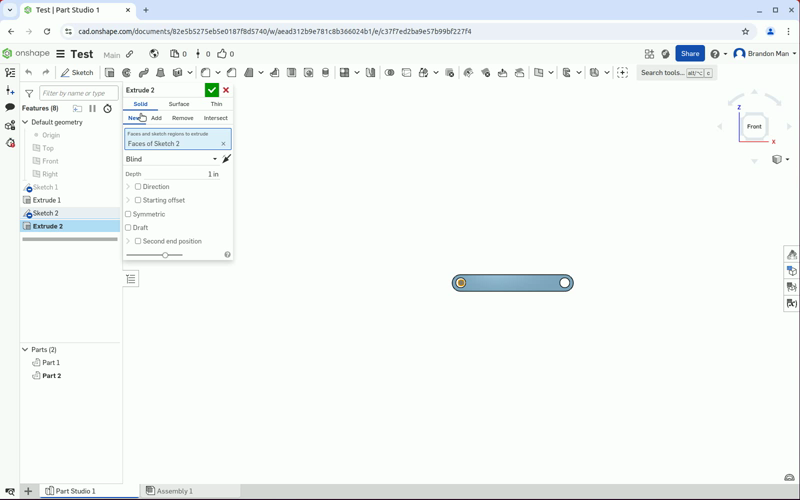
mouse_move(137, 120)
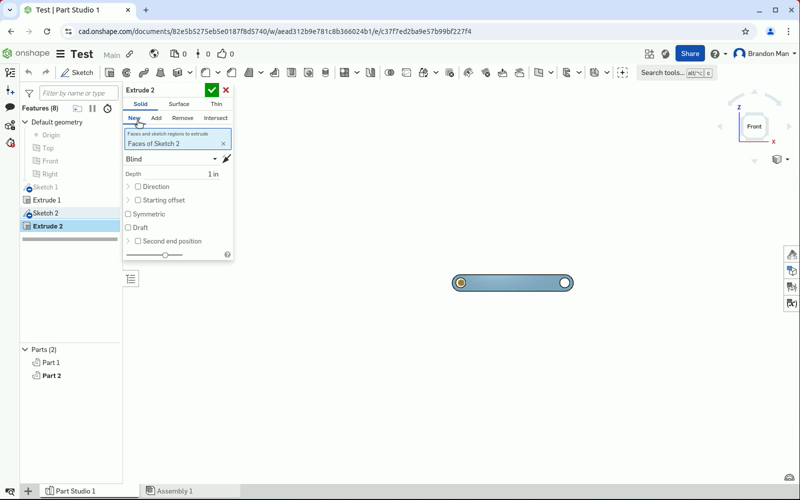
click(137, 120)
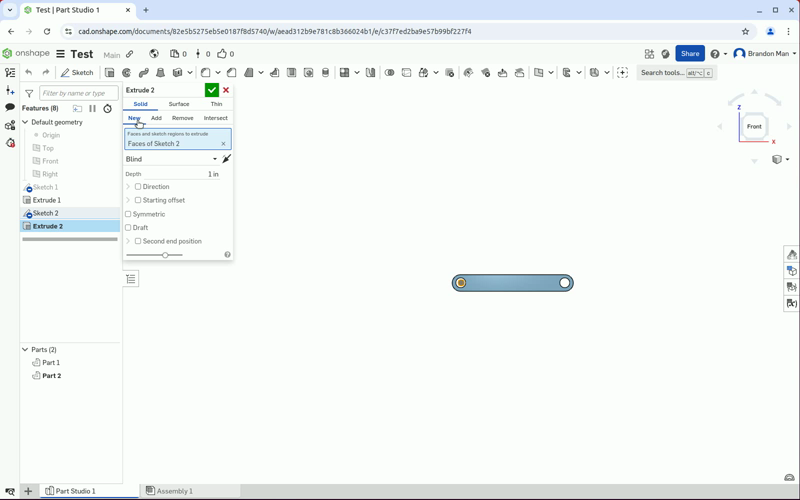
key(tab, 4)
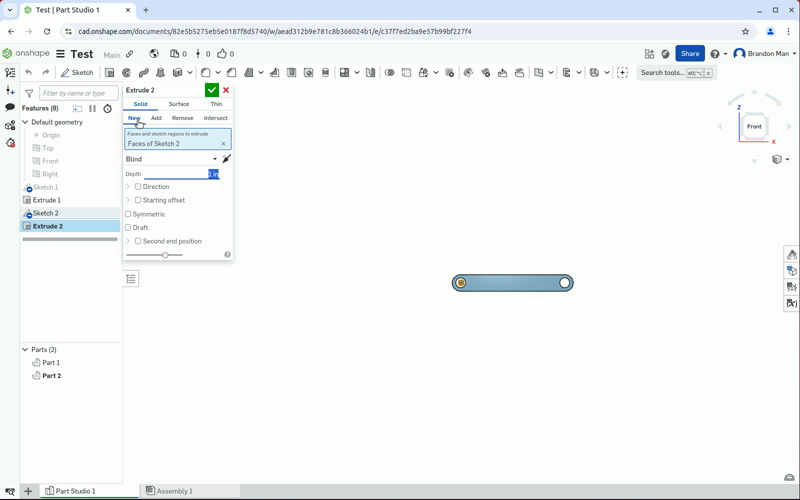
text(2.166)
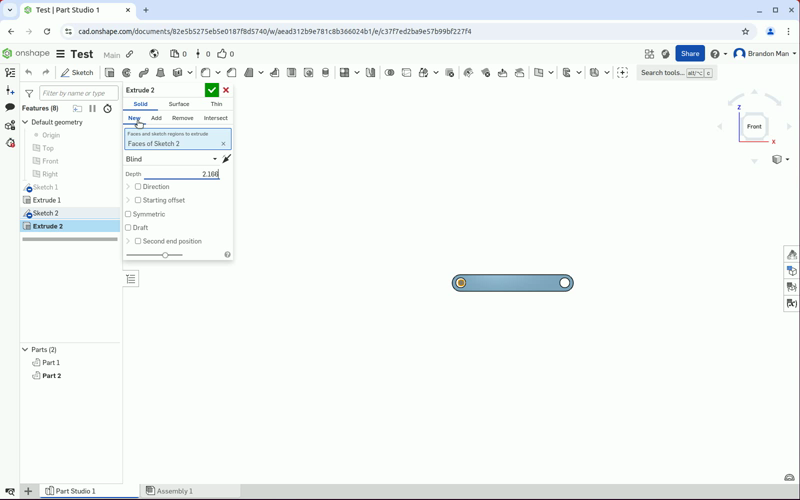
key(enter)
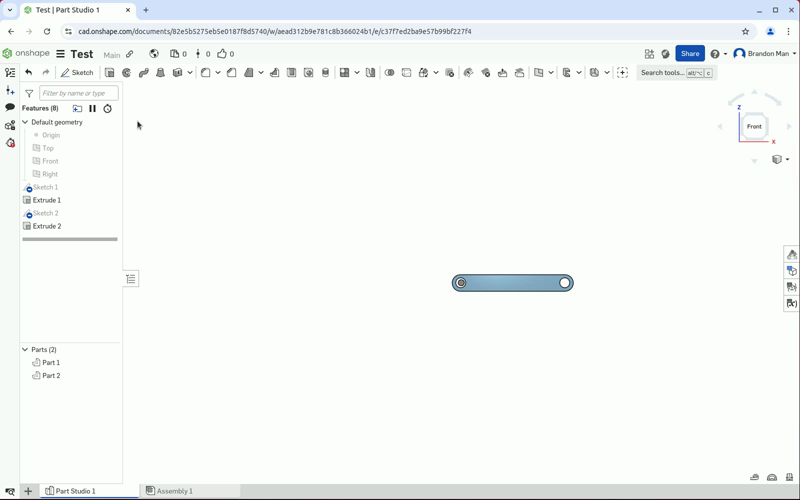
key(shift+h)
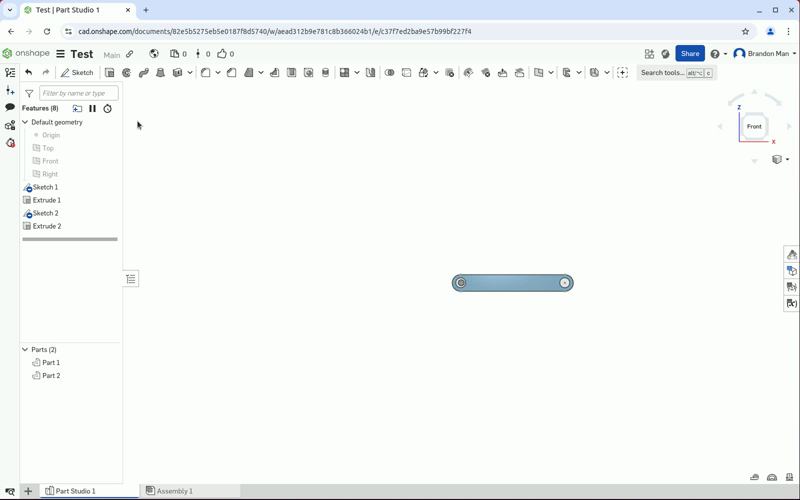
key(shift+h)
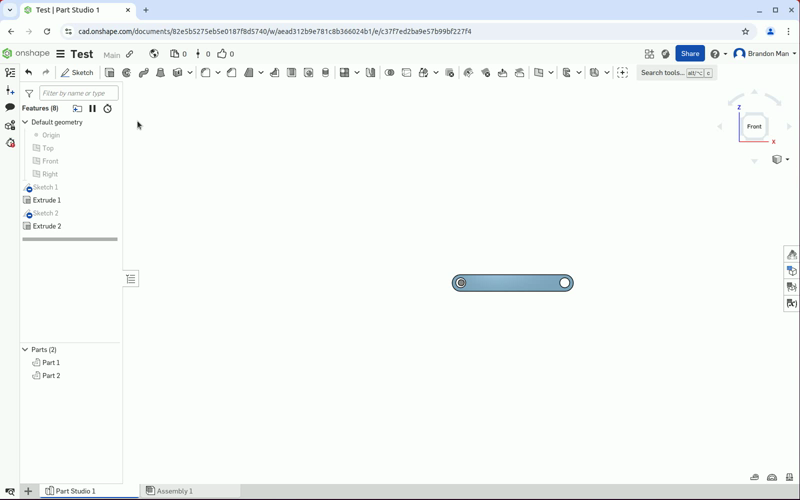
mouse_move(73, 189)
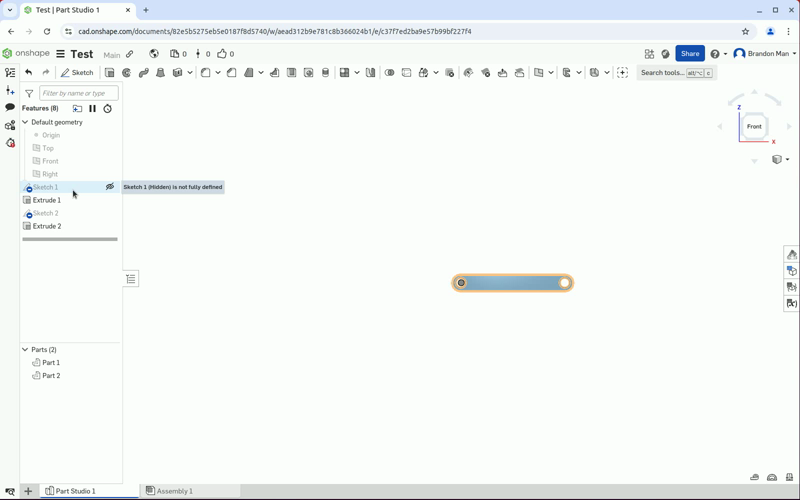
click(73, 189)
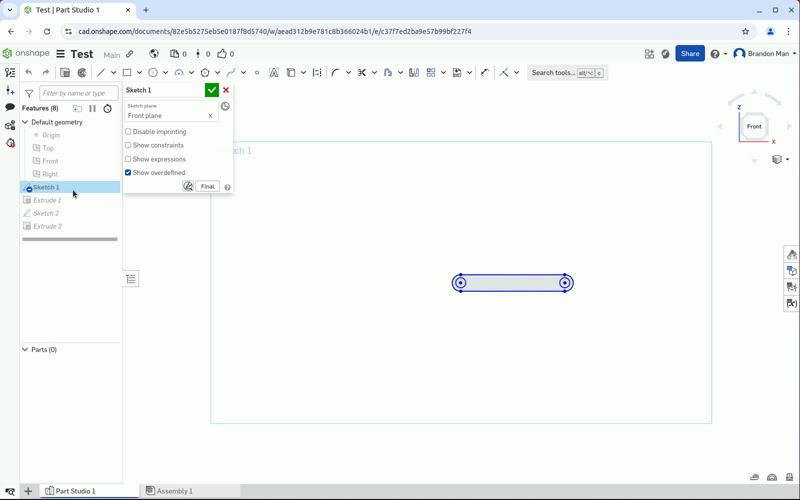
mouse_move(229, 92)
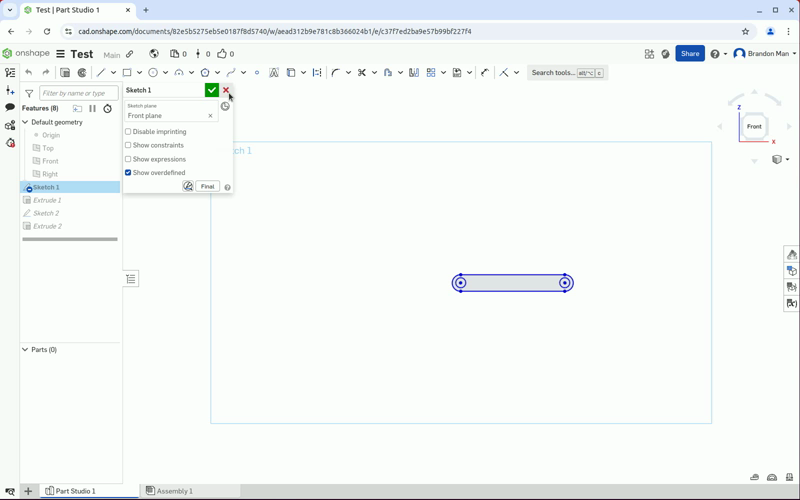
click(229, 92)
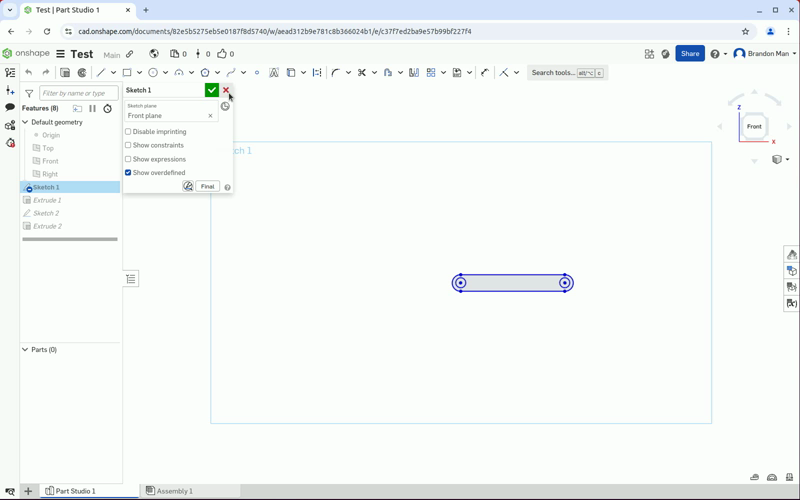
key(shift+s)
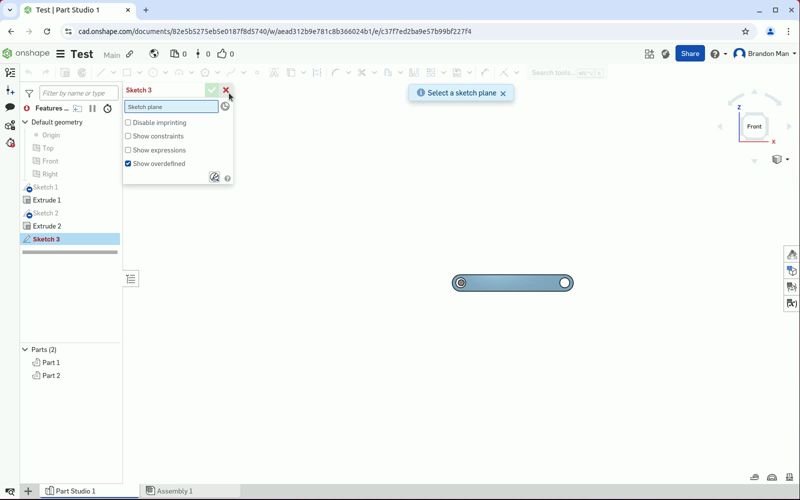
mouse_move(73, 163)
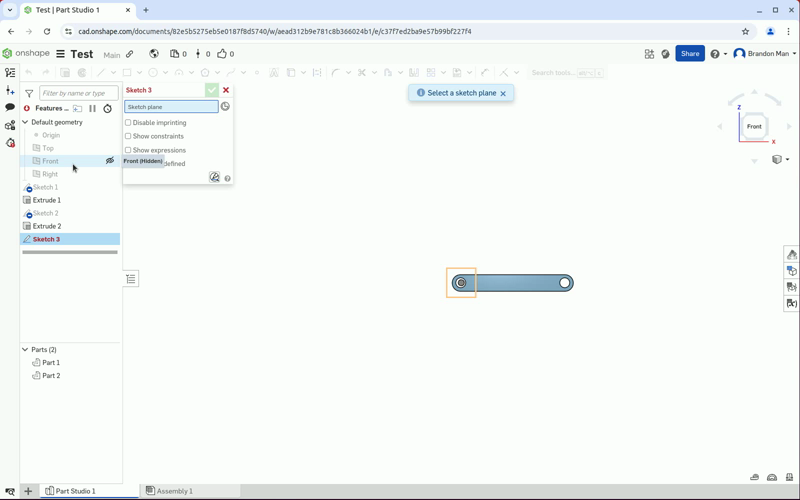
click(73, 163)
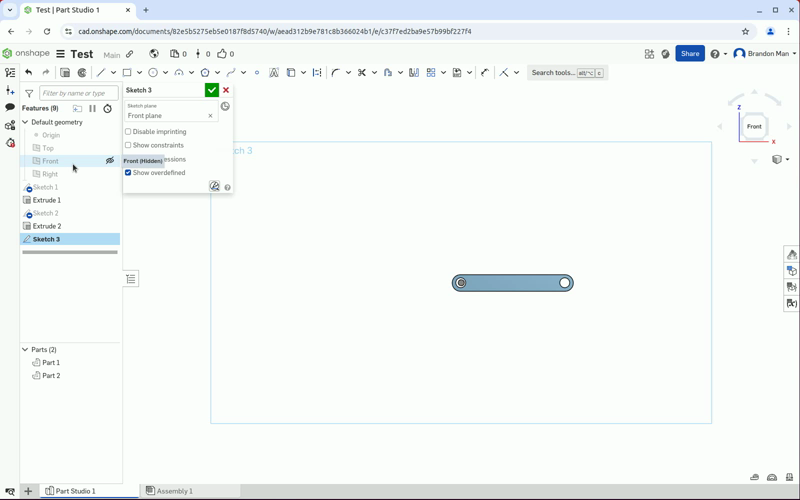
mouse_move(73, 352)
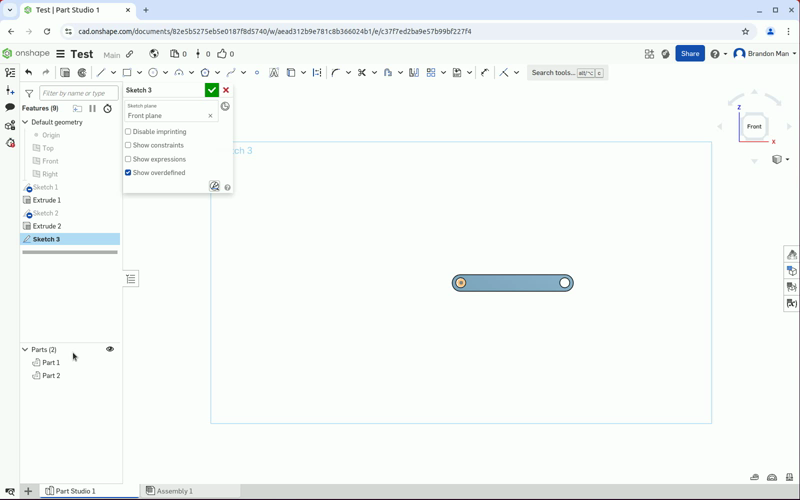
key(y)
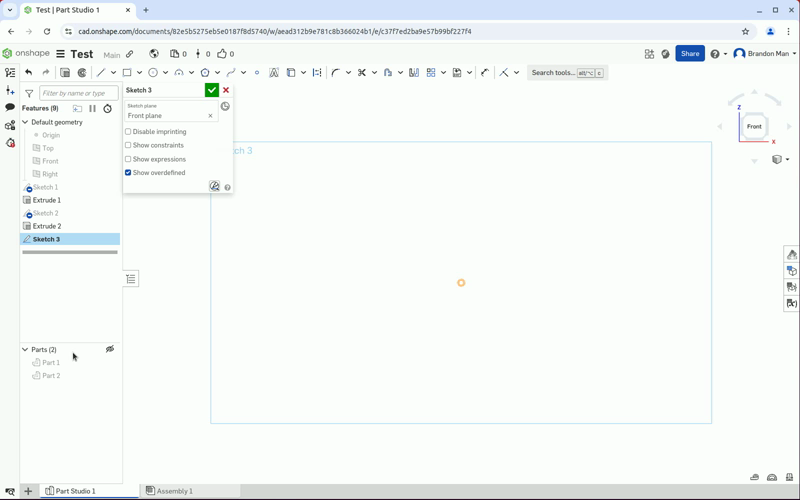
key(c)
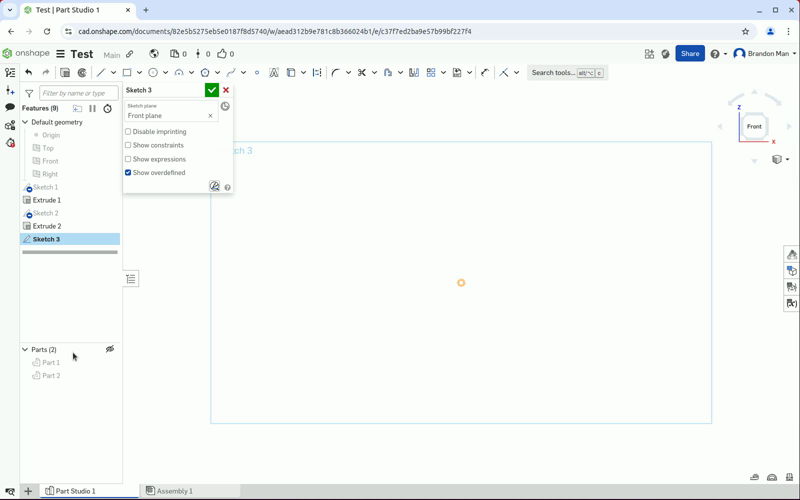
key_down(shift)
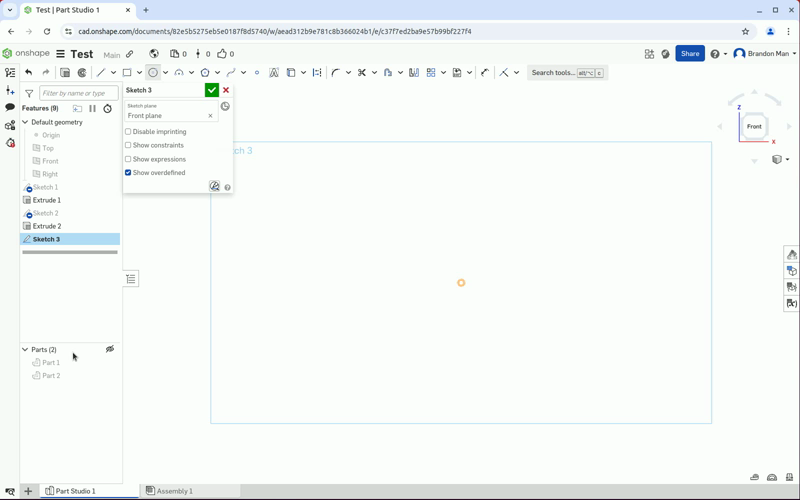
mouse_move(565, 282)
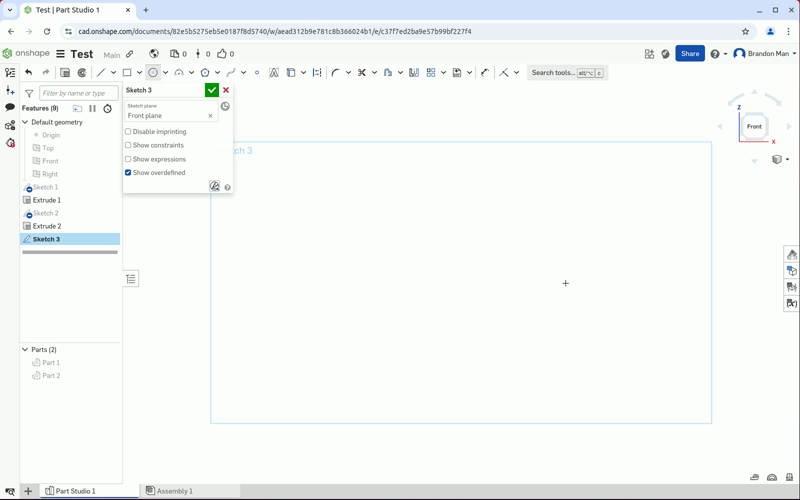
click(565, 282)
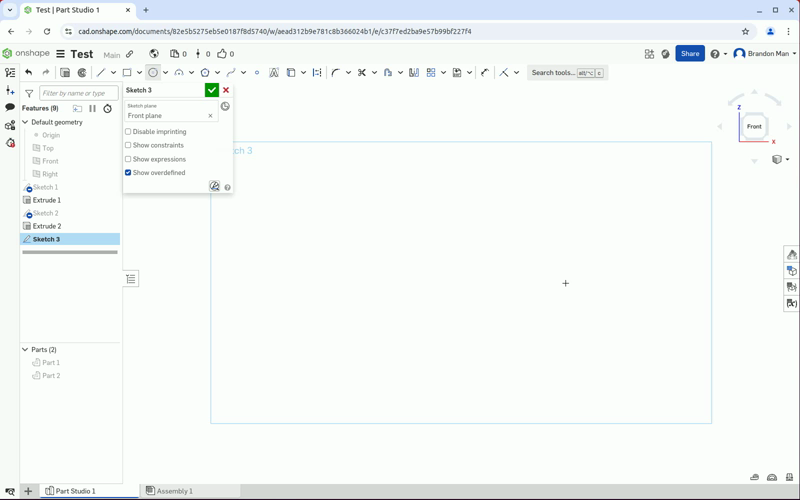
key_up(shift)
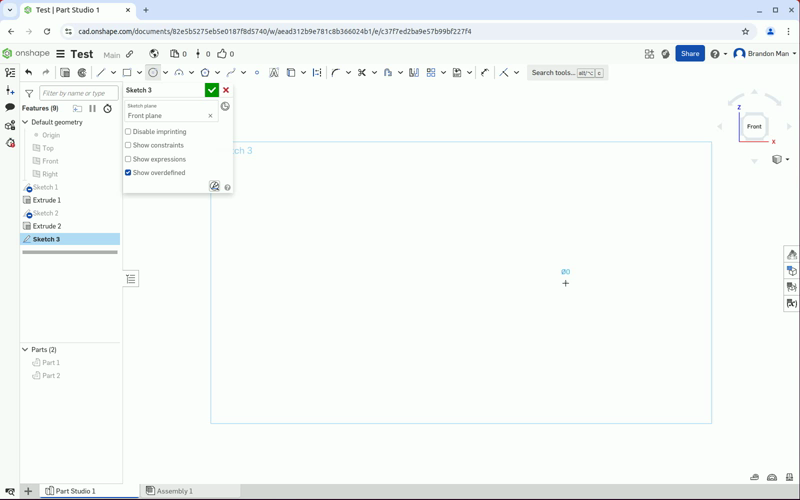
mouse_move(568, 282)
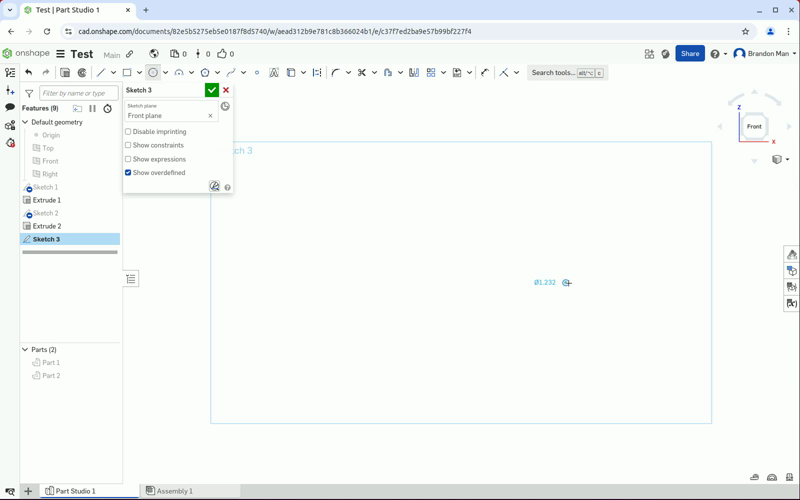
click(568, 282)
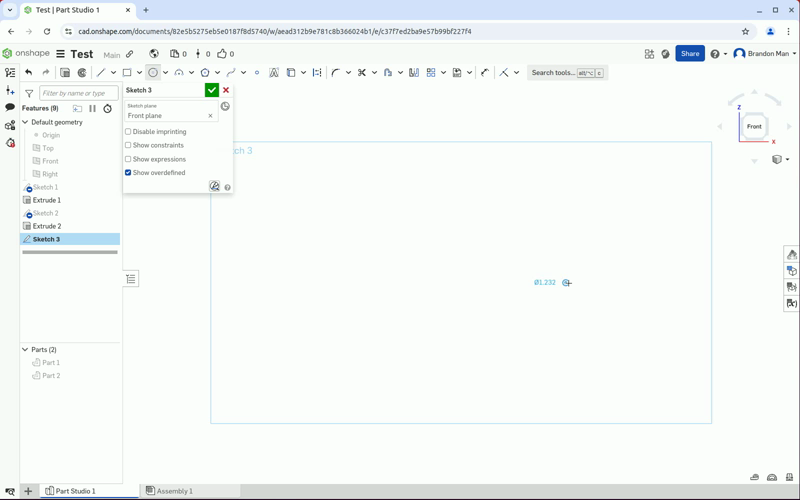
key(esc)
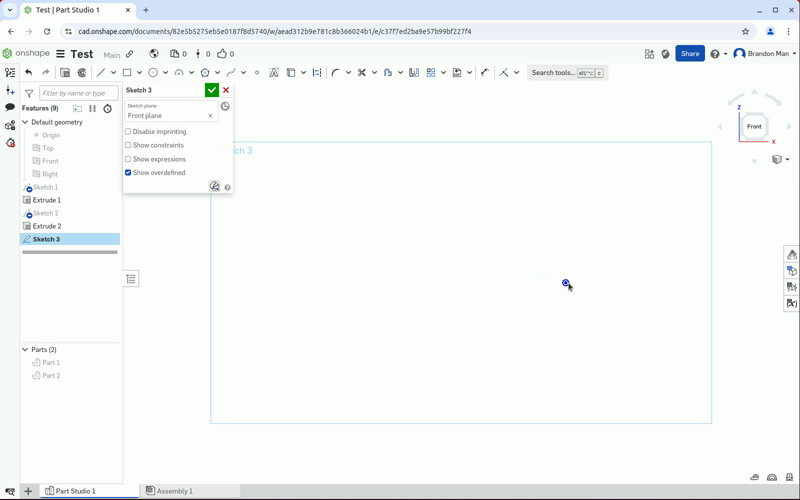
mouse_move(564, 283)
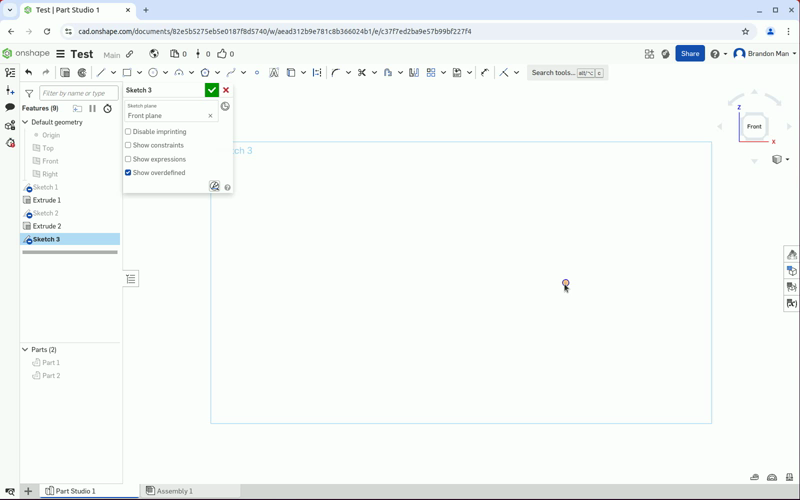
scroll(6)
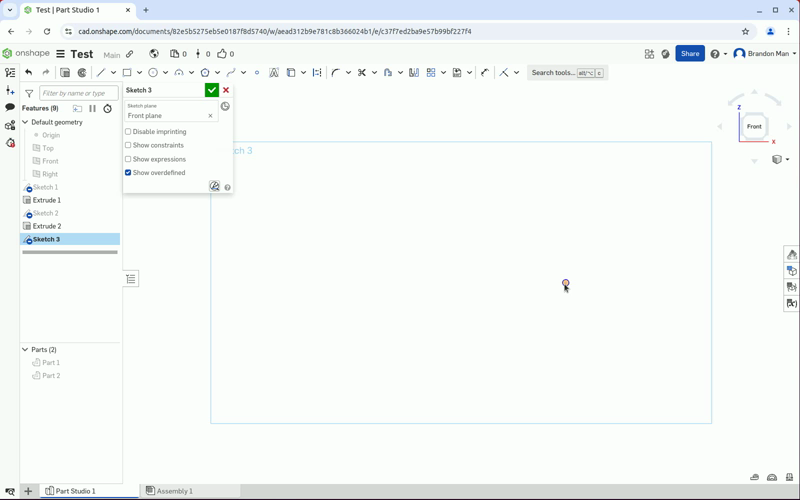
scroll(6)
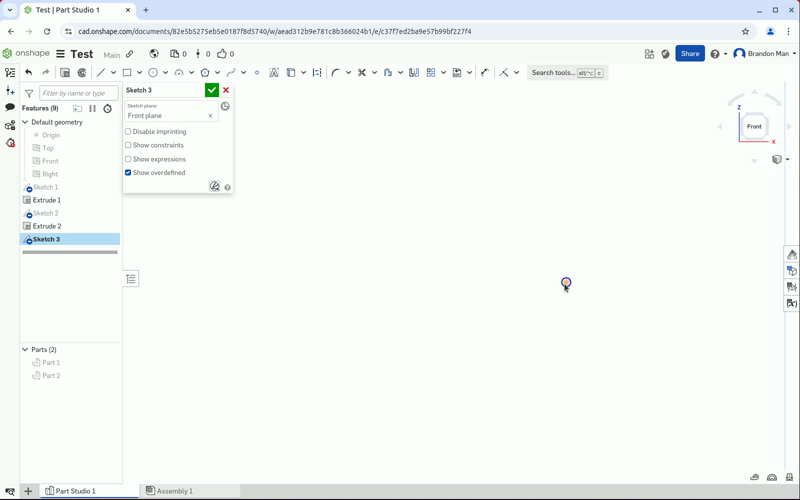
scroll(6)
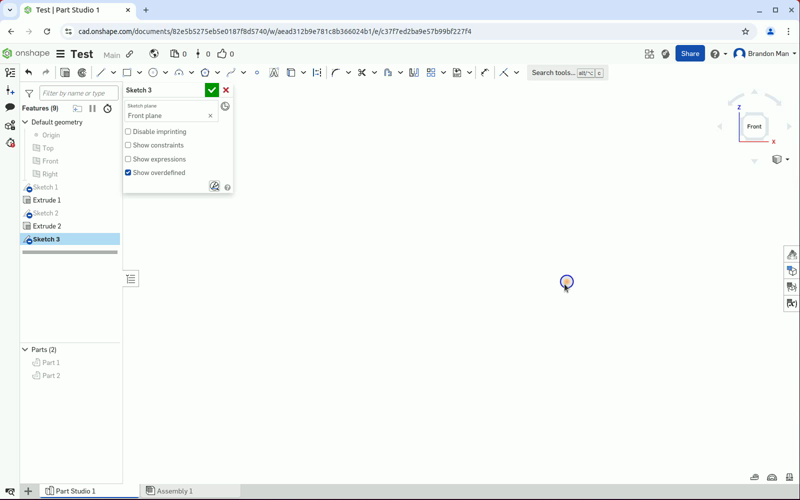
scroll(6)
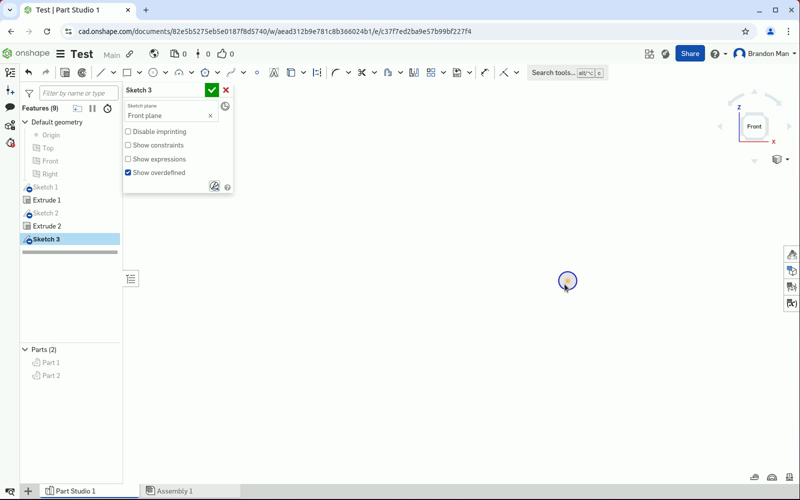
scroll(6)
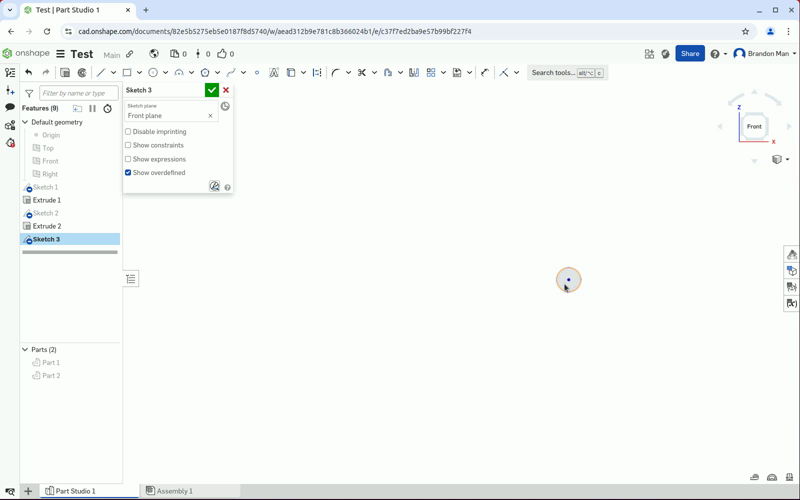
scroll(6)
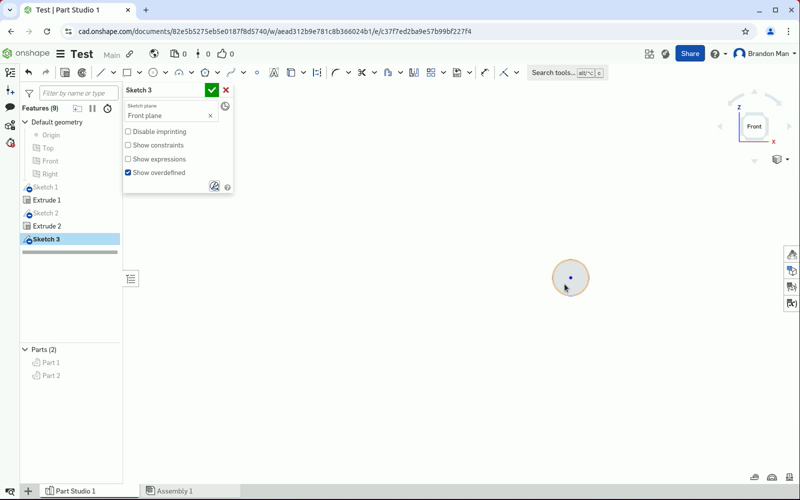
scroll(6)
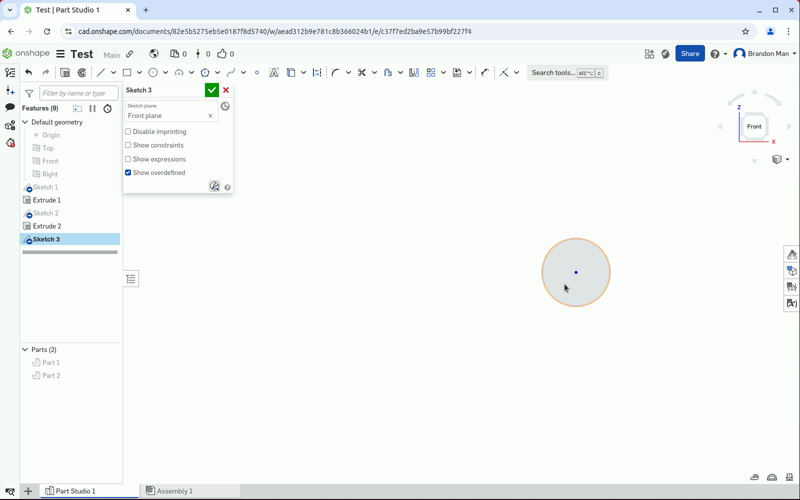
click(564, 283)
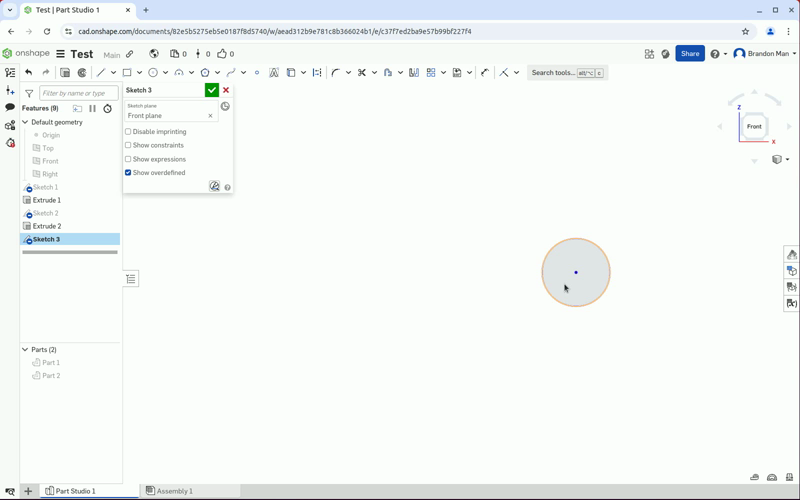
scroll(-6)
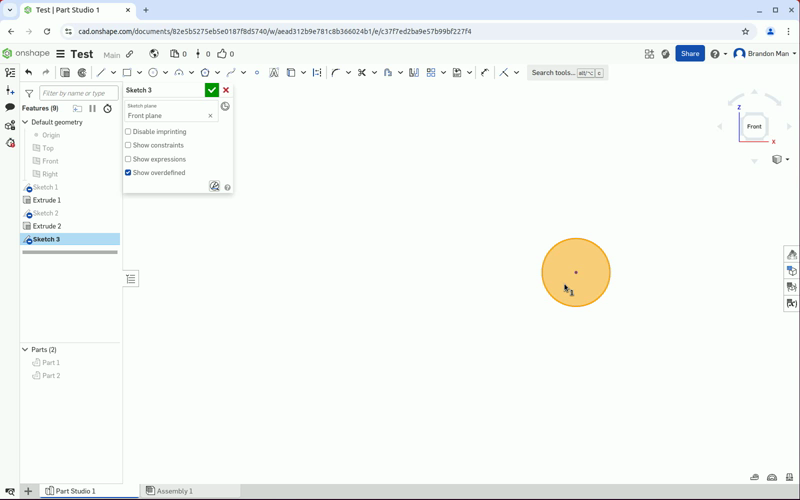
scroll(-6)
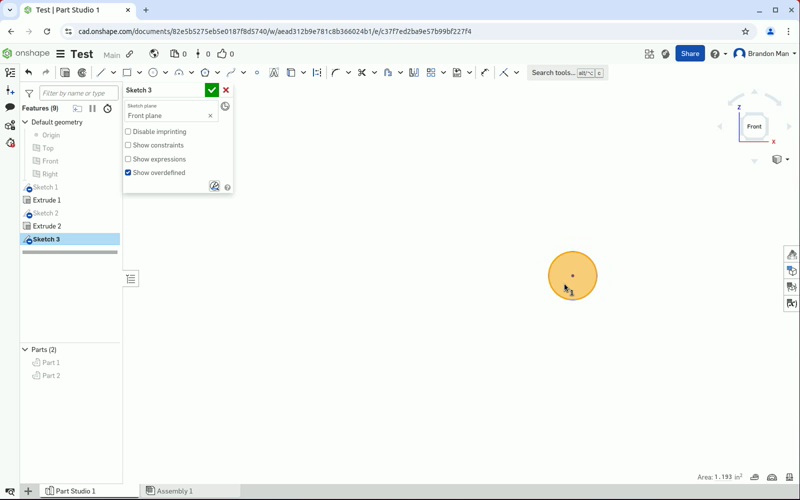
scroll(-6)
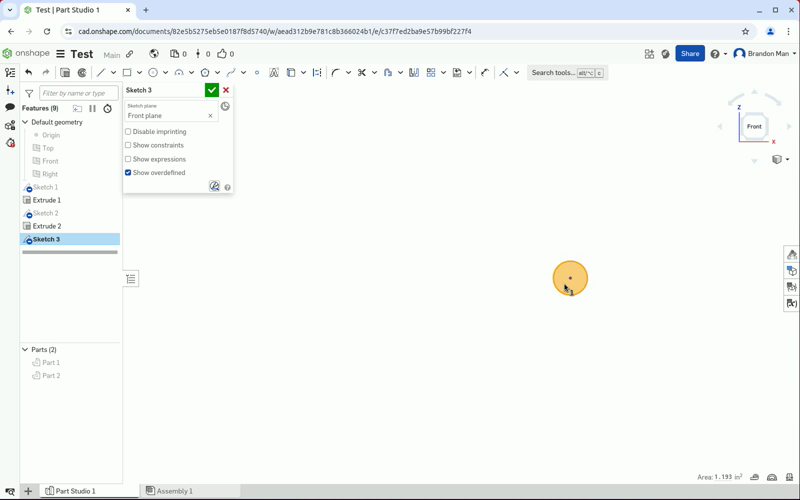
scroll(-6)
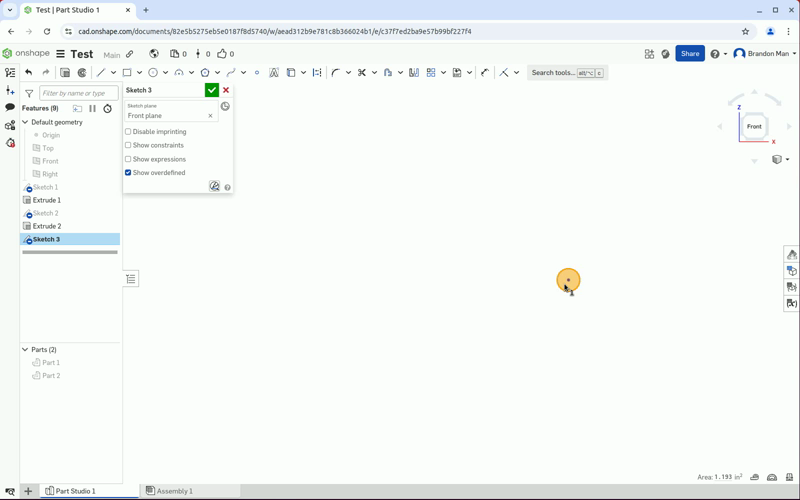
scroll(-6)
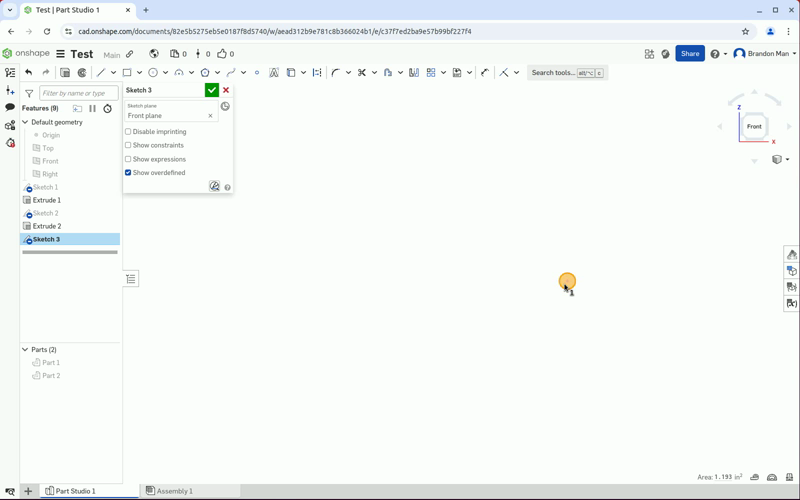
scroll(-6)
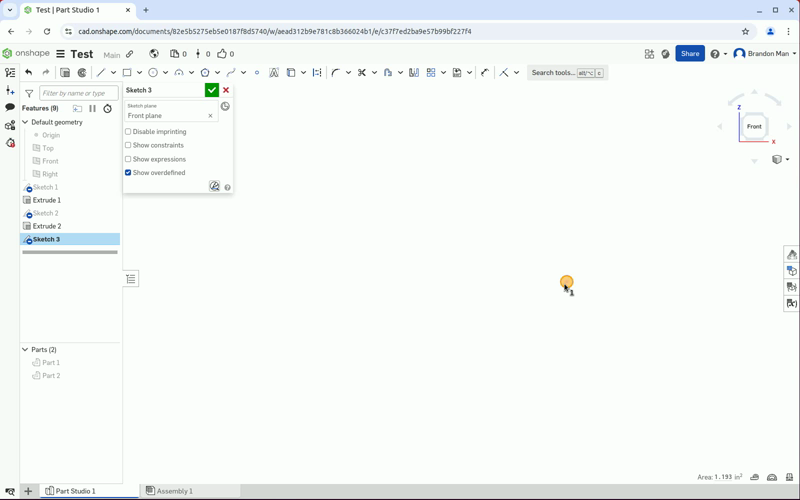
scroll(-6)
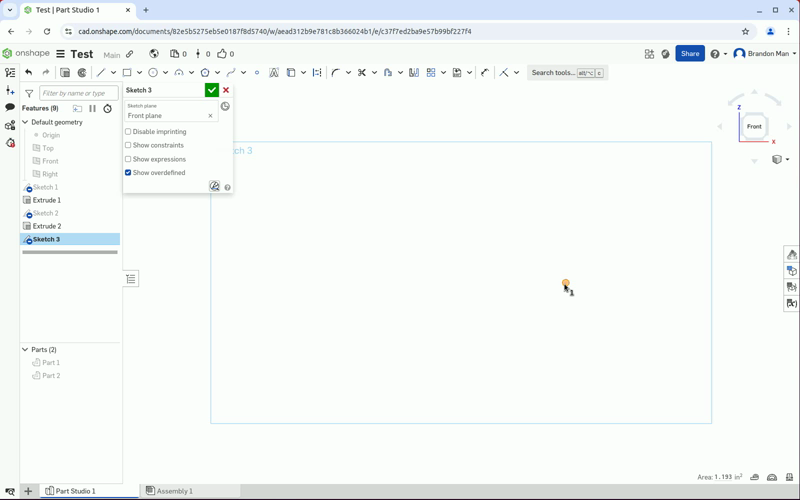
mouse_move(73, 352)
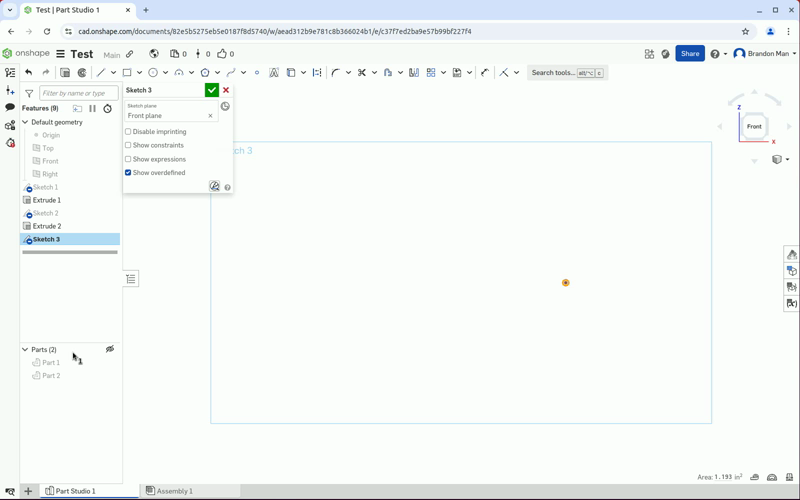
key(shift+y)
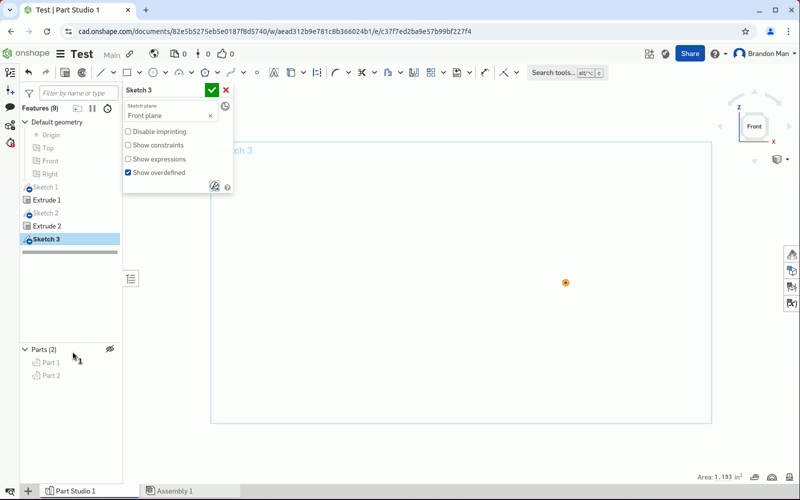
key(shift+e)
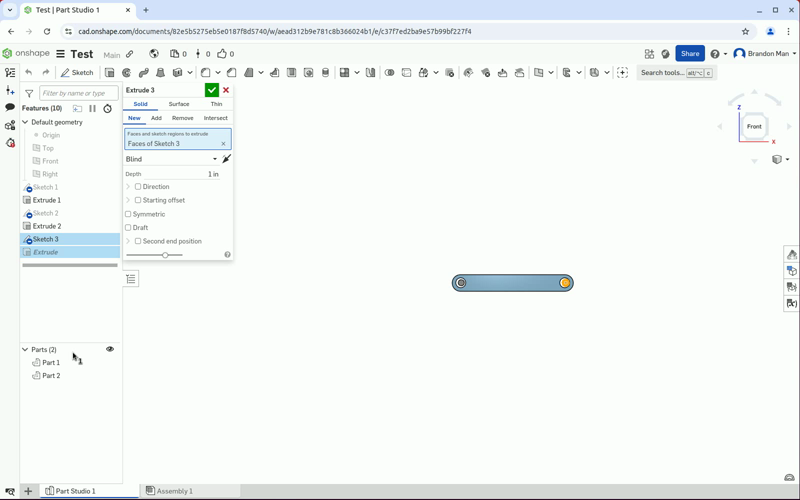
mouse_move(143, 106)
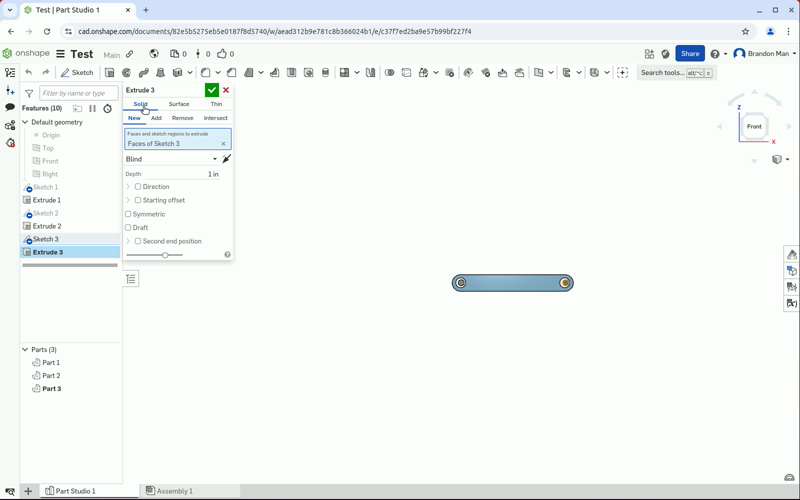
click(143, 106)
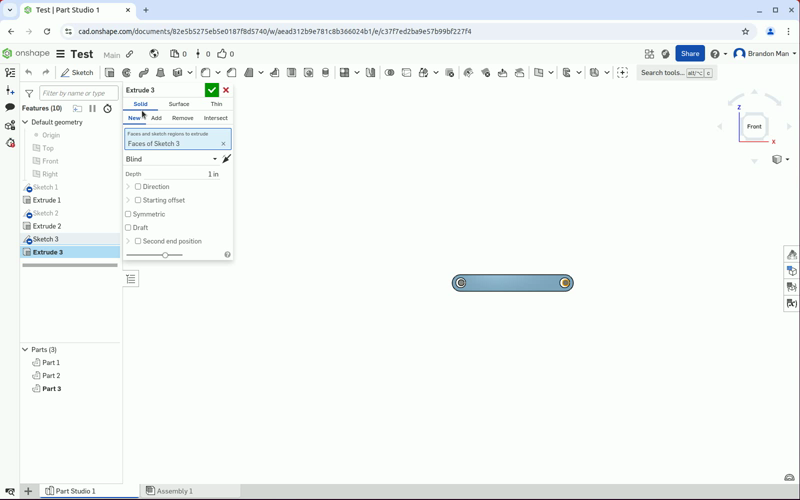
mouse_move(137, 120)
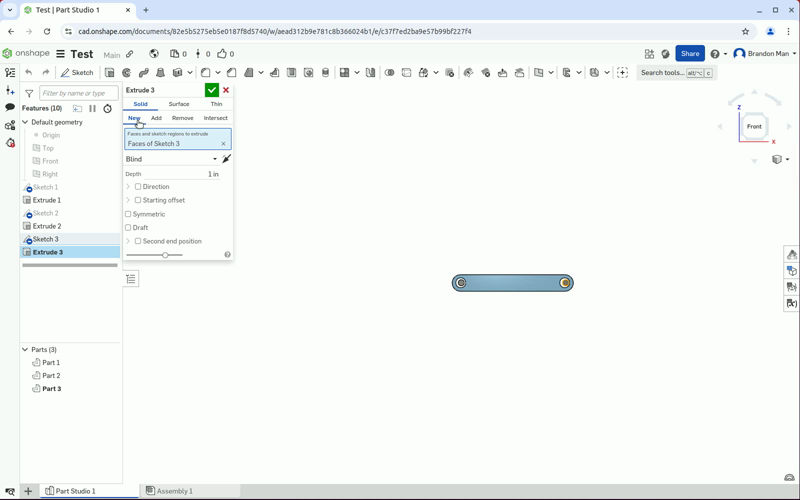
click(137, 120)
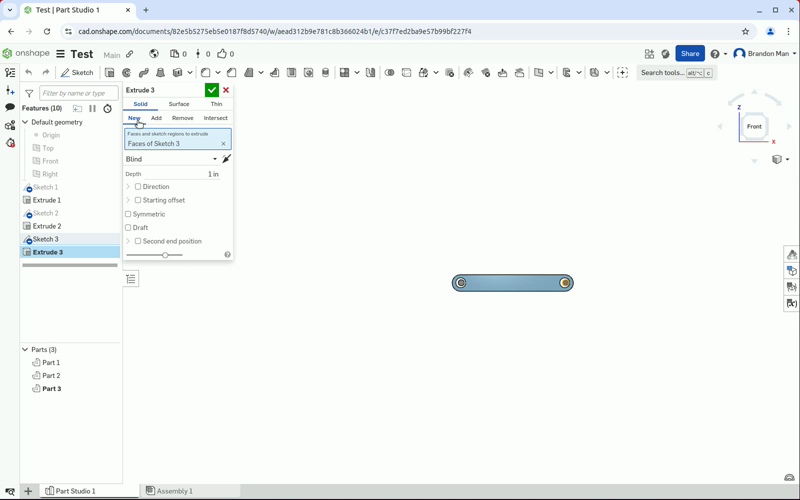
key(tab, 4)
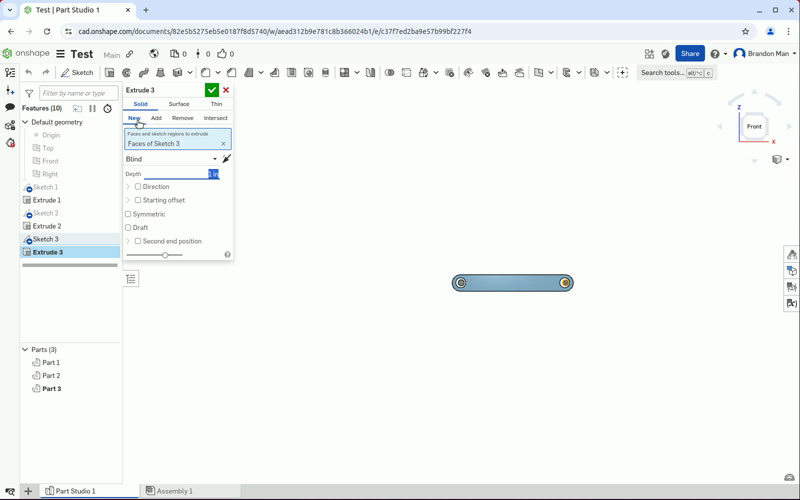
text(2.166)
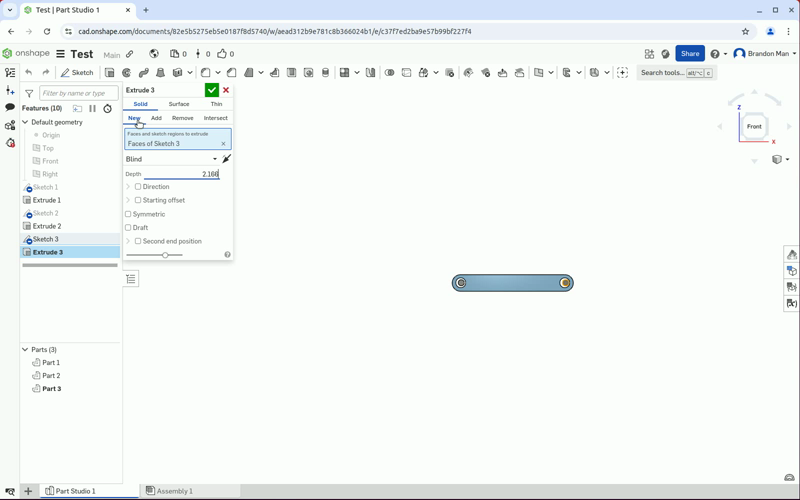
key(enter)
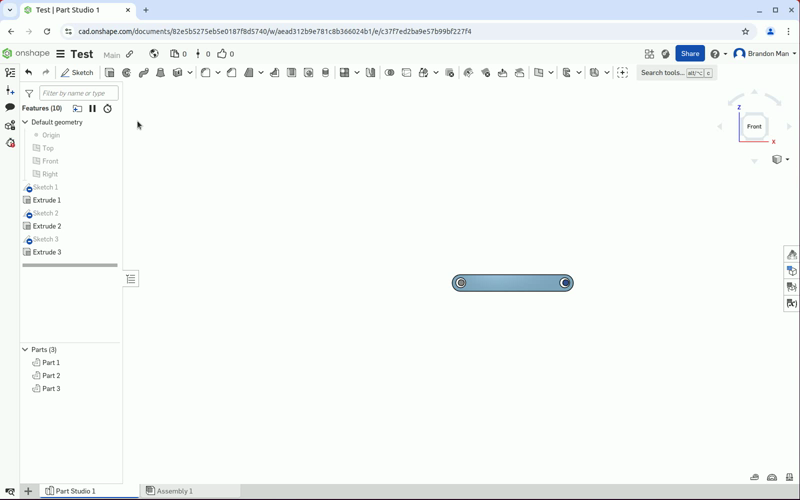
key(shift+h)
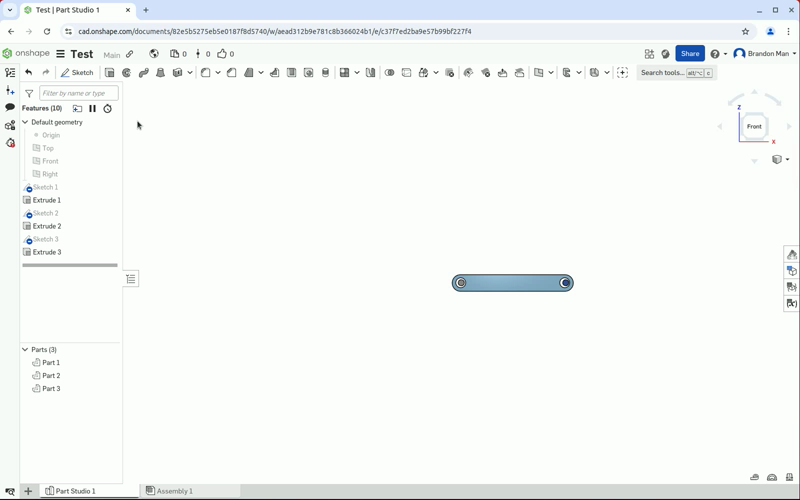
key(shift+h)
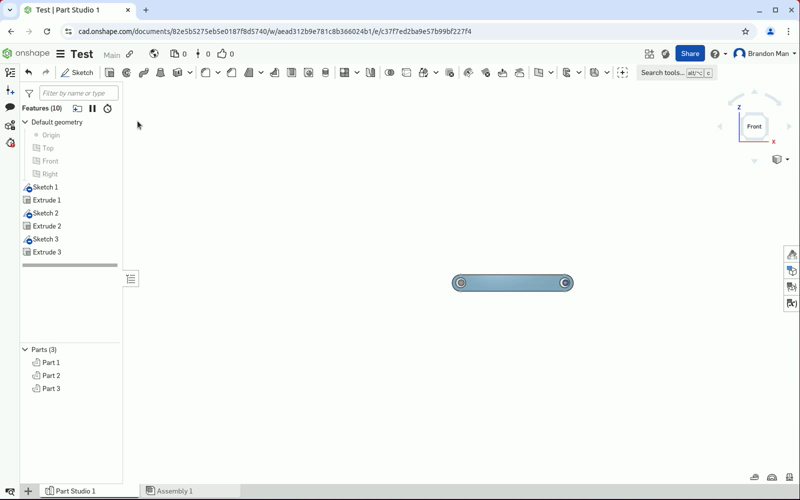
key(shift+7)
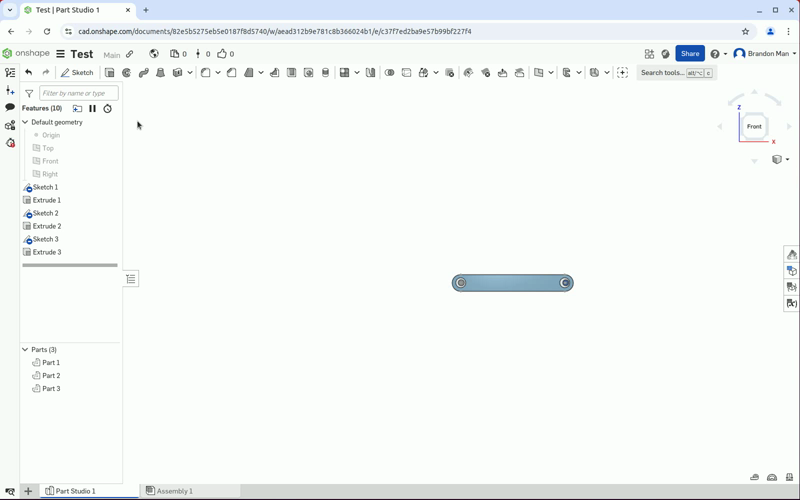
key(left, 2)
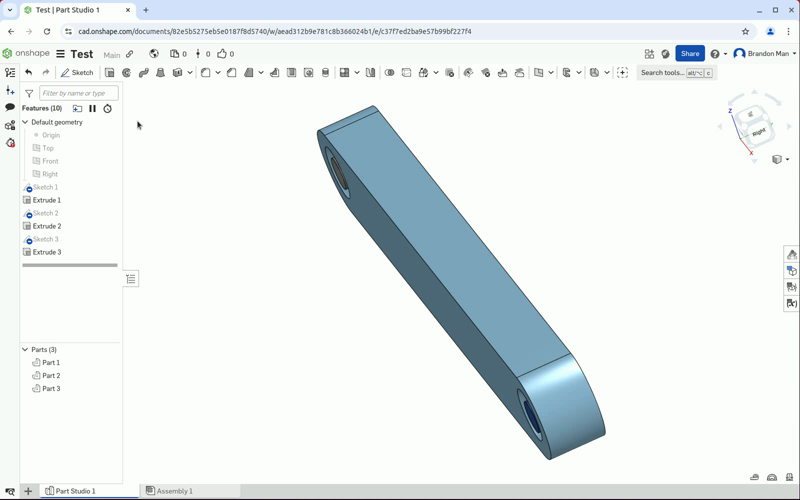
key(down, 2)
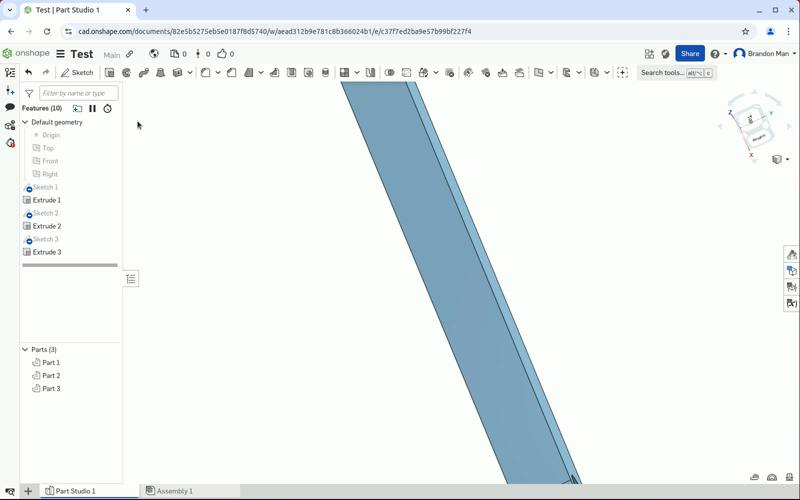
key(up, 2)
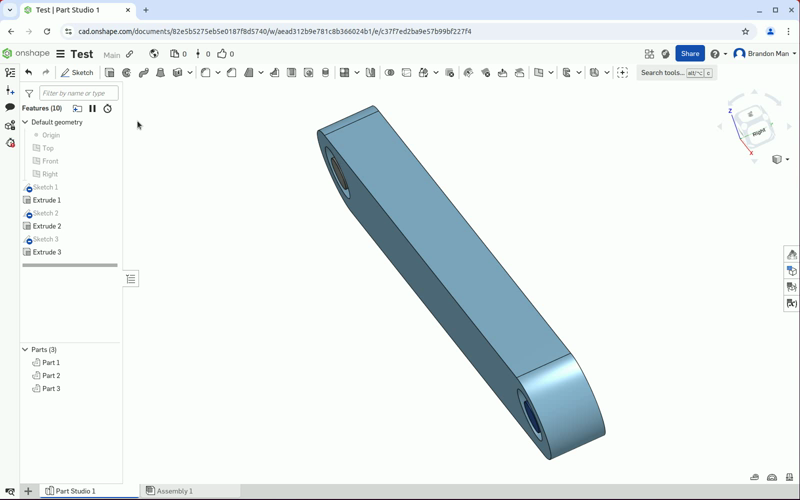
key(right, 2)
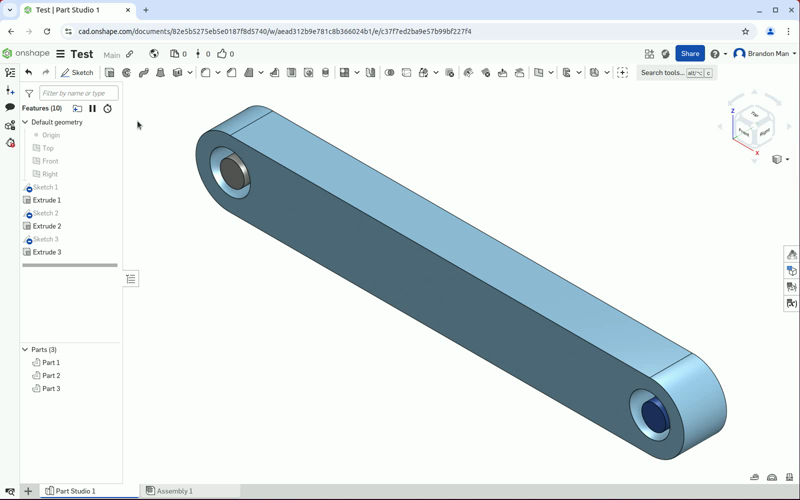
mouse_move(73, 189)
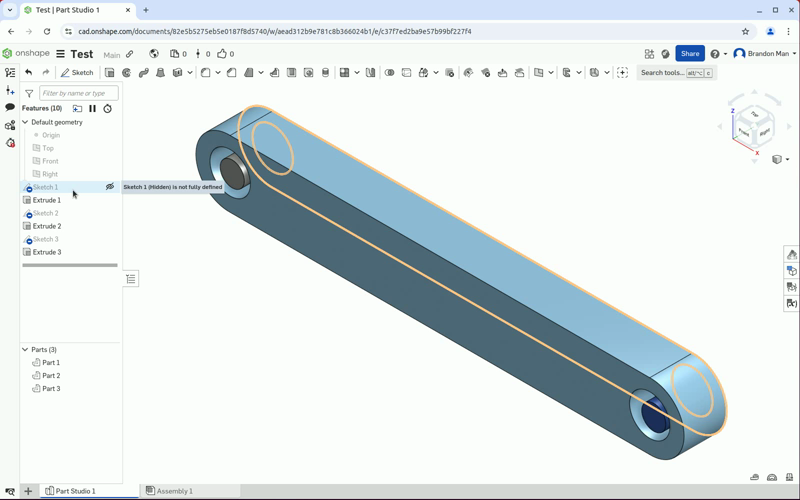
click(73, 189)